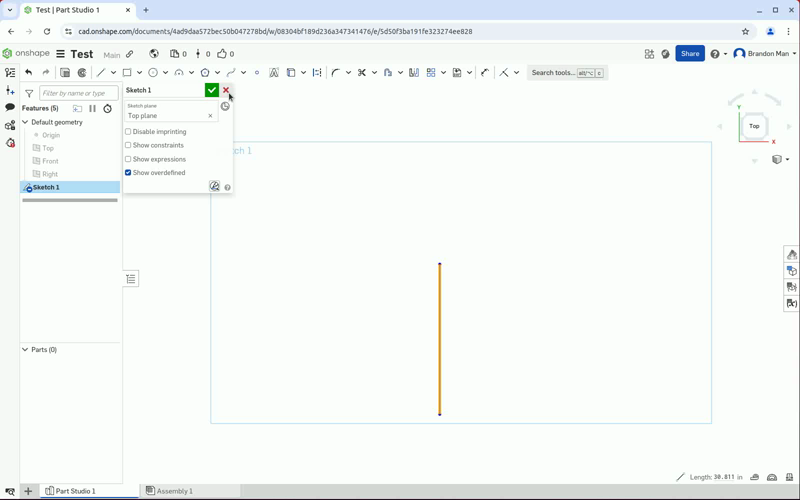
key(shift+h)
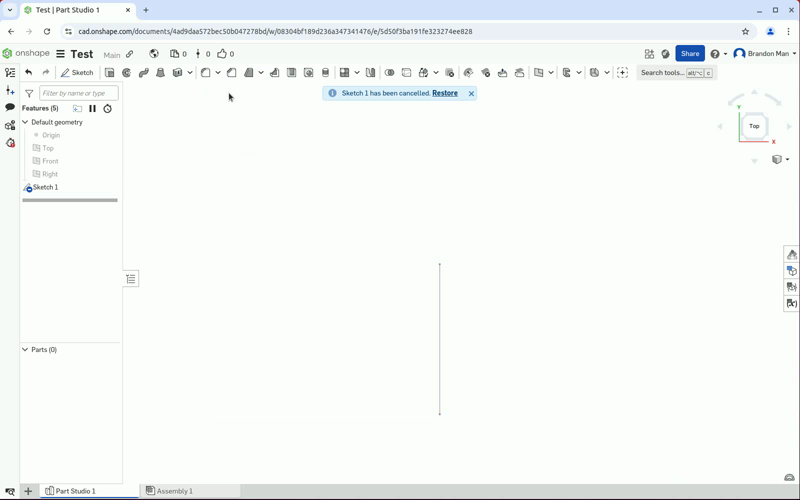
key(shift+s)
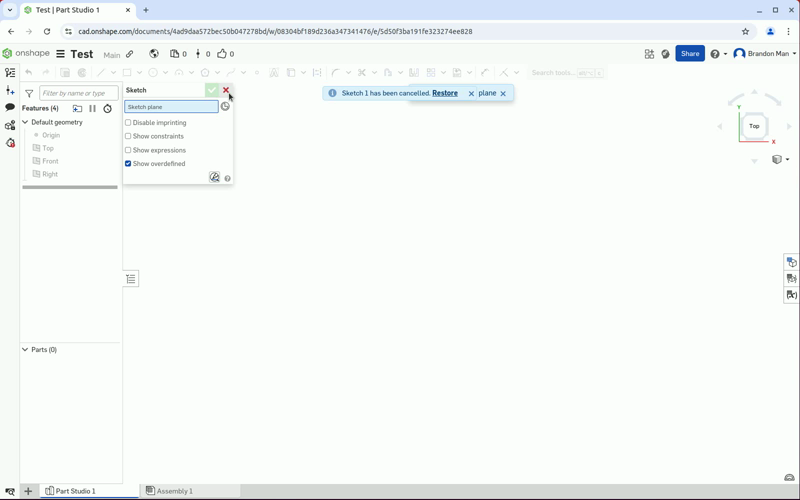
mouse_move(73, 150)
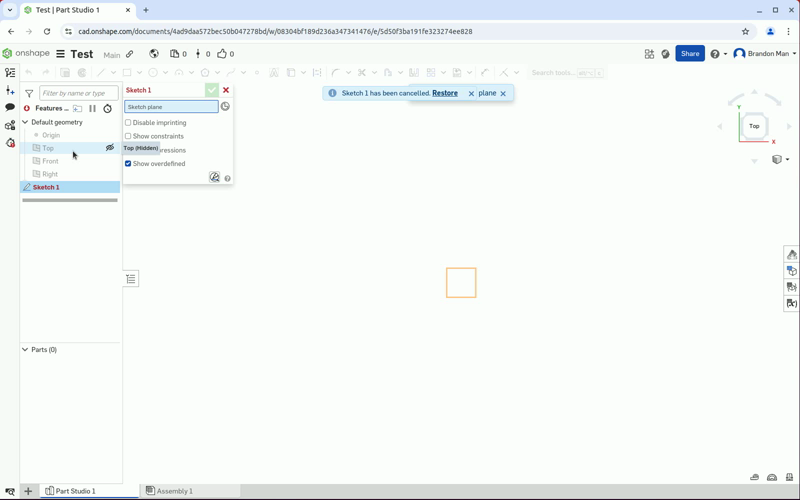
click(73, 150)
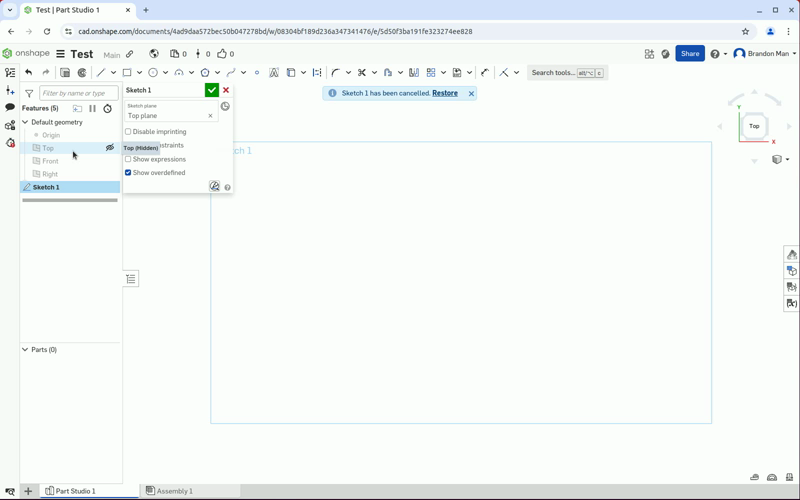
mouse_move(73, 352)
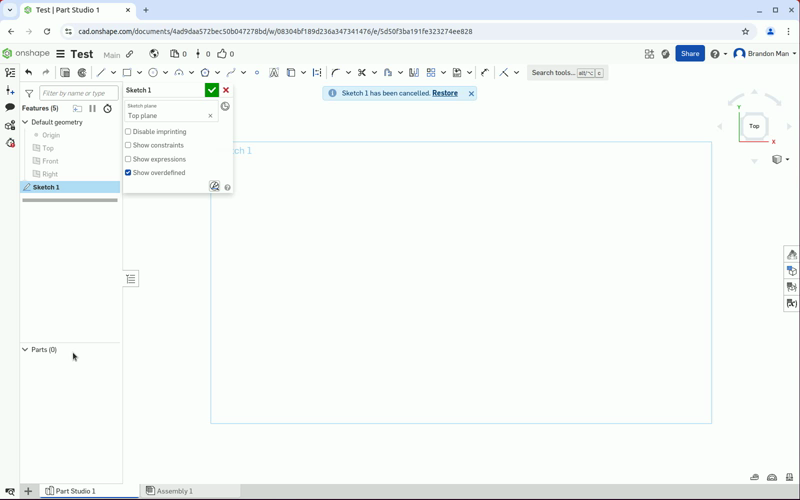
key(y)
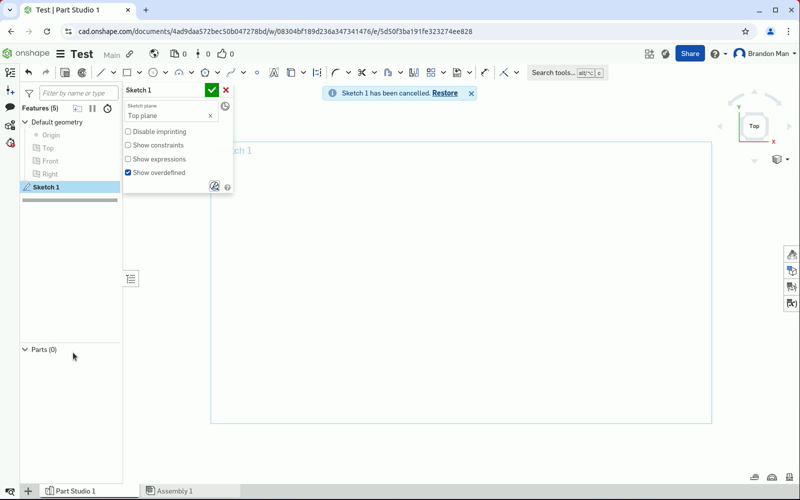
key(l)
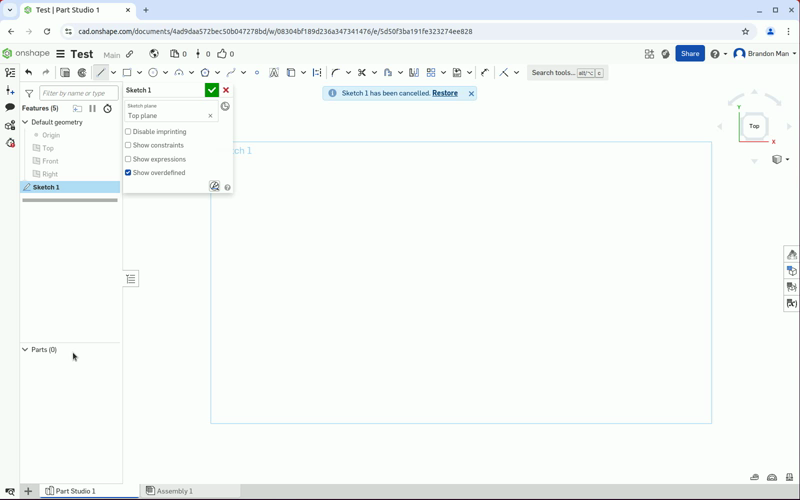
key_down(shift)
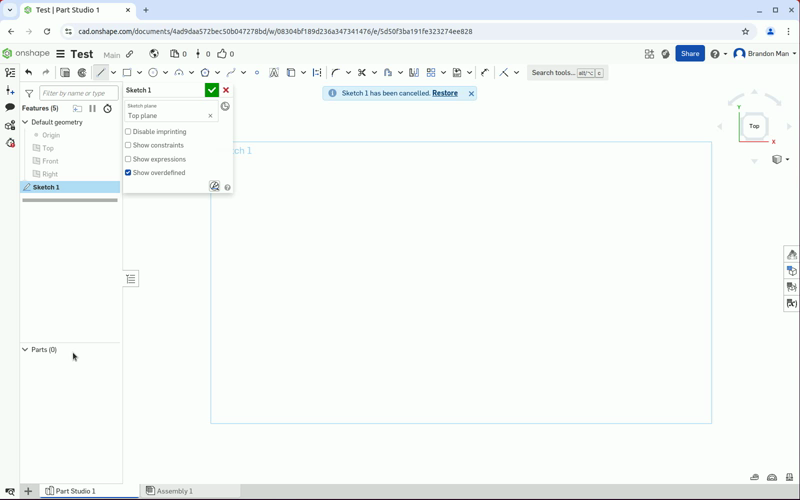
mouse_move(460, 282)
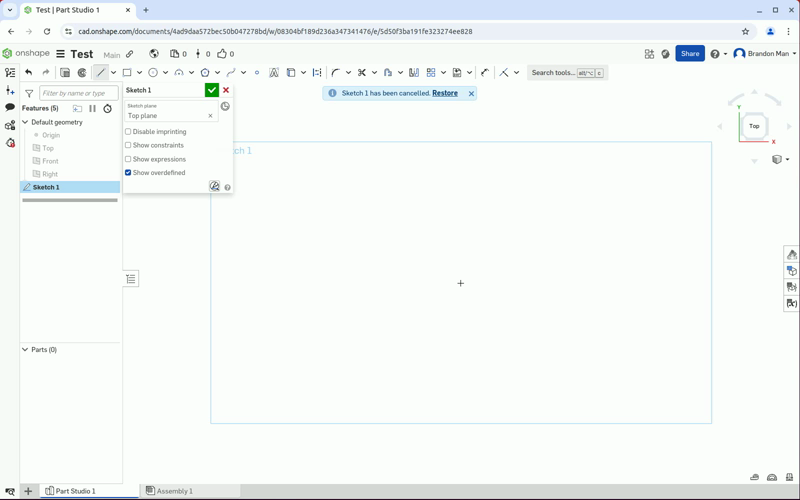
click(460, 282)
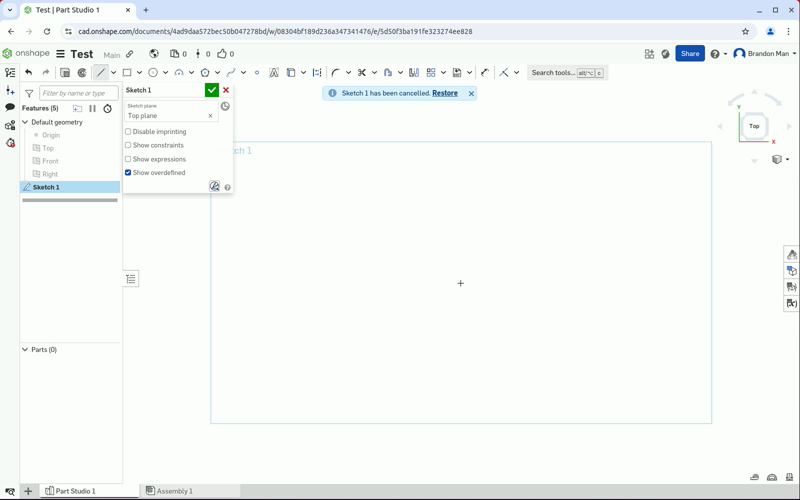
key_up(shift)
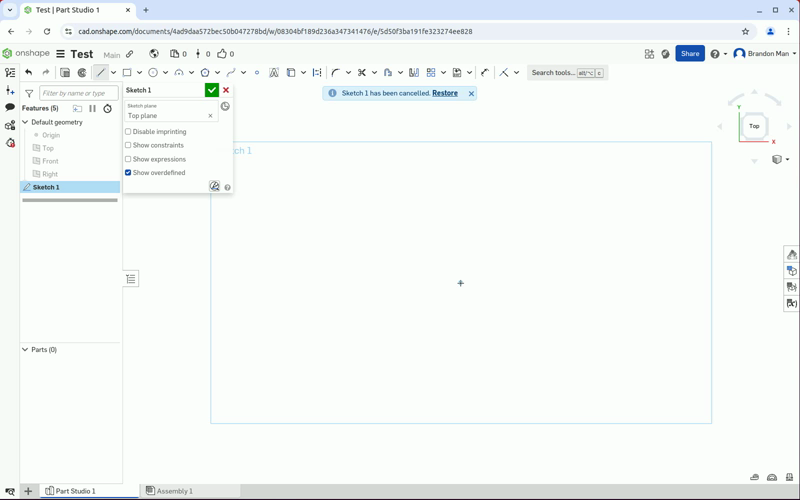
key_down(shift)
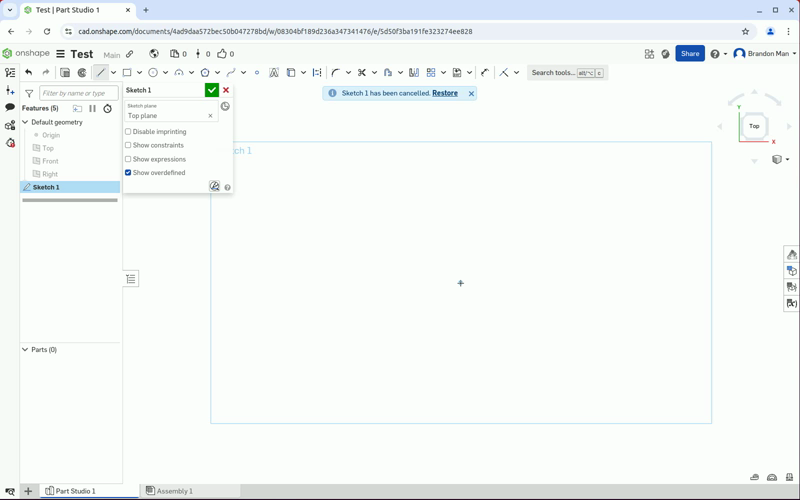
mouse_move(573, 282)
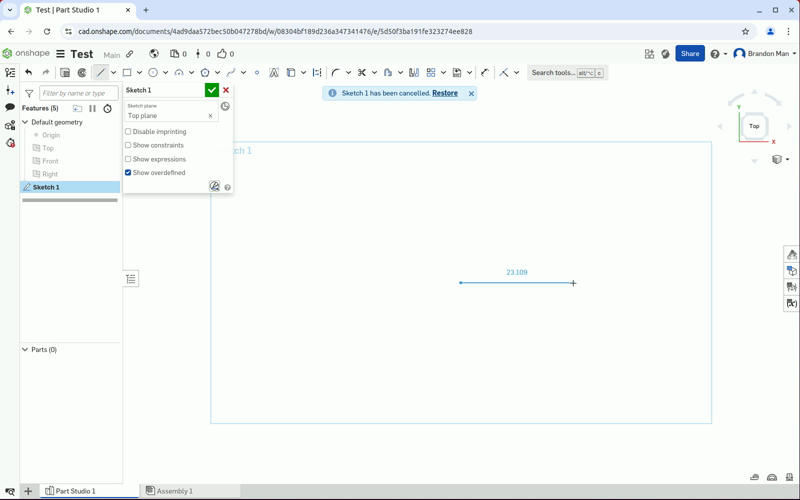
click(573, 282)
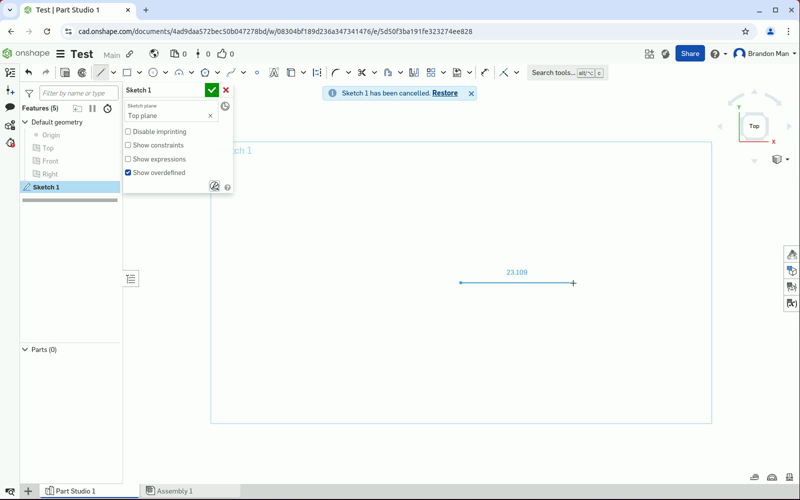
key_up(shift)
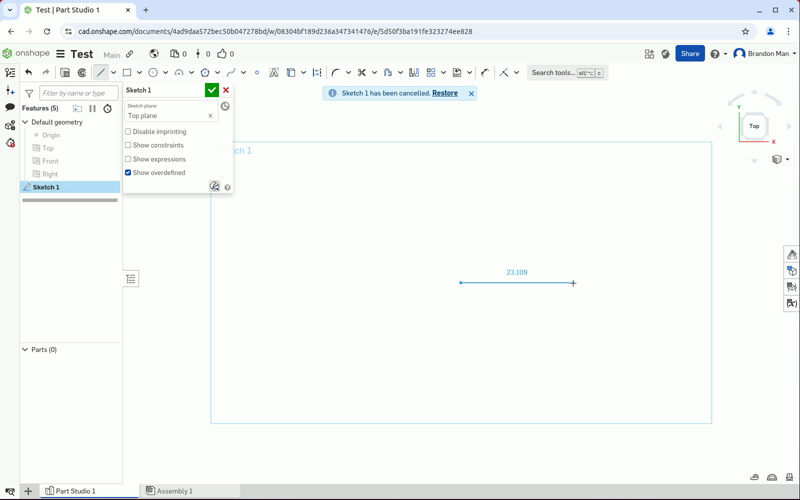
key_down(shift)
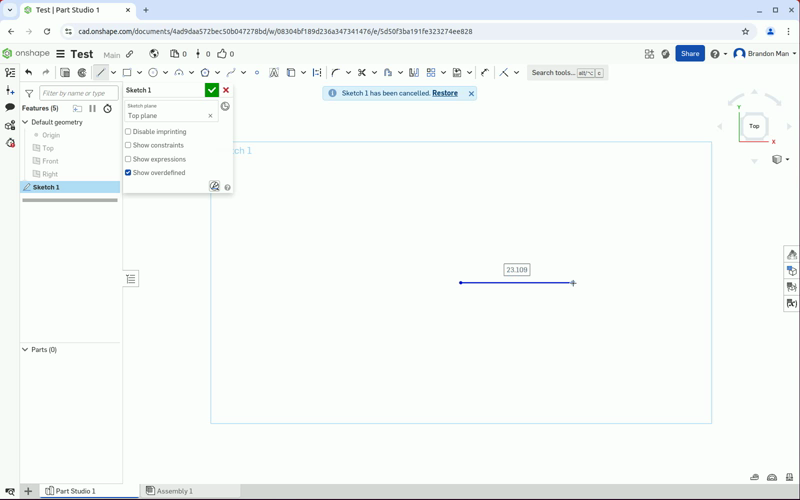
mouse_move(460, 170)
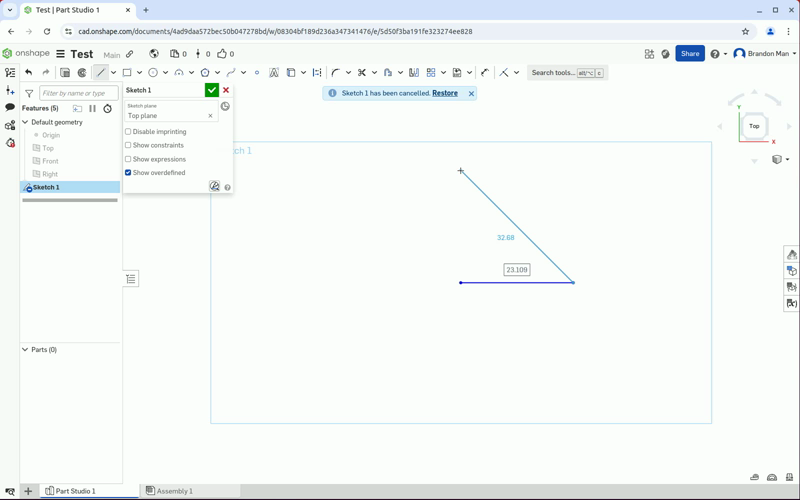
click(460, 170)
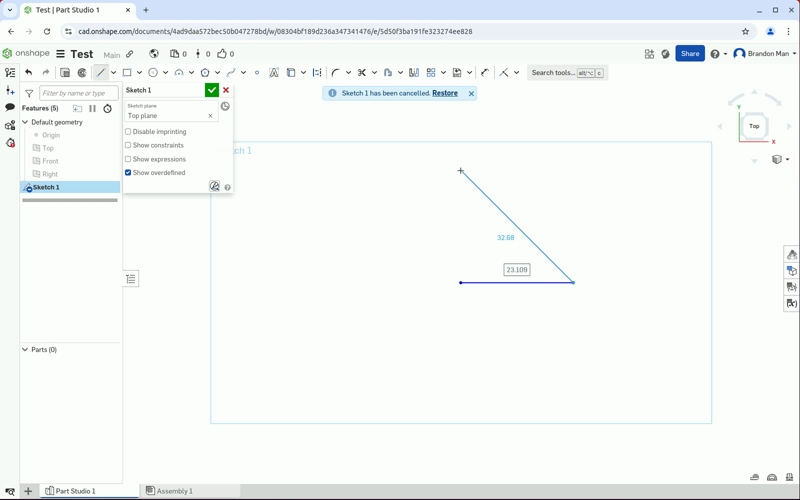
key_up(shift)
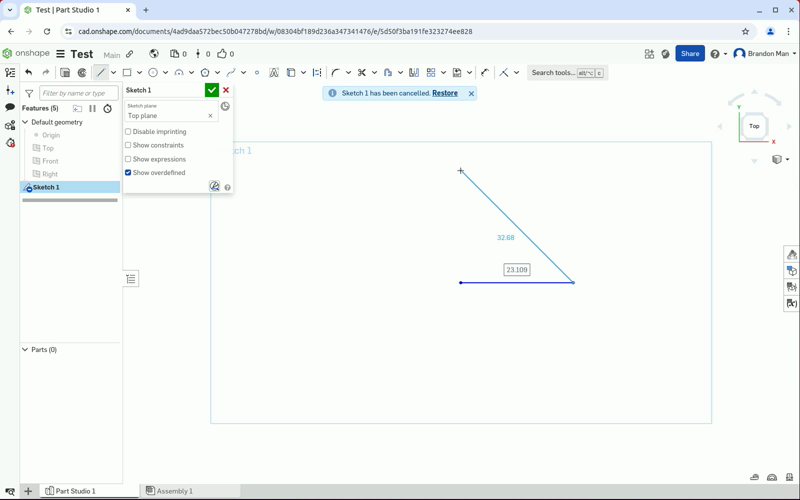
key_down(shift)
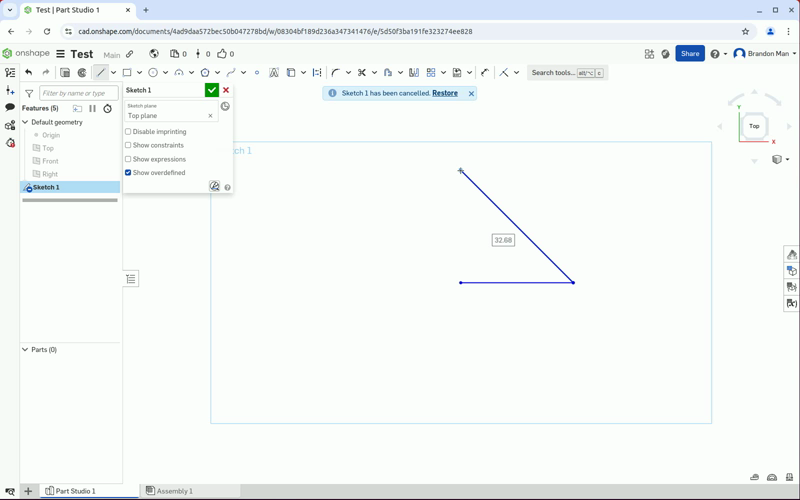
mouse_move(460, 282)
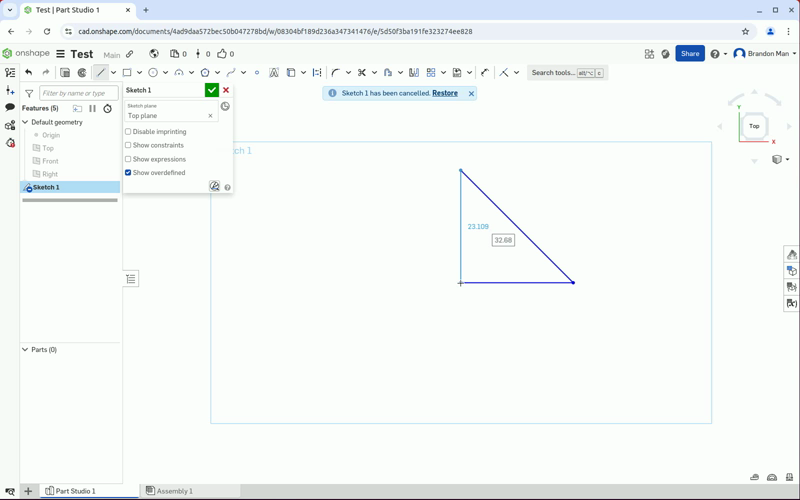
key_up(shift)
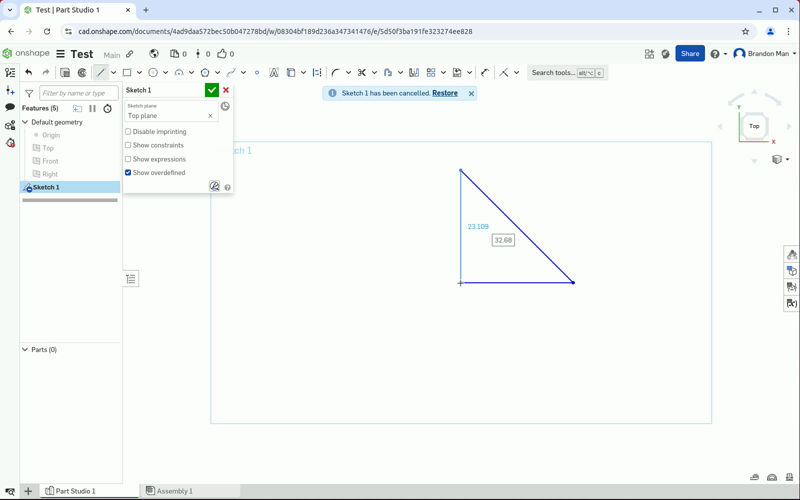
click(460, 282)
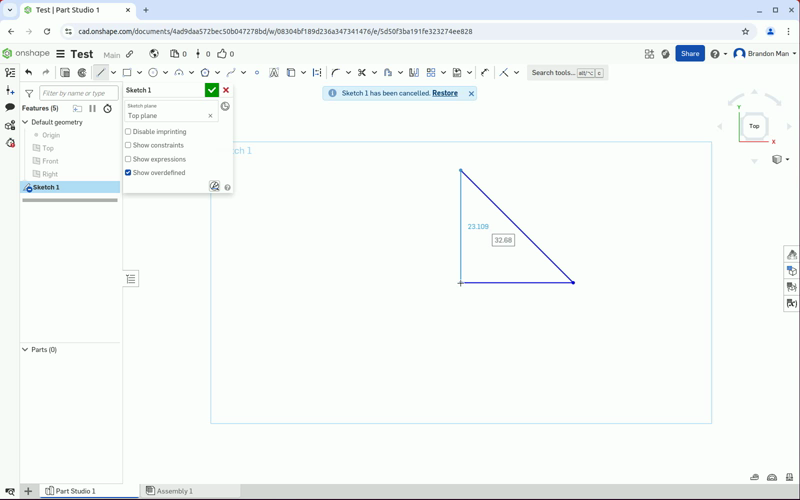
key(esc)
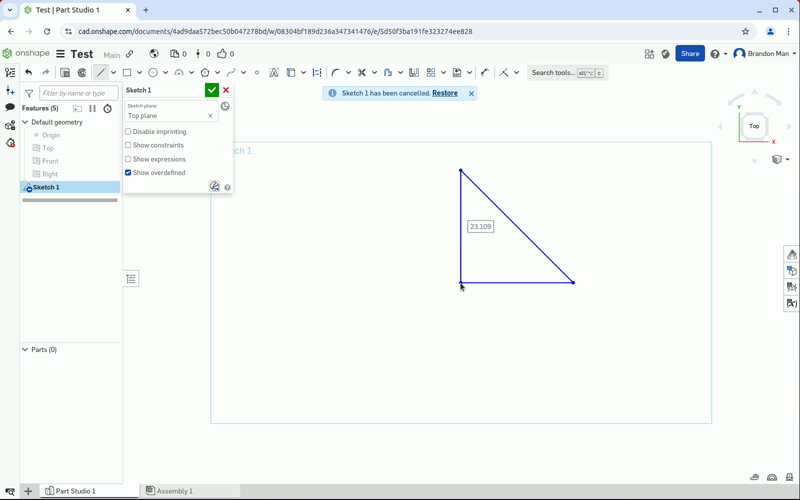
mouse_move(478, 226)
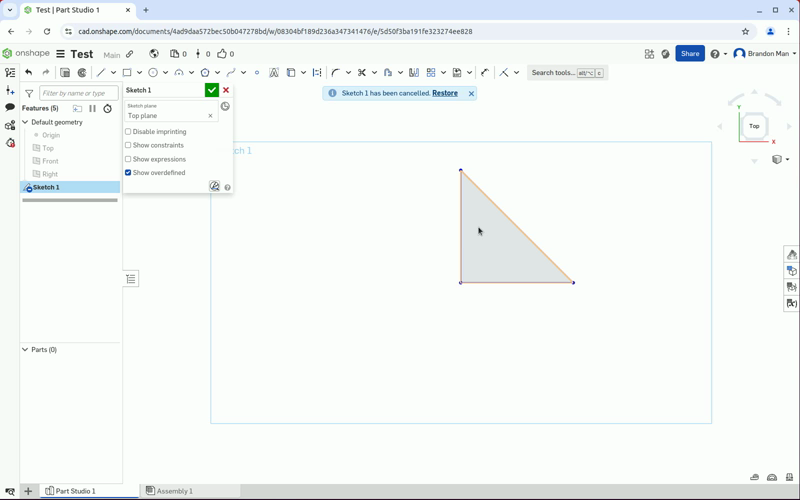
click(478, 226)
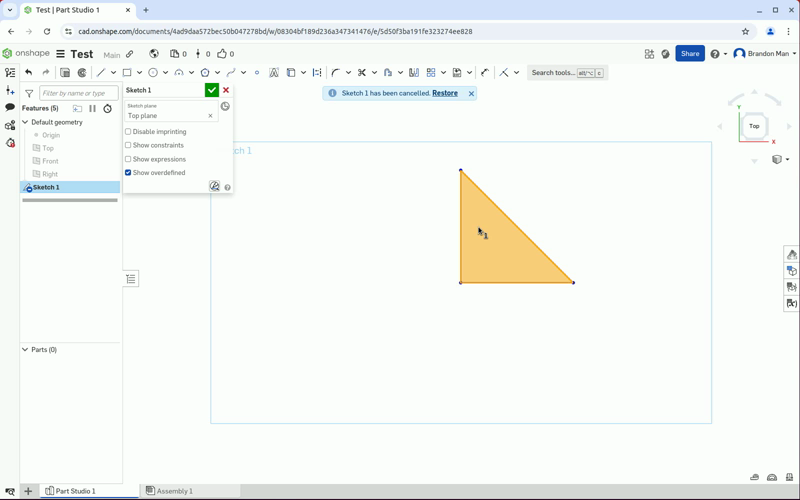
mouse_move(73, 352)
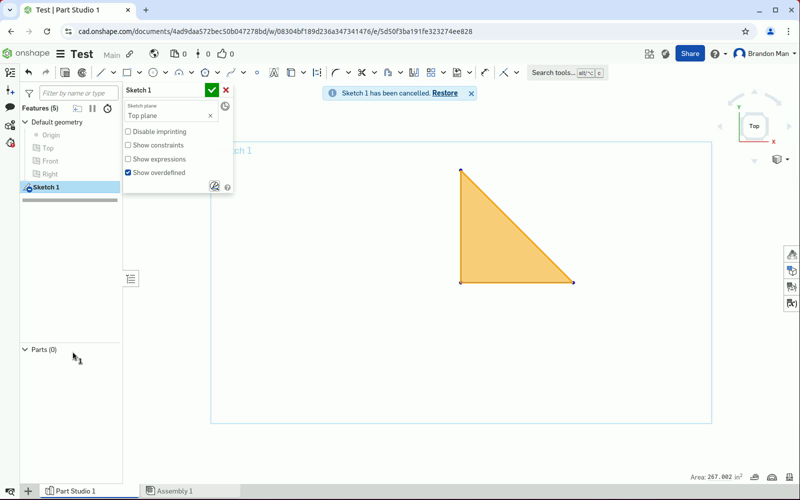
key(shift+y)
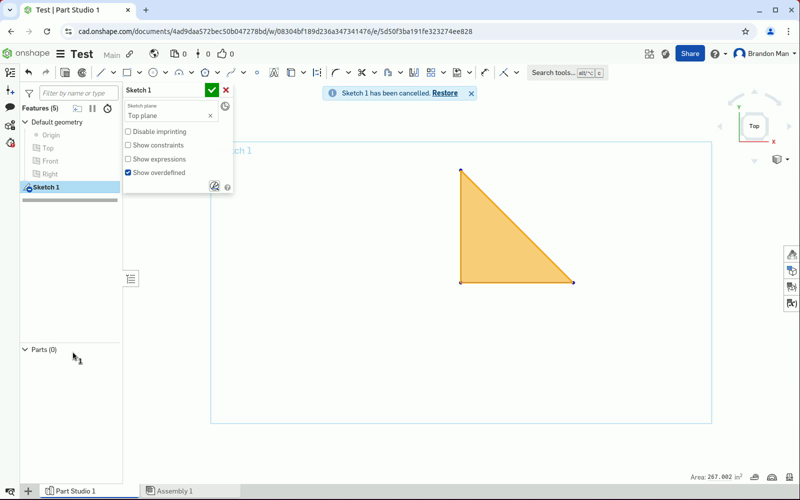
key(shift+e)
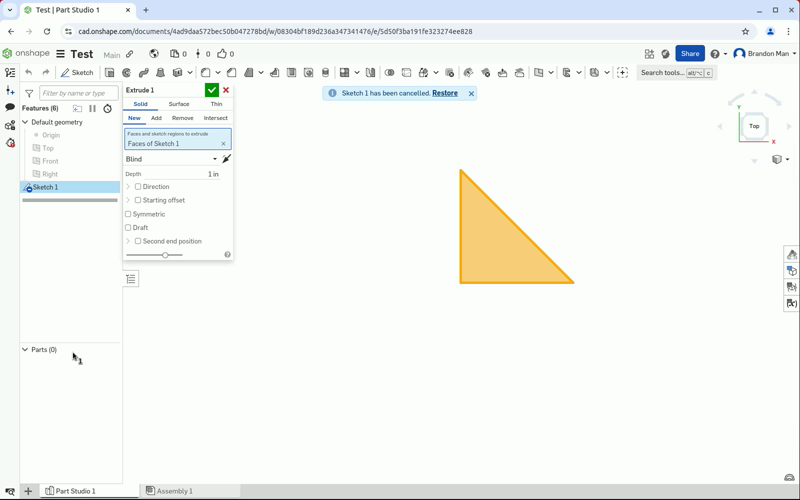
mouse_move(143, 106)
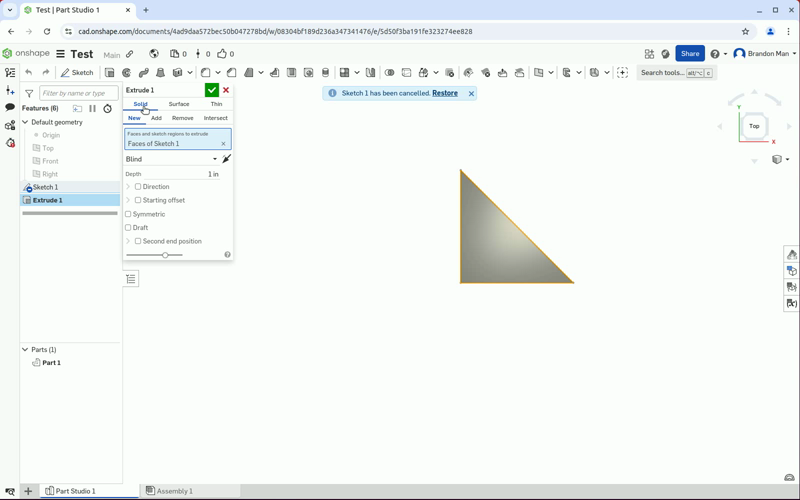
click(143, 106)
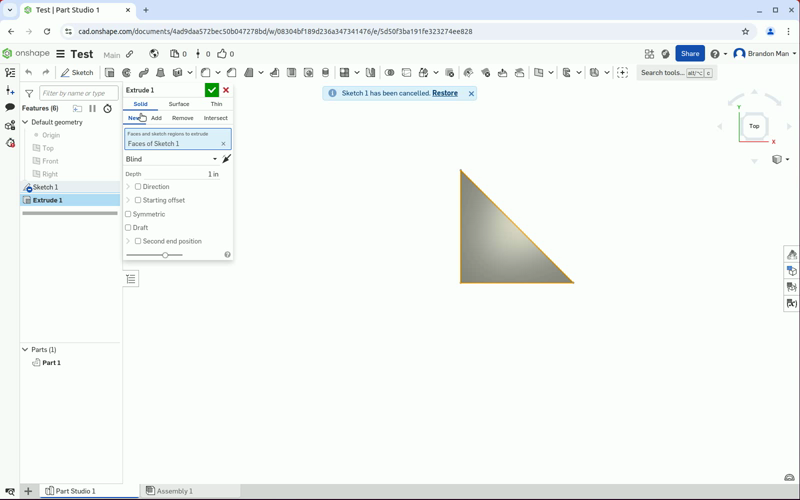
mouse_move(137, 120)
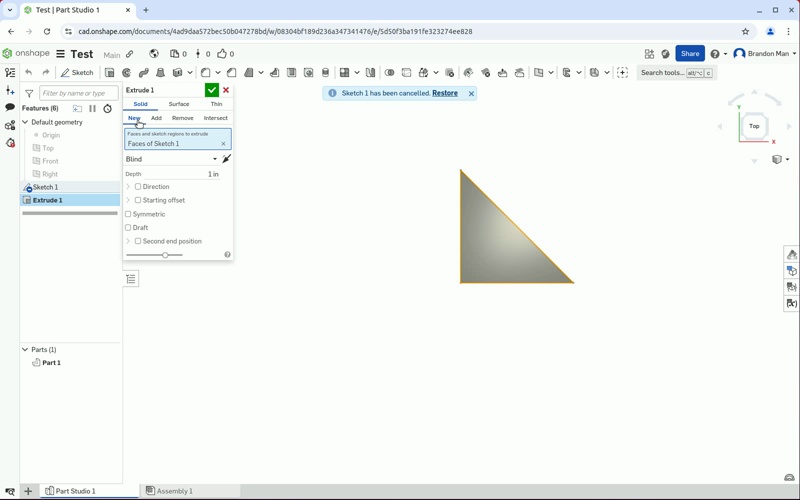
click(137, 120)
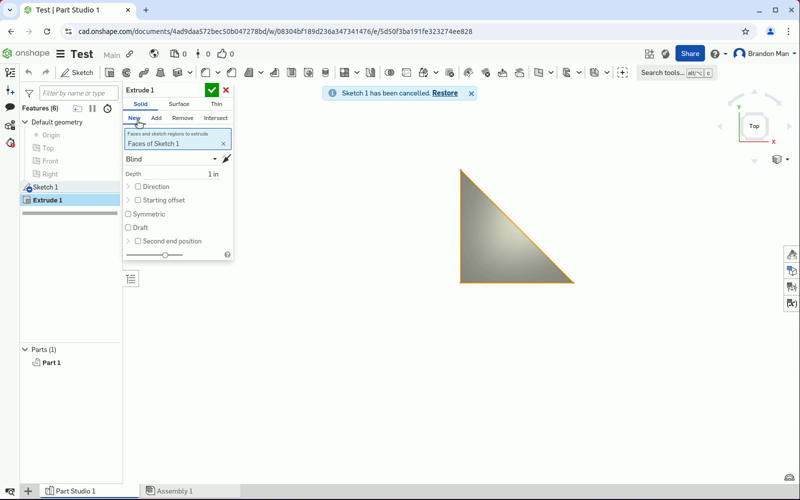
key(tab, 4)
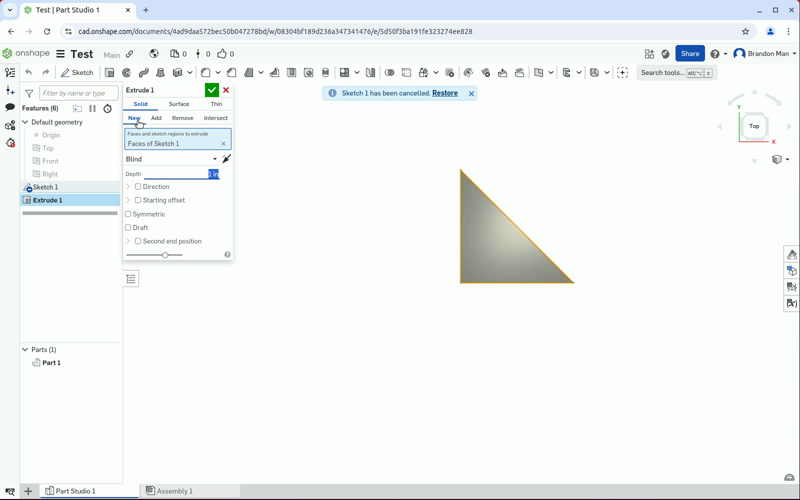
text(0.241)
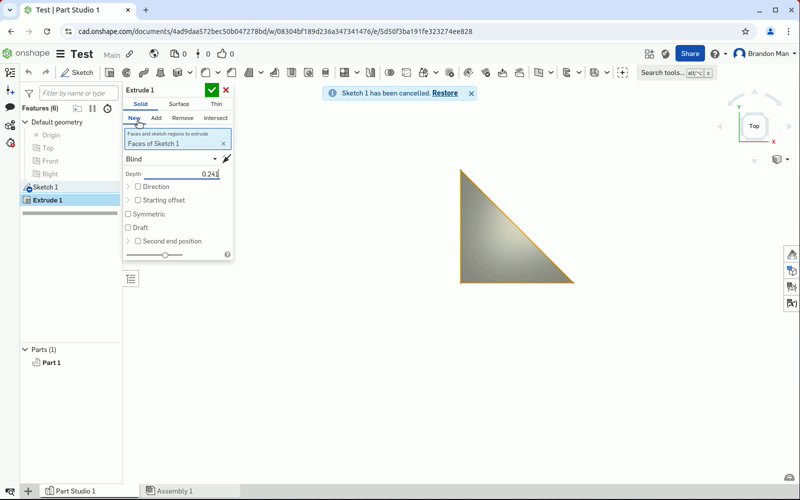
key(enter)
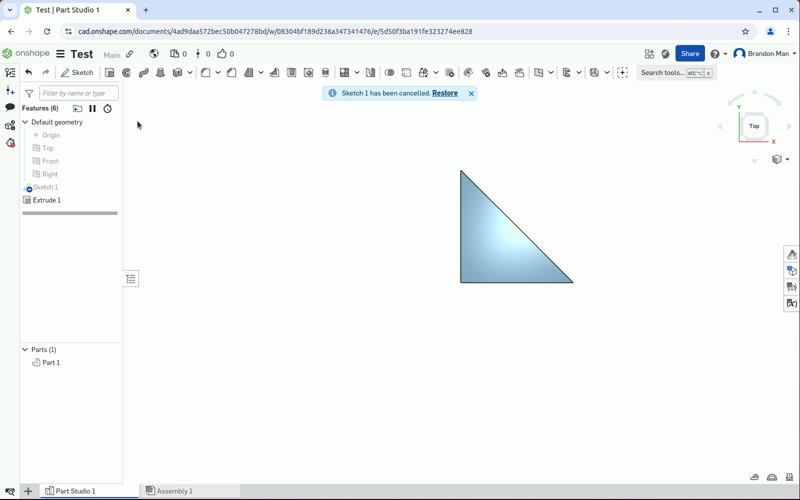
key(shift+h)
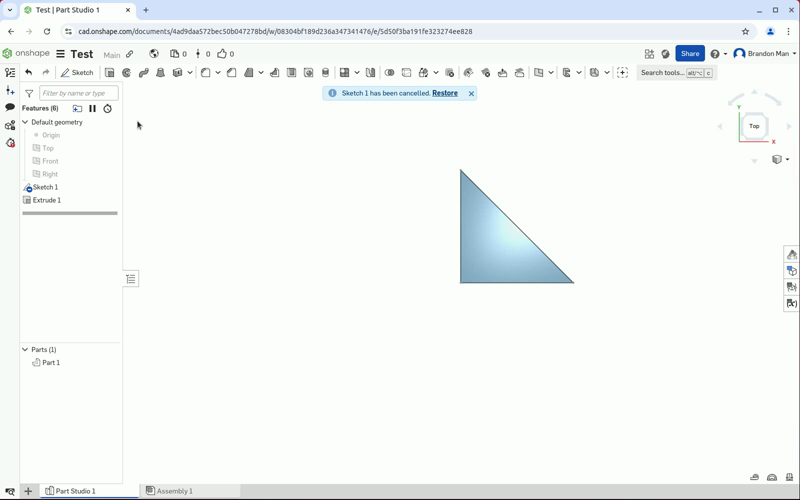
key(shift+h)
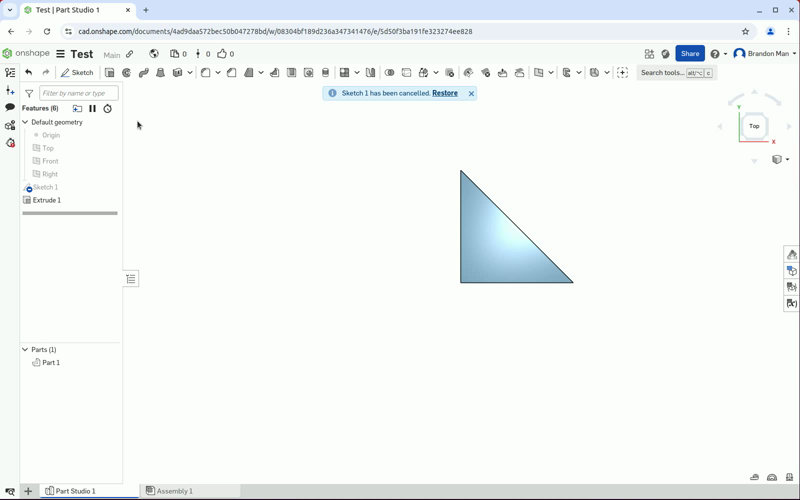
mouse_move(73, 189)
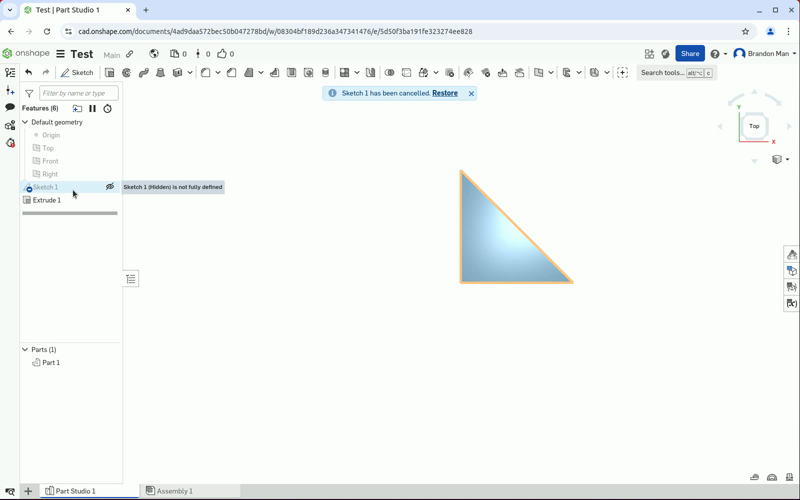
click(73, 189)
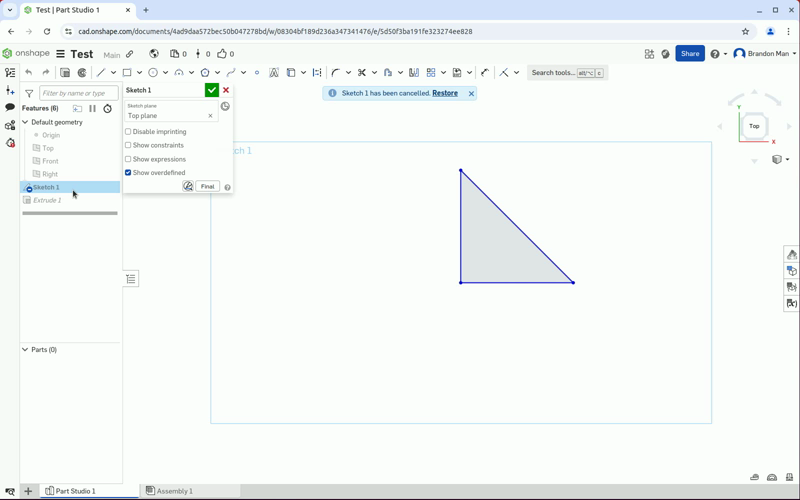
mouse_move(229, 92)
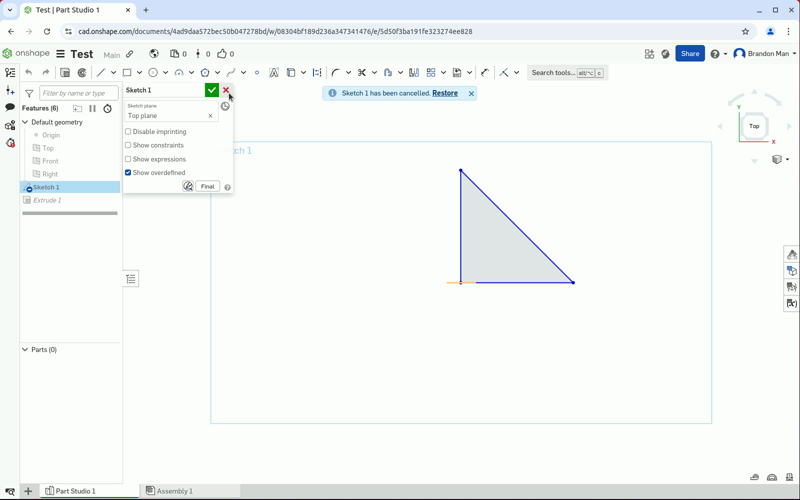
click(229, 92)
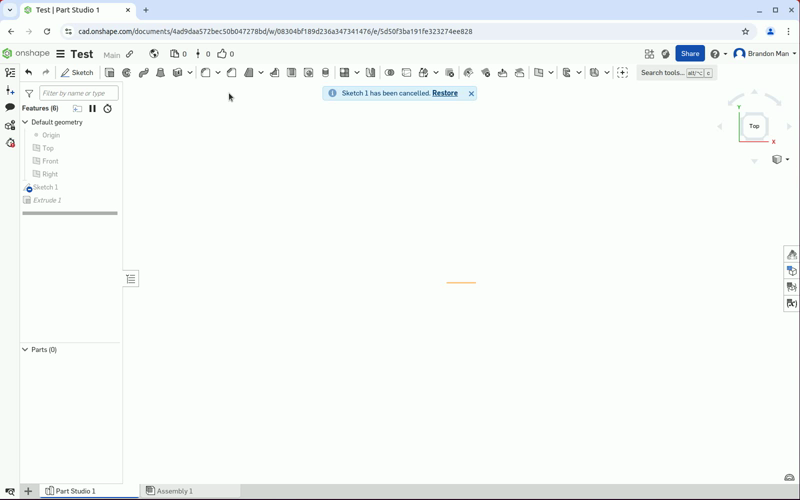
mouse_move(541, 75)
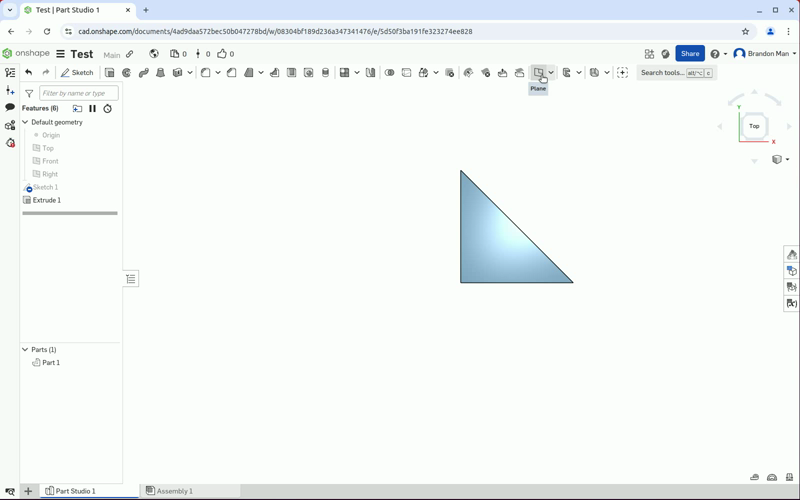
click(541, 75)
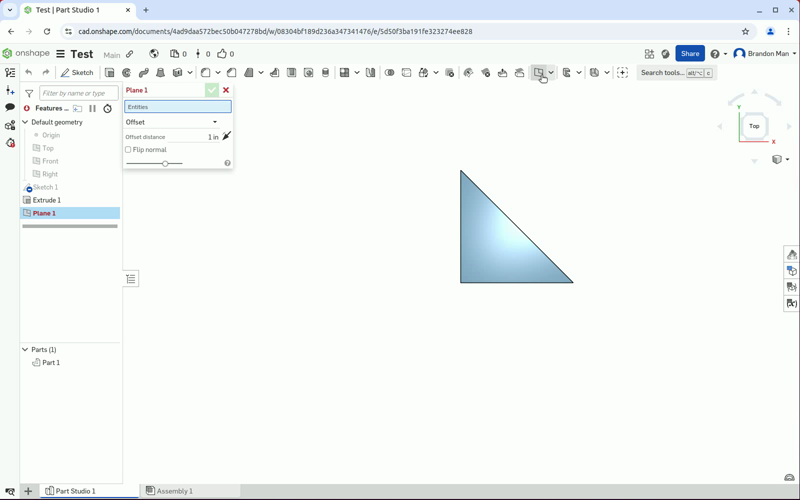
mouse_move(73, 150)
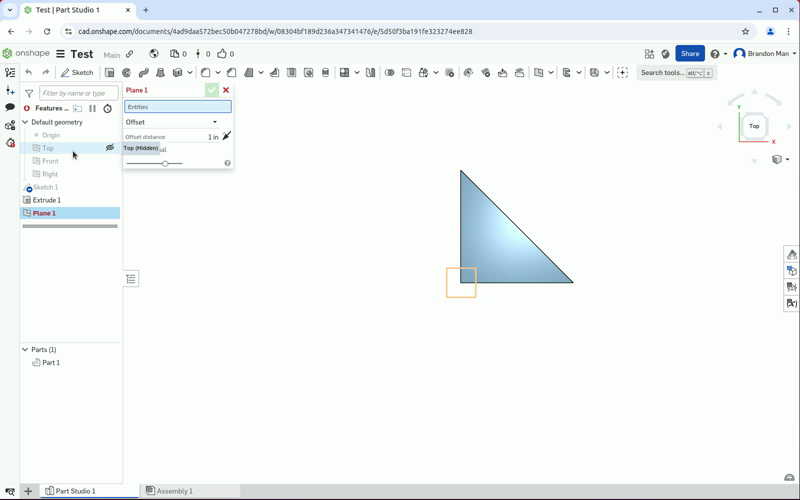
click(73, 150)
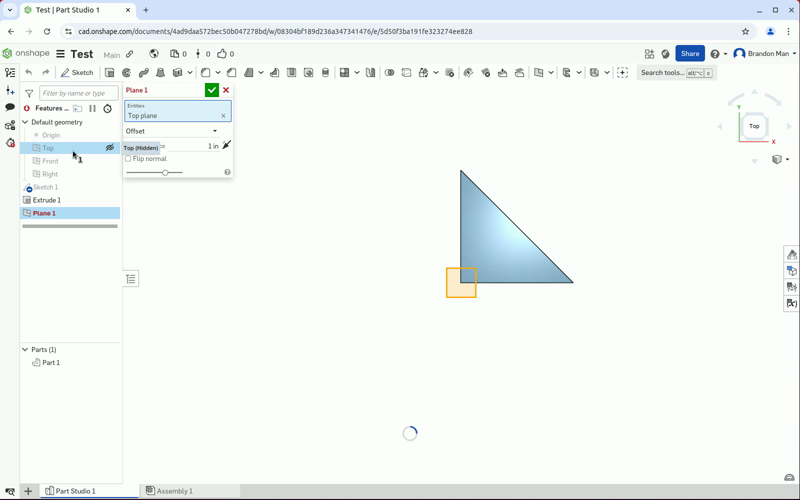
key(tab, 2)
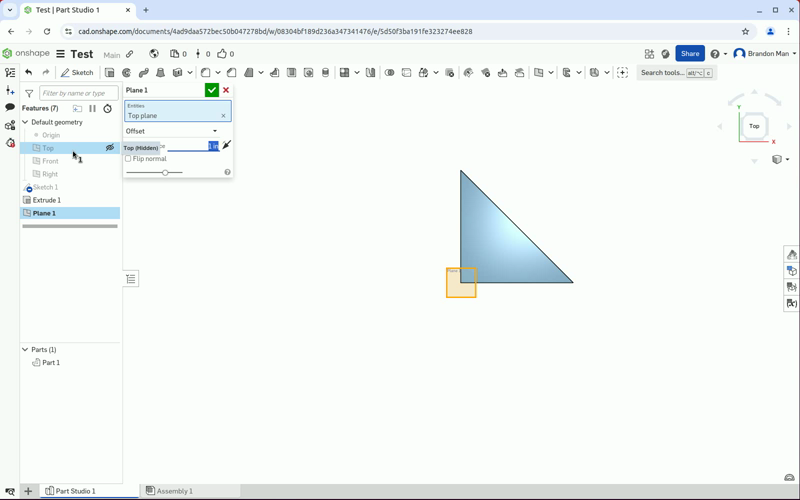
text(0.246)
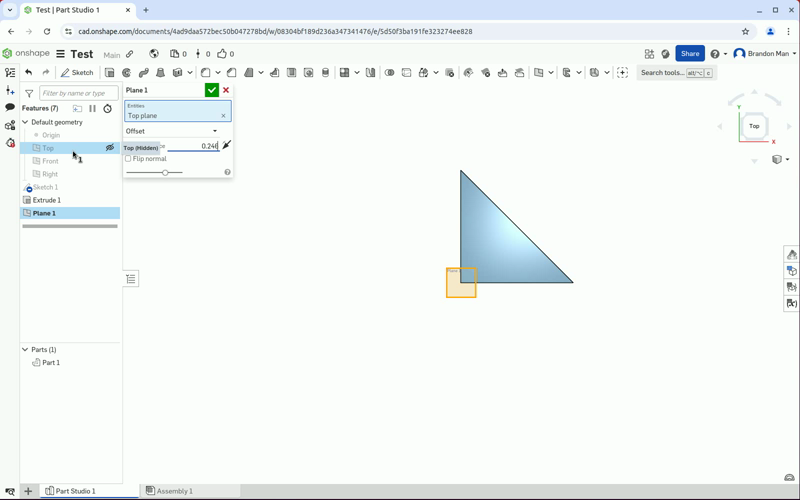
key(enter, 2)
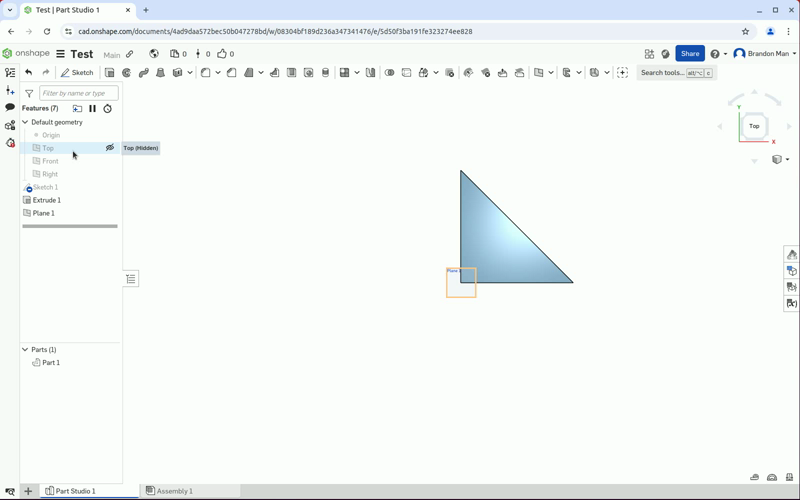
key(shift+s)
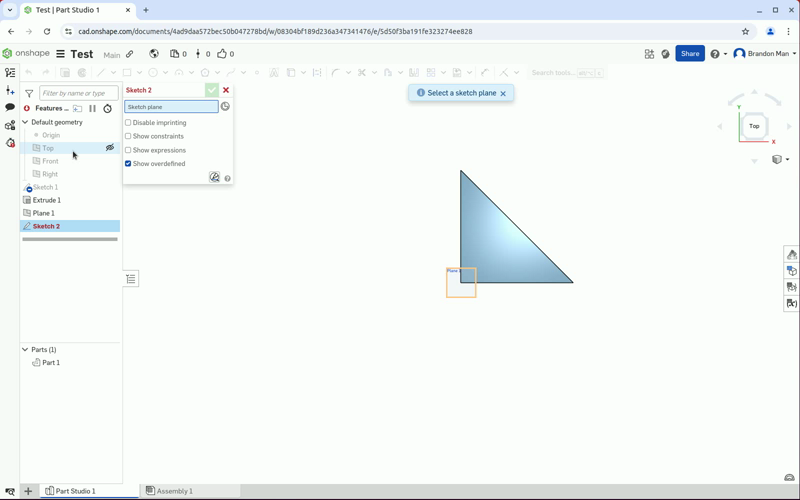
mouse_move(73, 215)
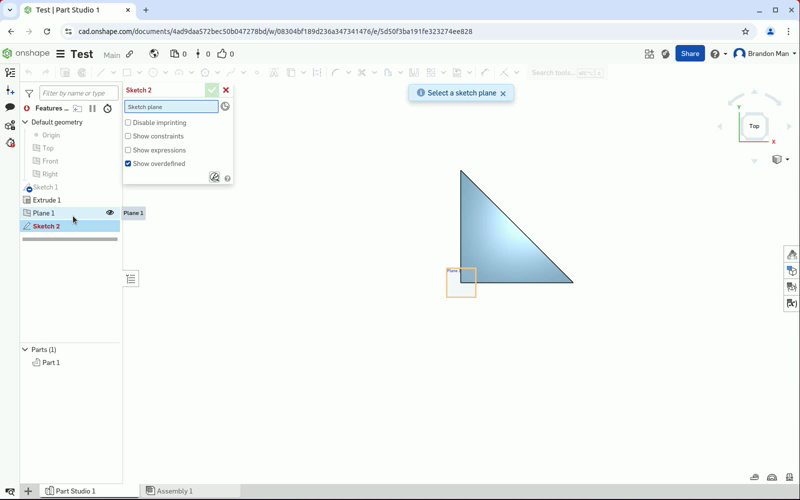
click(73, 215)
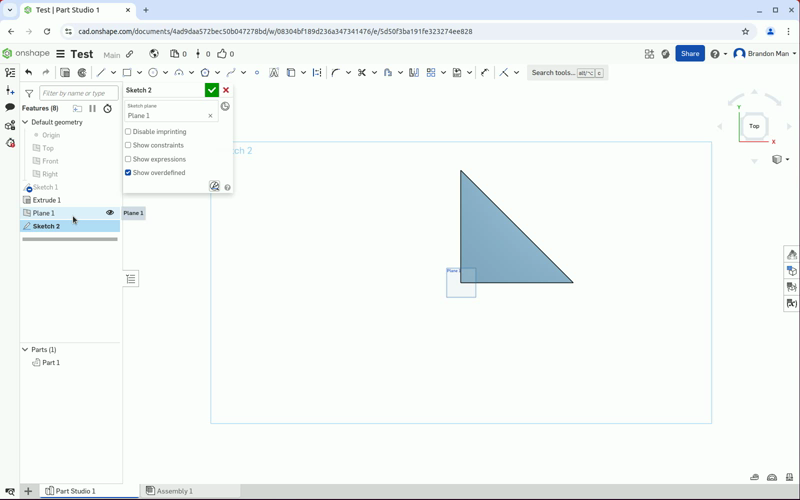
mouse_move(73, 352)
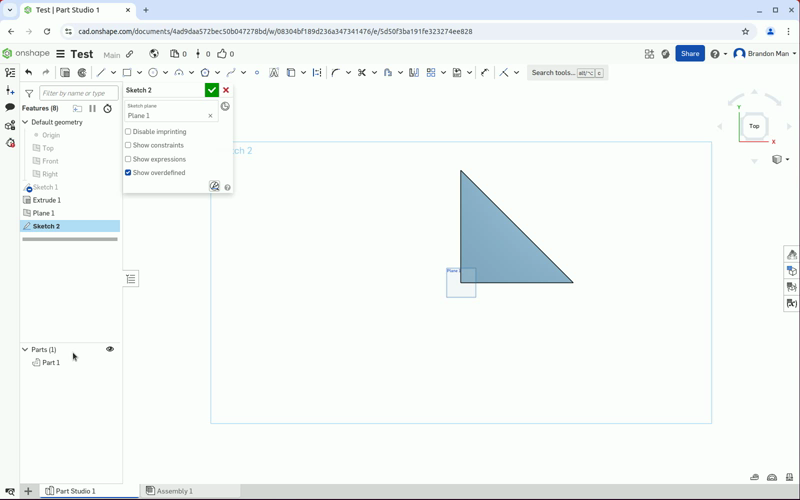
key(y)
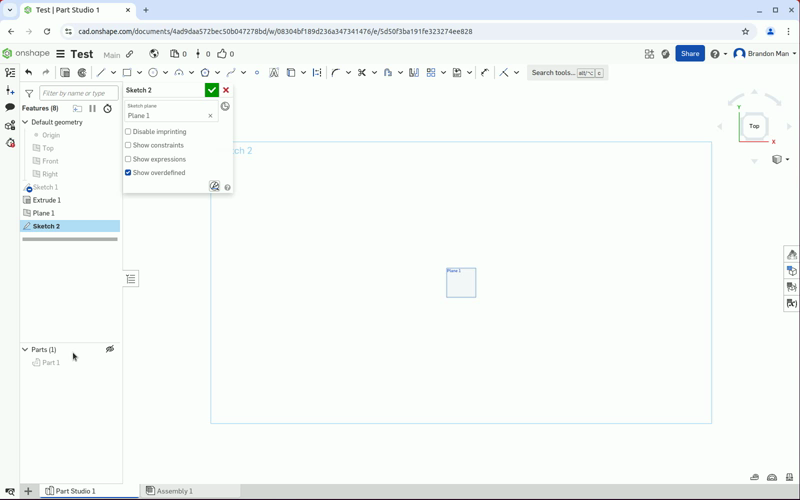
key(c)
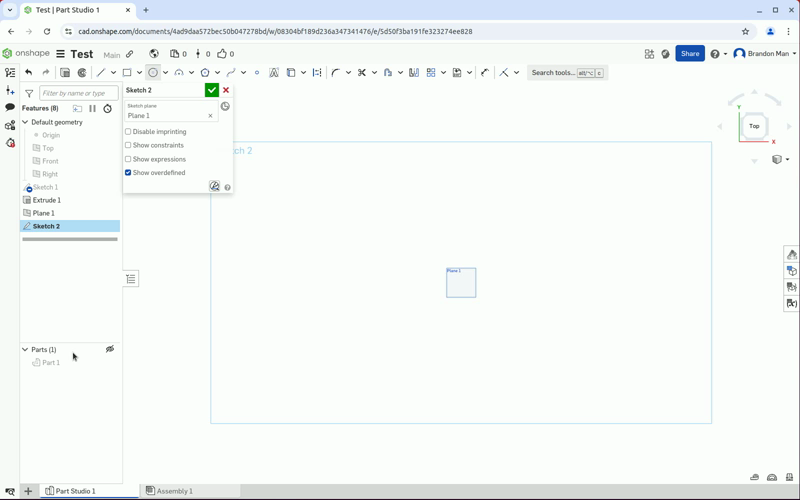
key_down(shift)
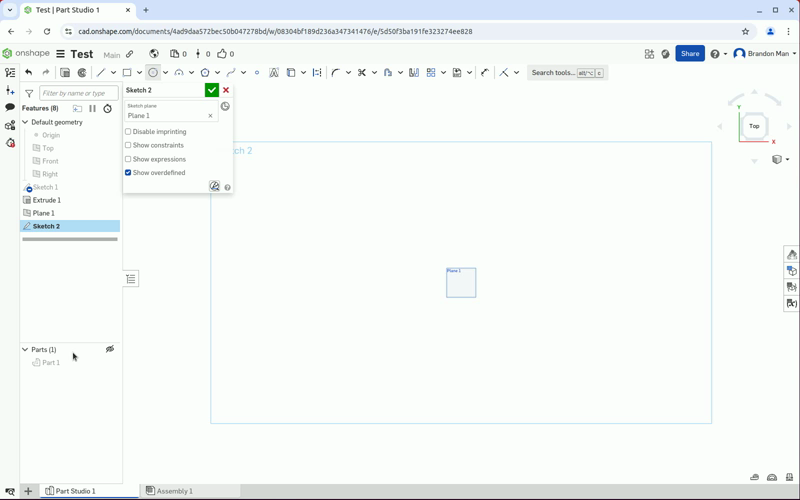
mouse_move(473, 227)
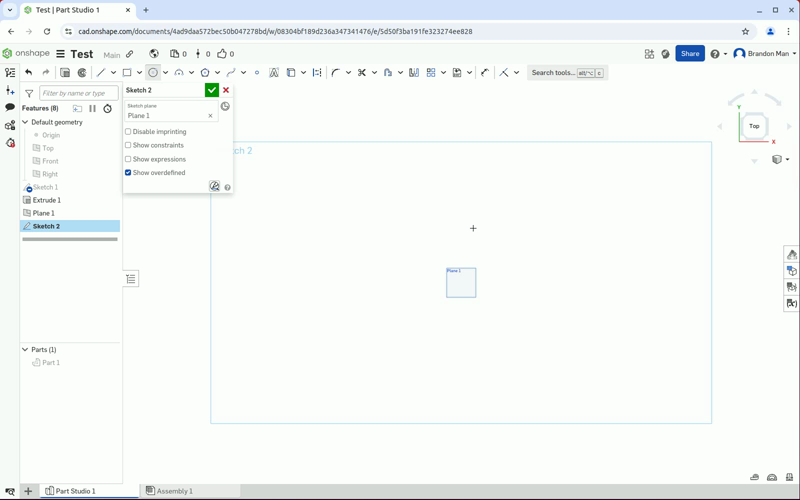
click(473, 227)
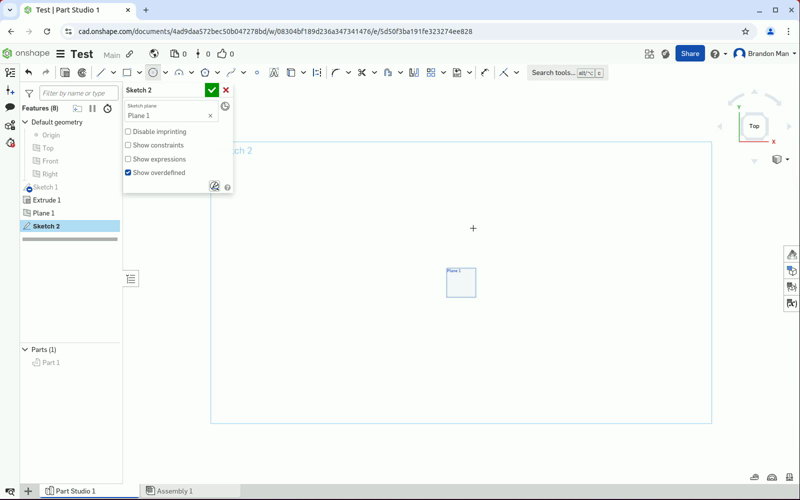
key_up(shift)
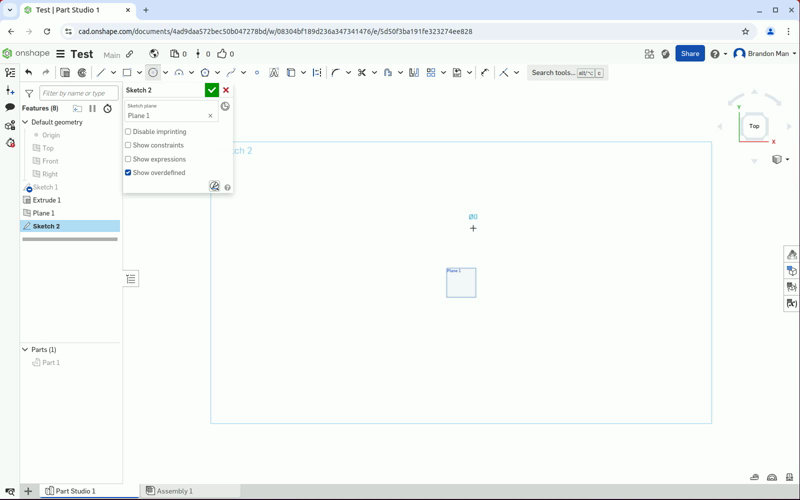
mouse_move(474, 227)
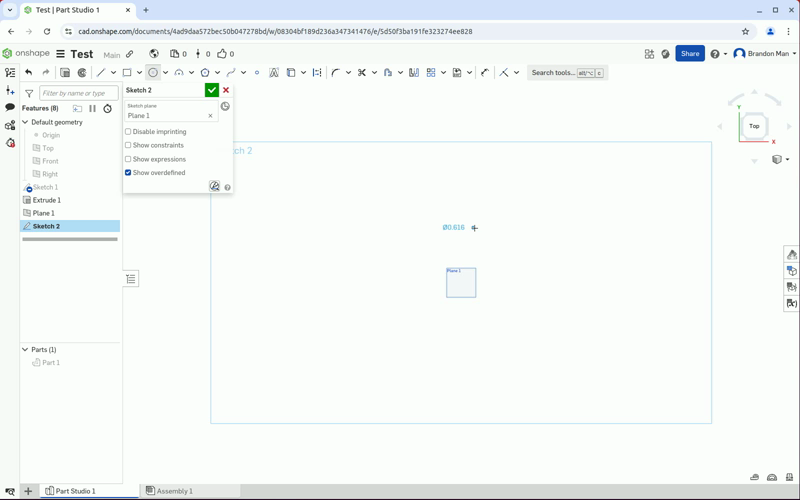
scroll(6)
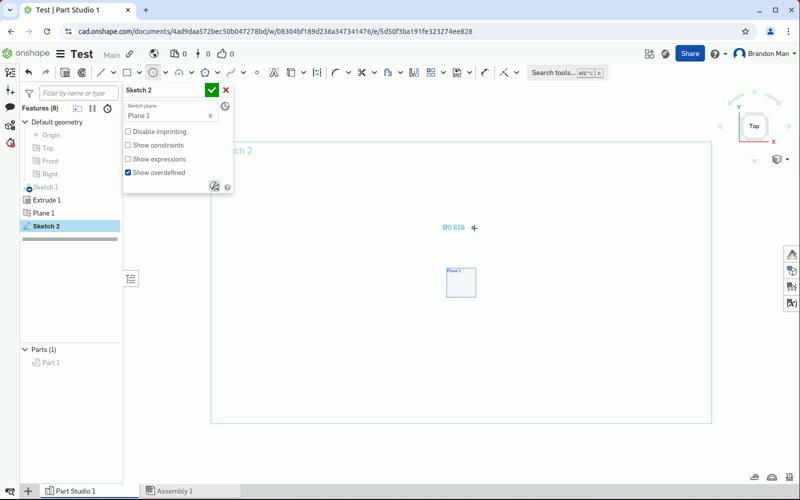
scroll(6)
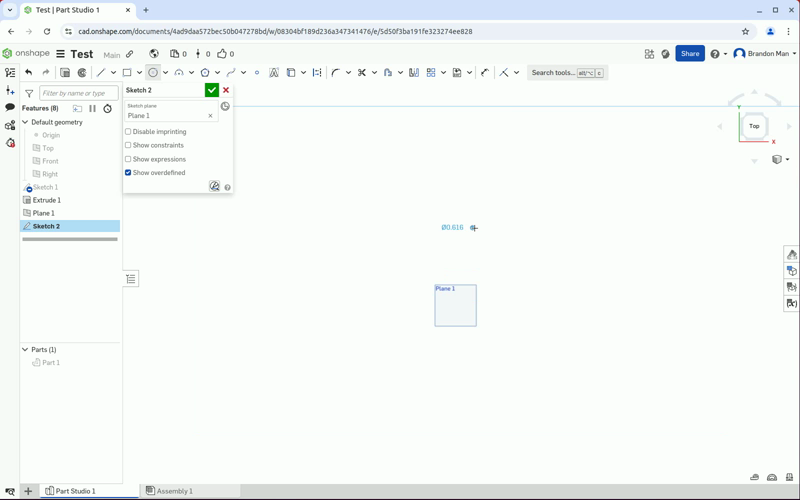
scroll(6)
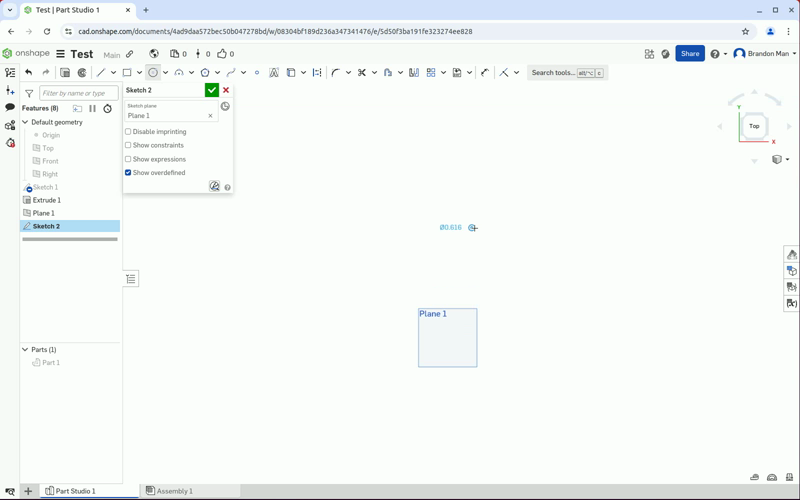
scroll(6)
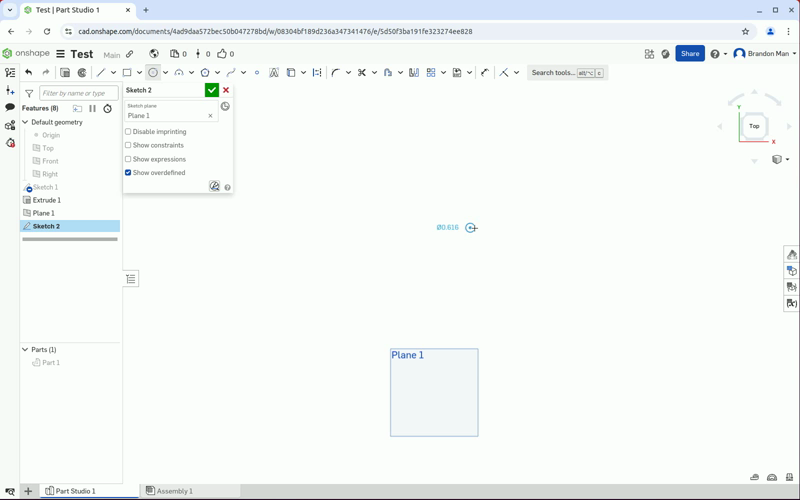
scroll(6)
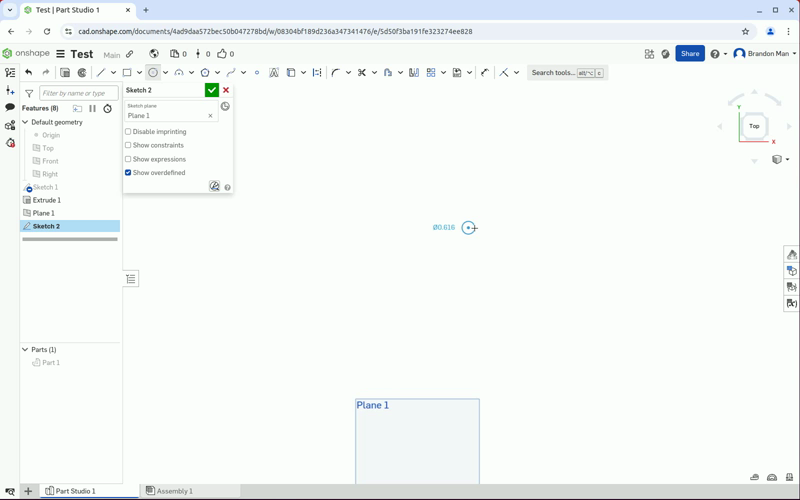
scroll(6)
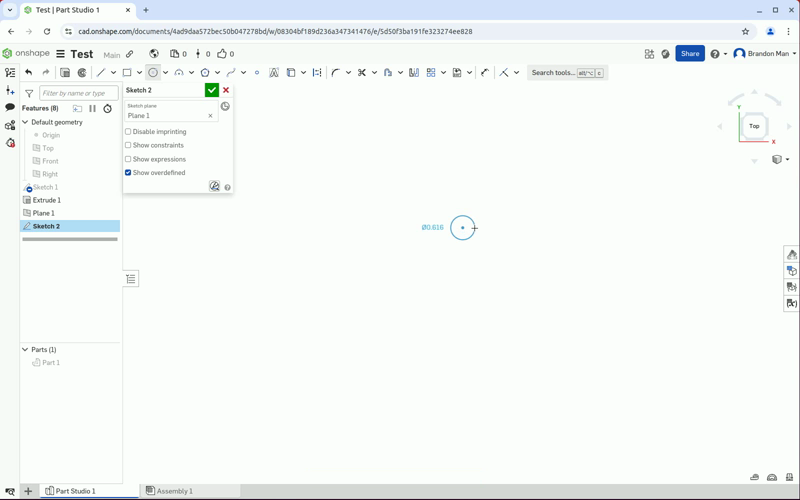
scroll(6)
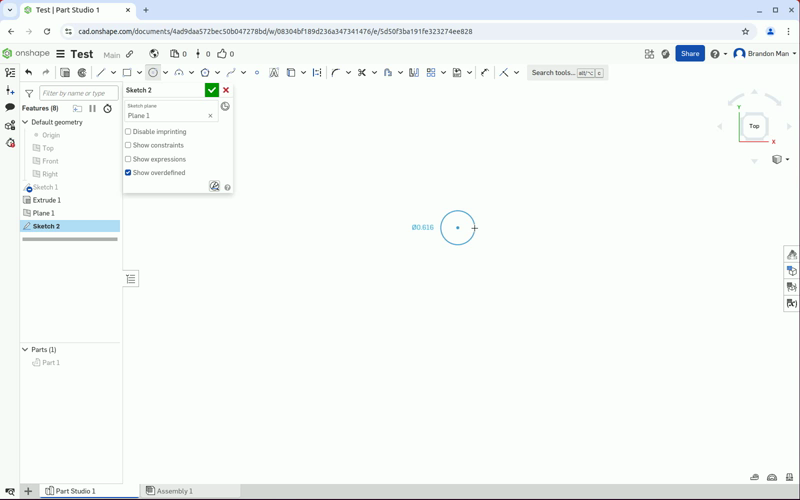
click(474, 227)
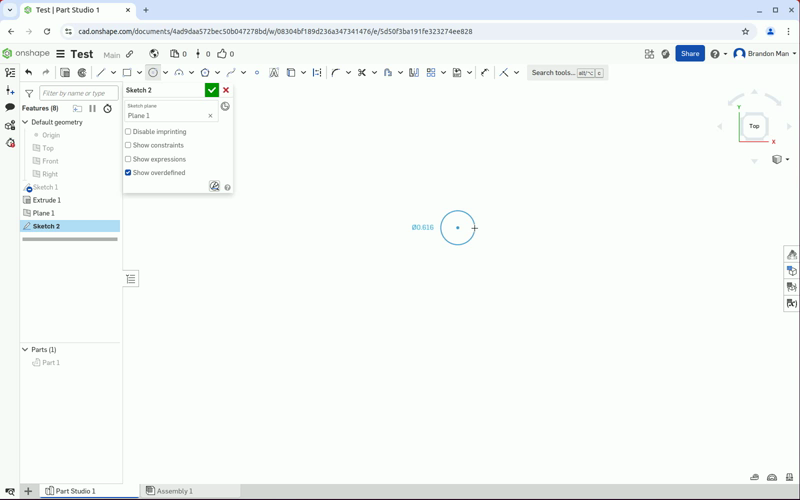
scroll(-6)
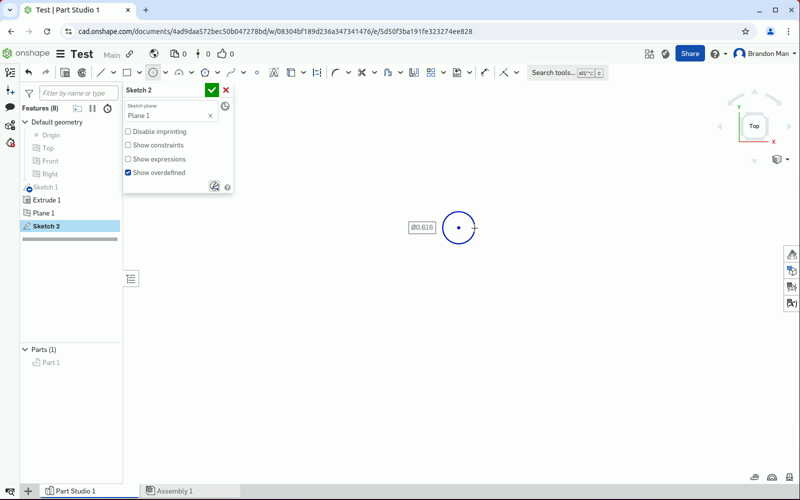
scroll(-6)
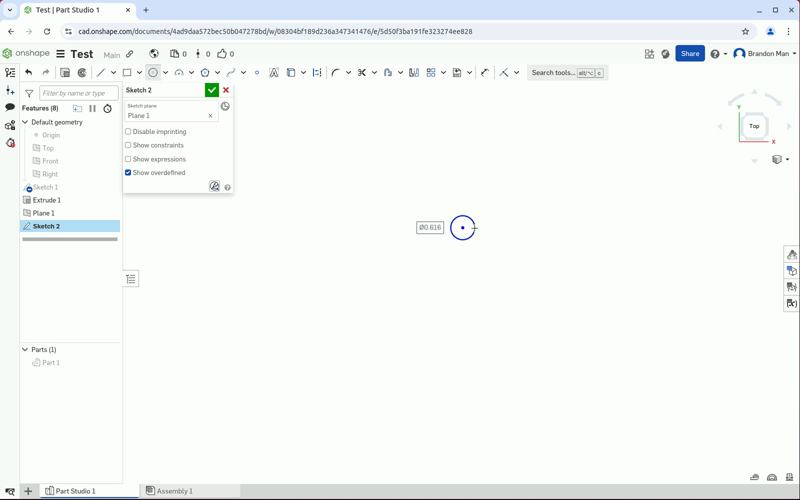
scroll(-6)
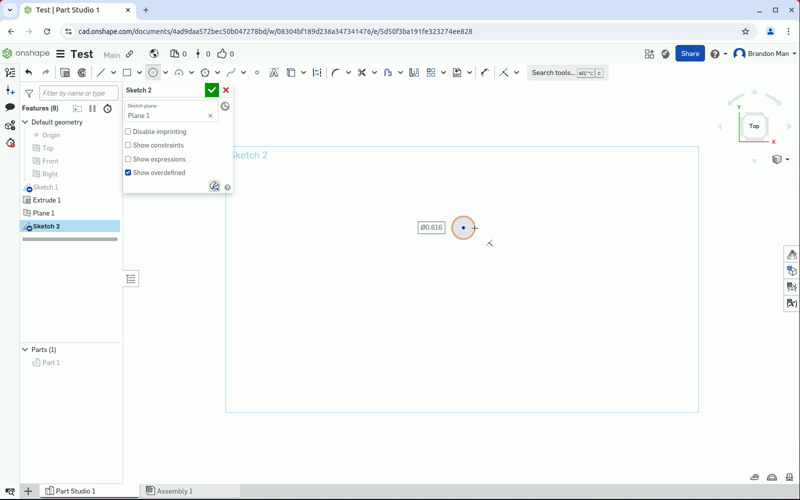
scroll(-6)
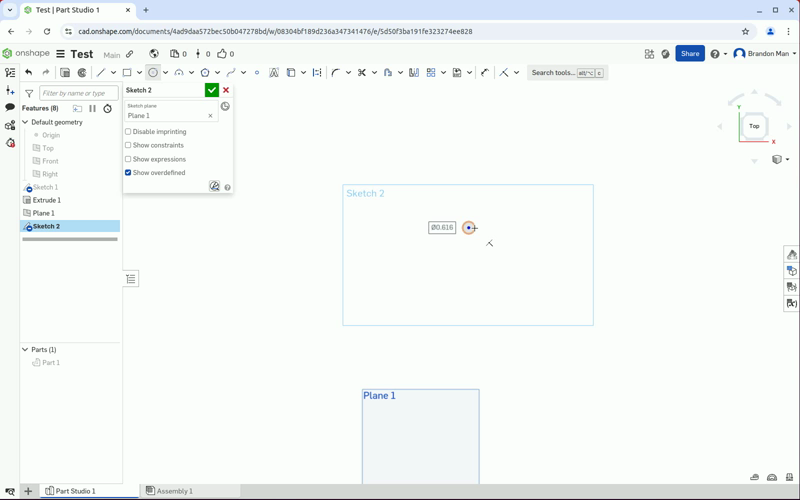
scroll(-6)
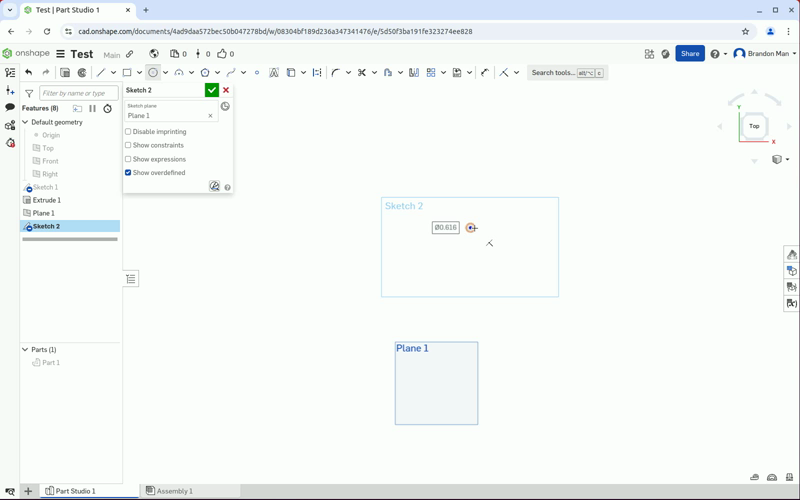
scroll(-6)
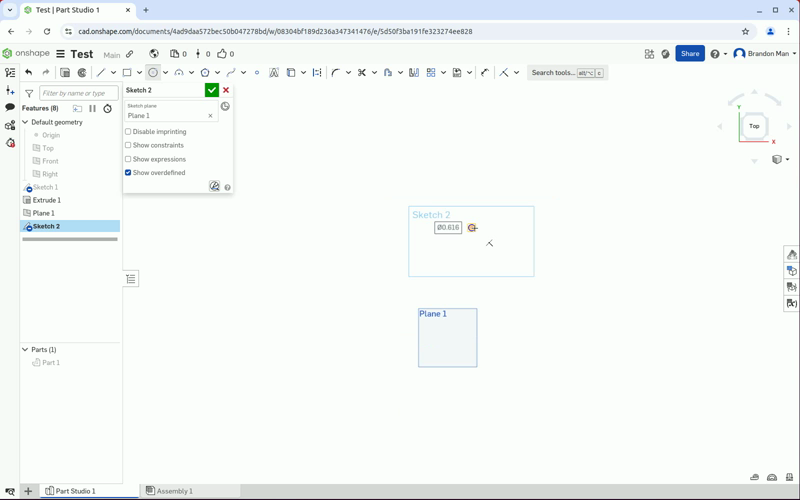
scroll(-6)
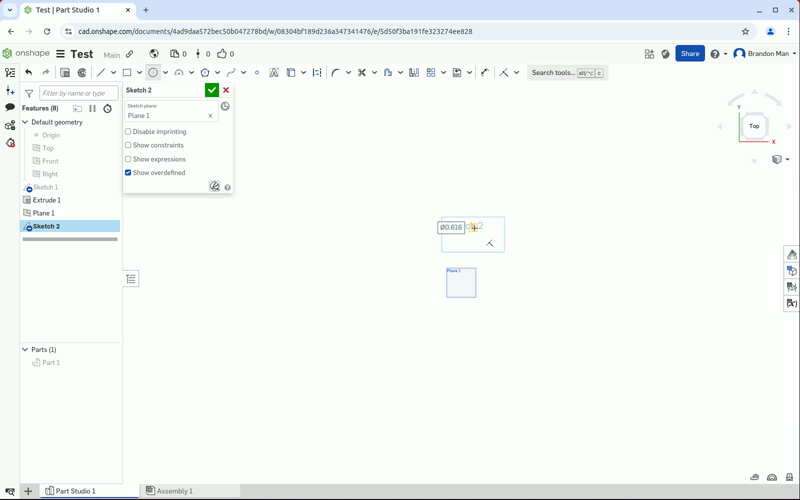
key(esc)
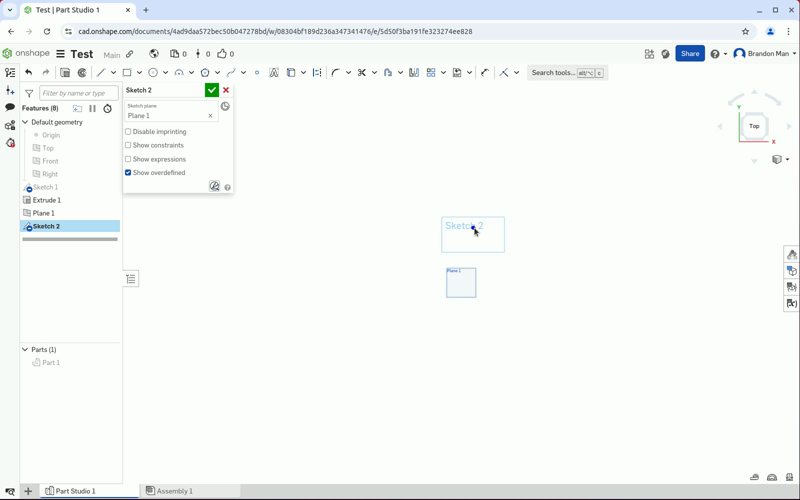
mouse_move(471, 227)
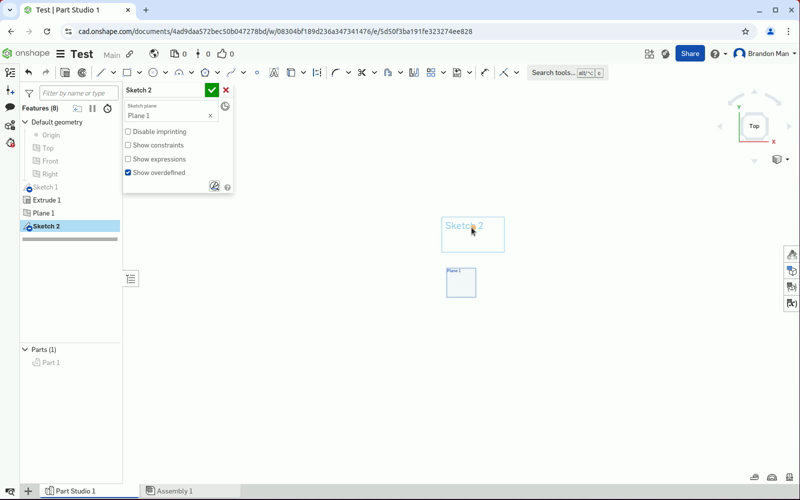
scroll(6)
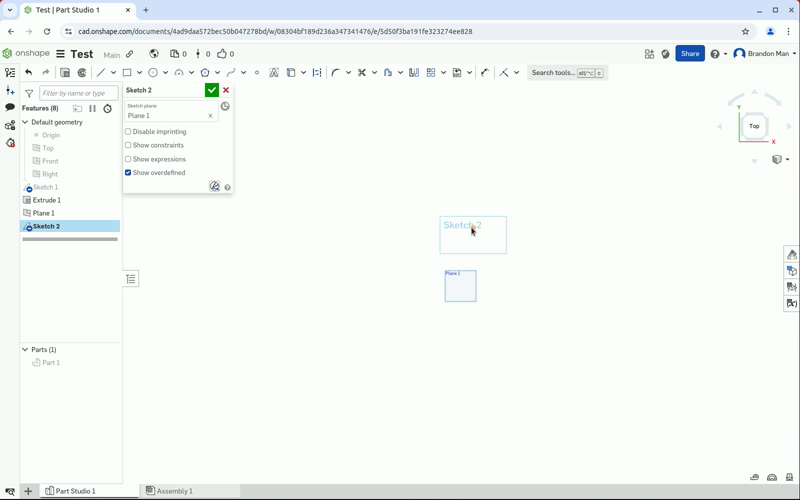
scroll(6)
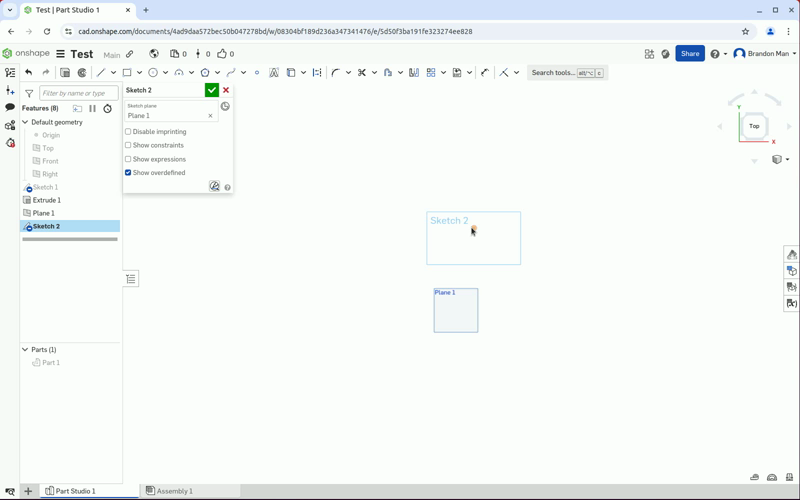
scroll(6)
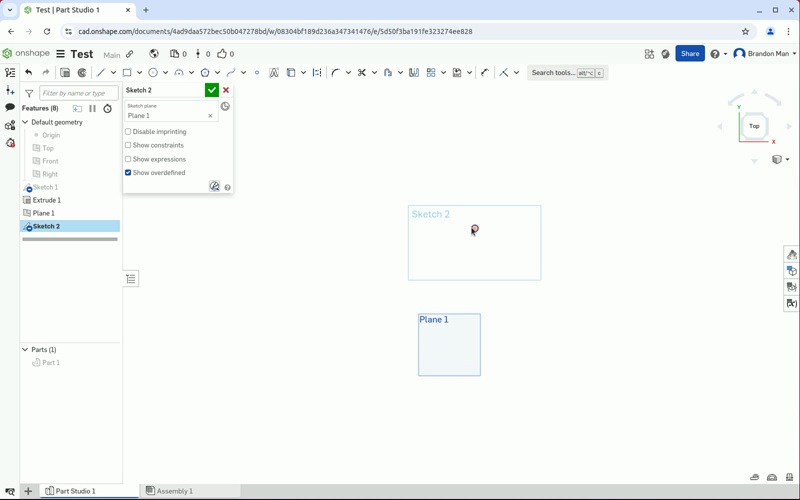
scroll(6)
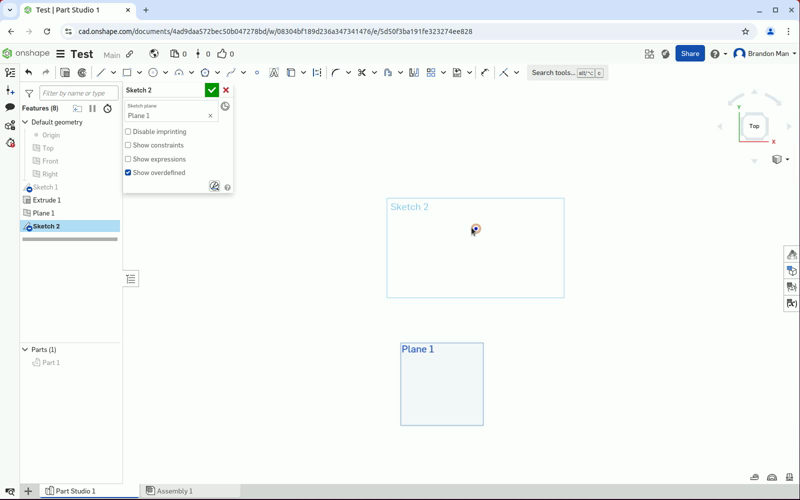
scroll(6)
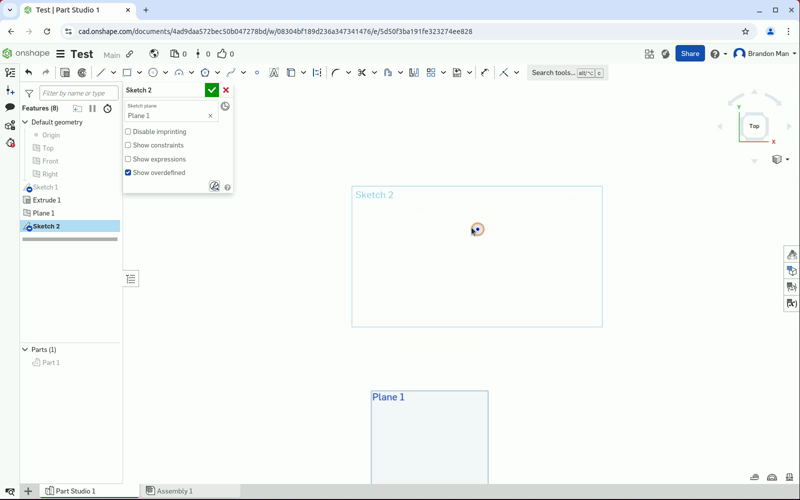
scroll(6)
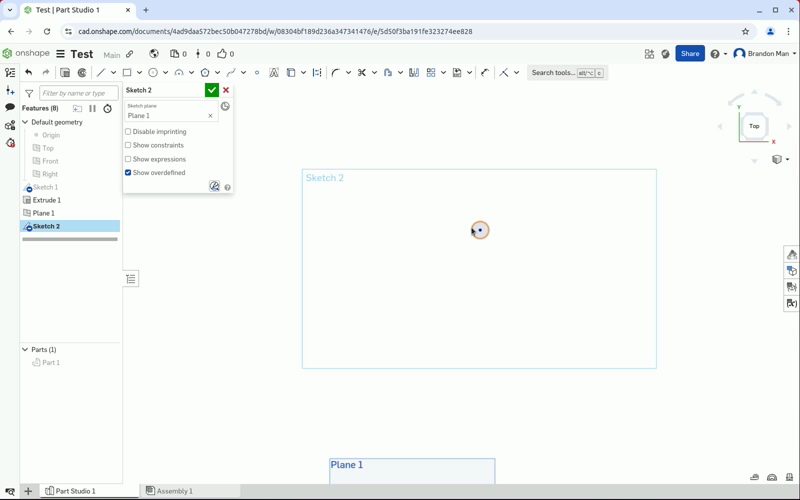
scroll(6)
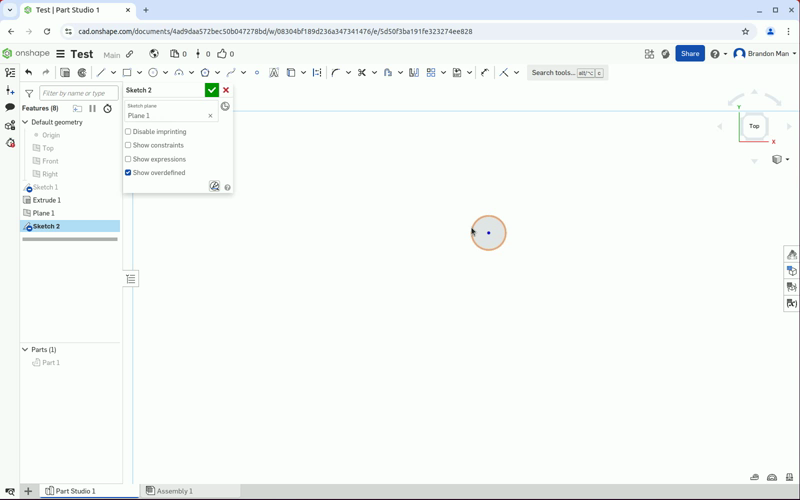
click(471, 227)
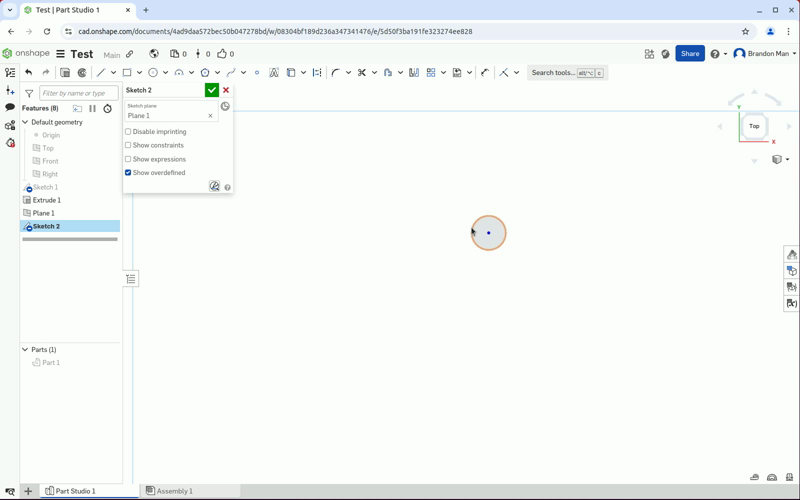
scroll(-6)
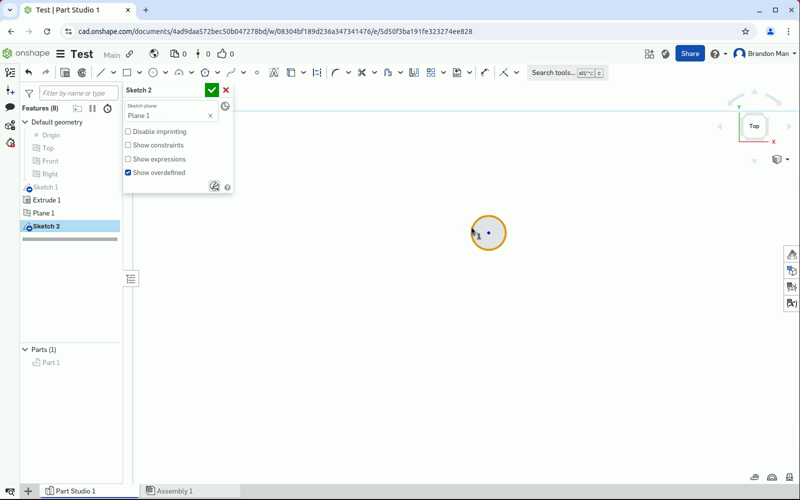
scroll(-6)
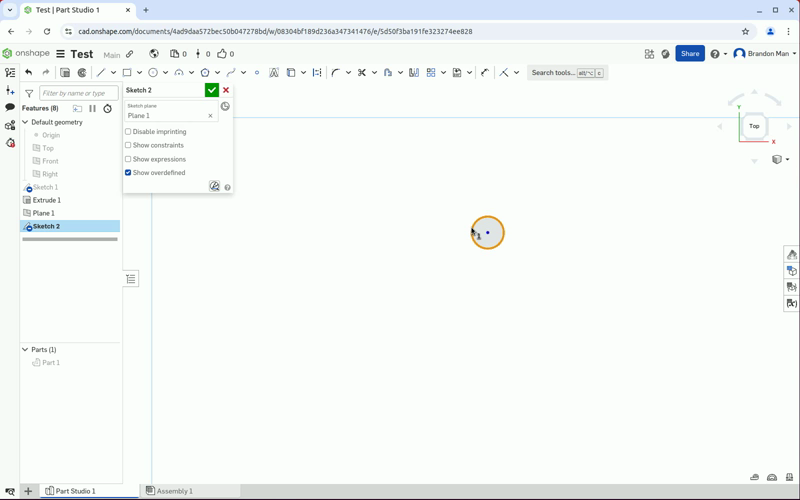
scroll(-6)
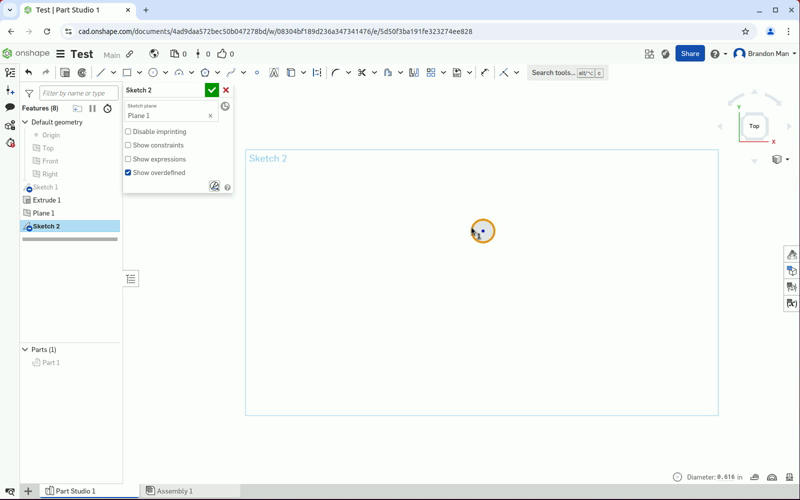
scroll(-6)
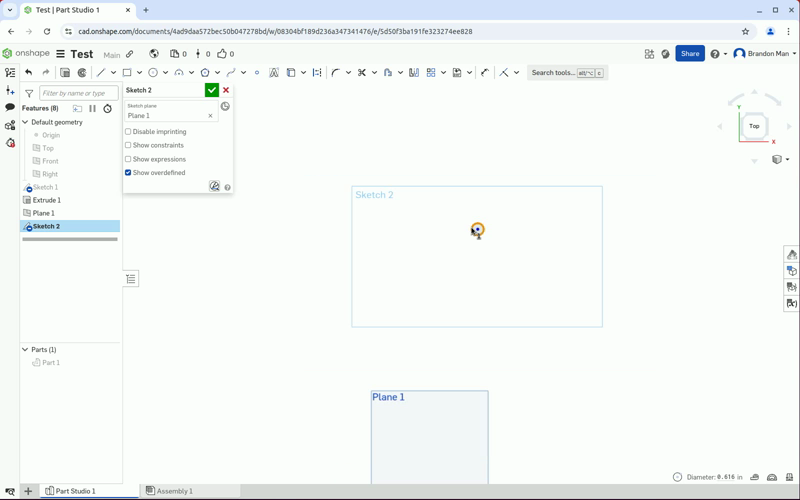
scroll(-6)
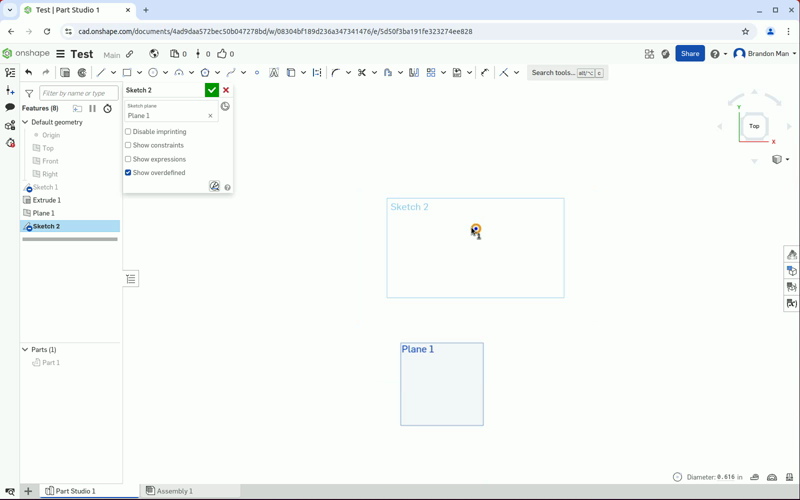
scroll(-6)
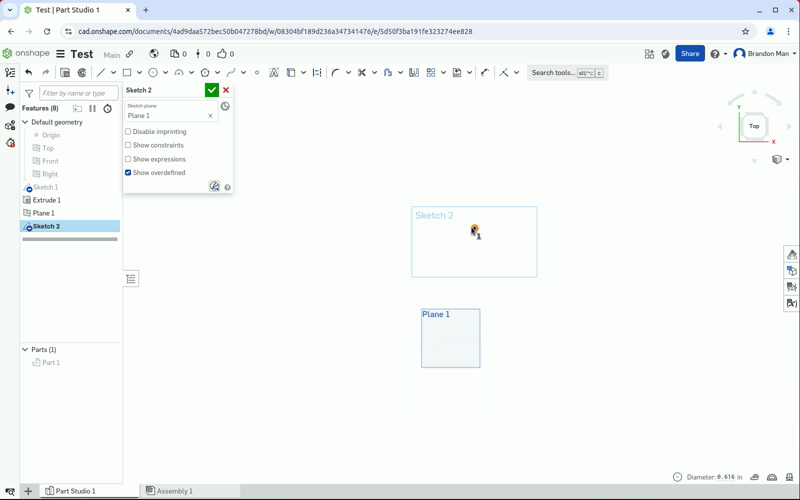
scroll(-6)
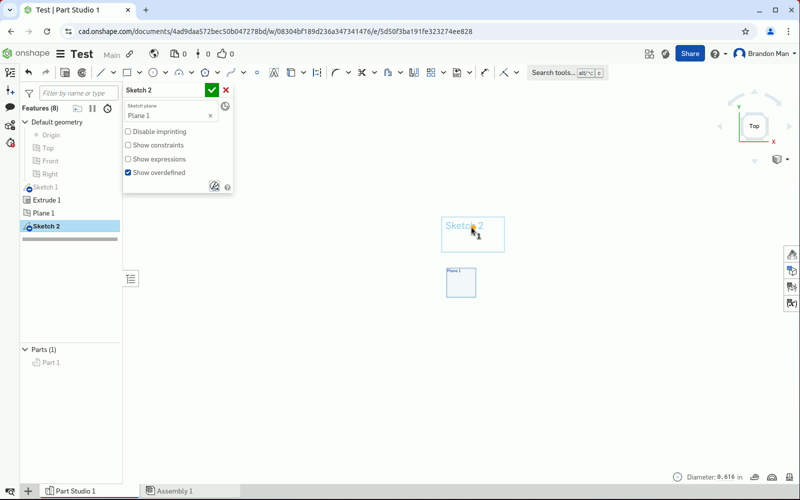
mouse_move(73, 352)
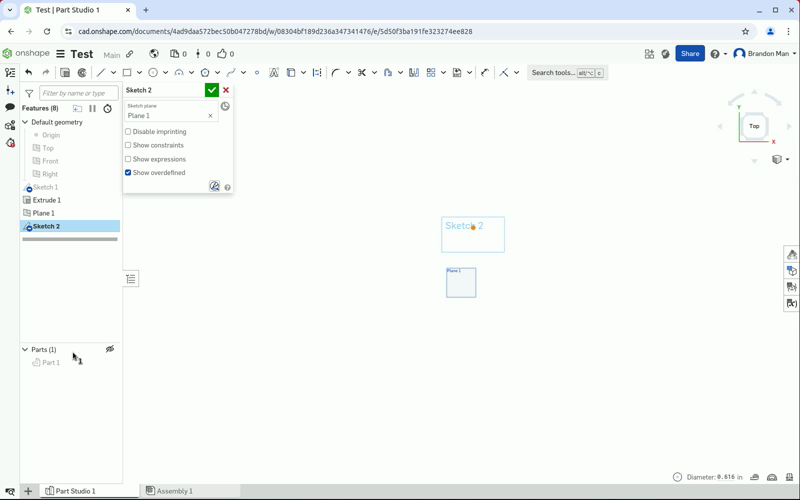
key(shift+y)
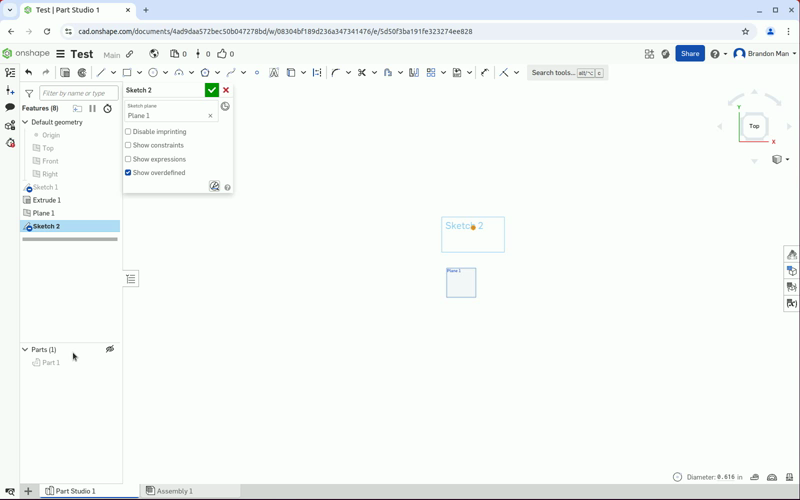
key(shift+e)
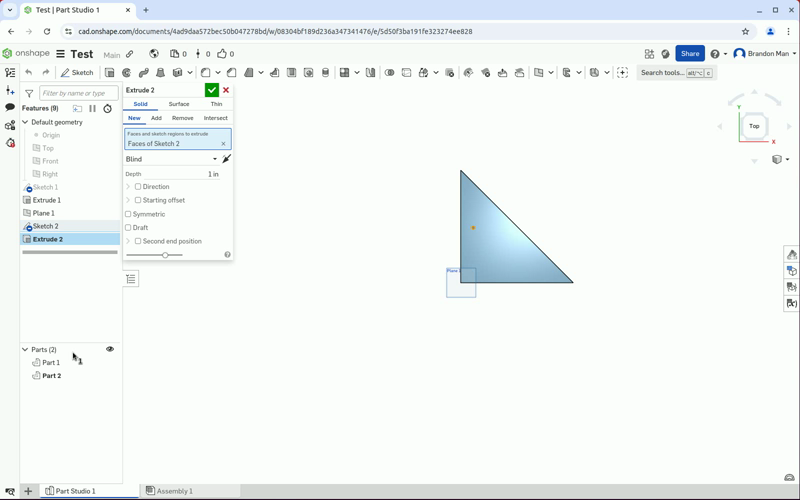
mouse_move(143, 106)
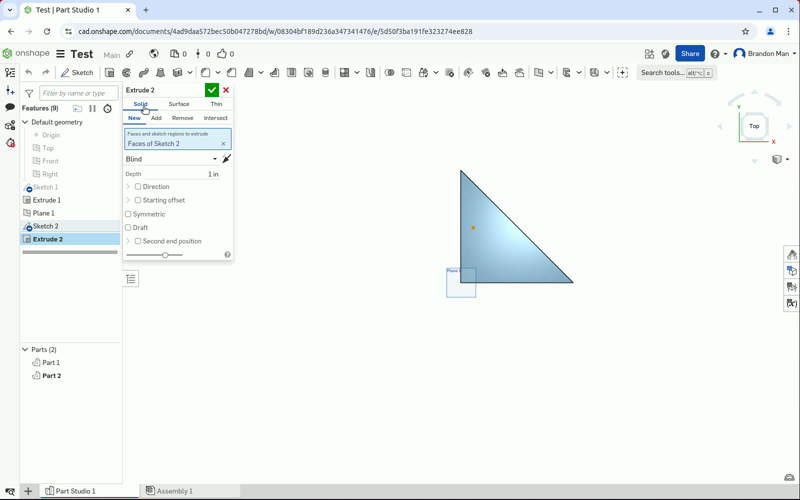
click(143, 106)
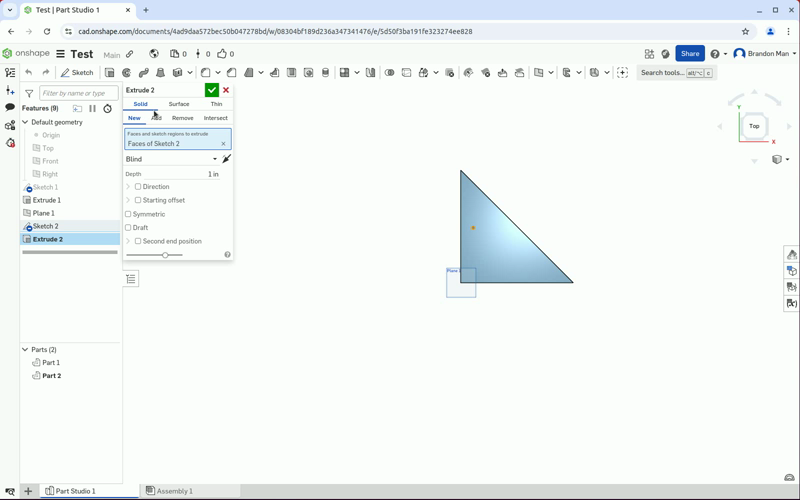
mouse_move(186, 120)
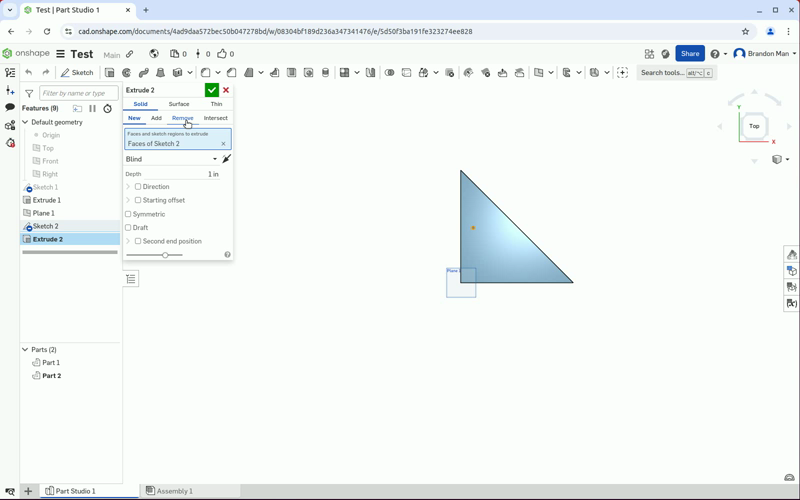
click(186, 120)
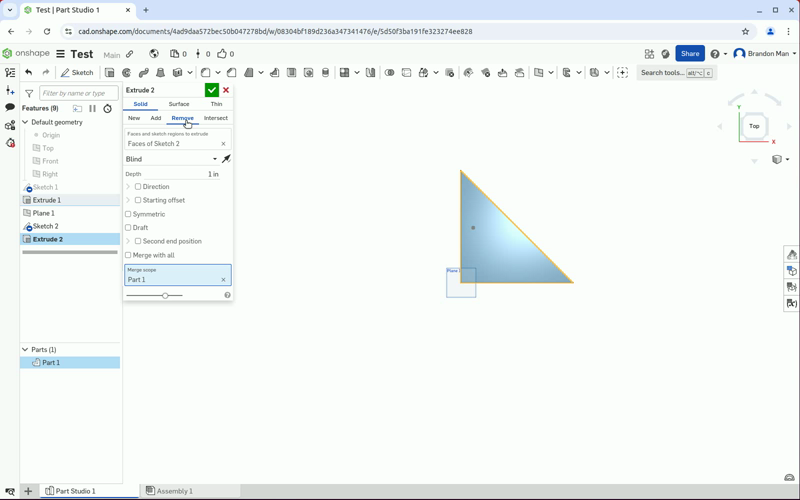
key(tab, 4)
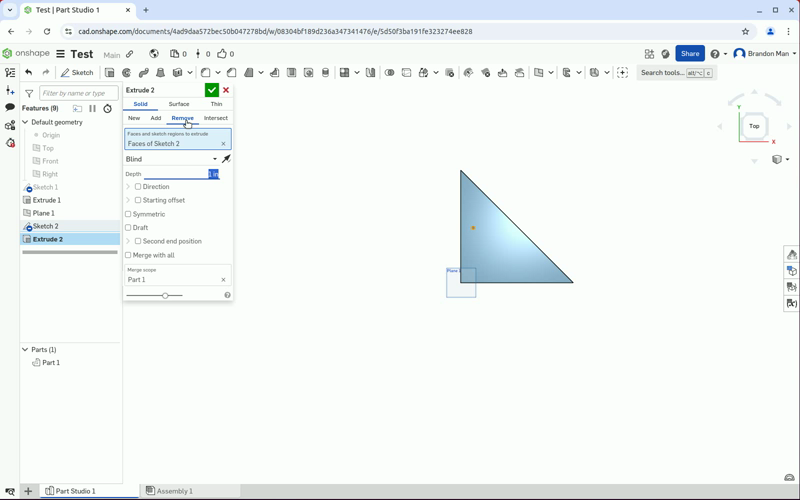
text(1.444)
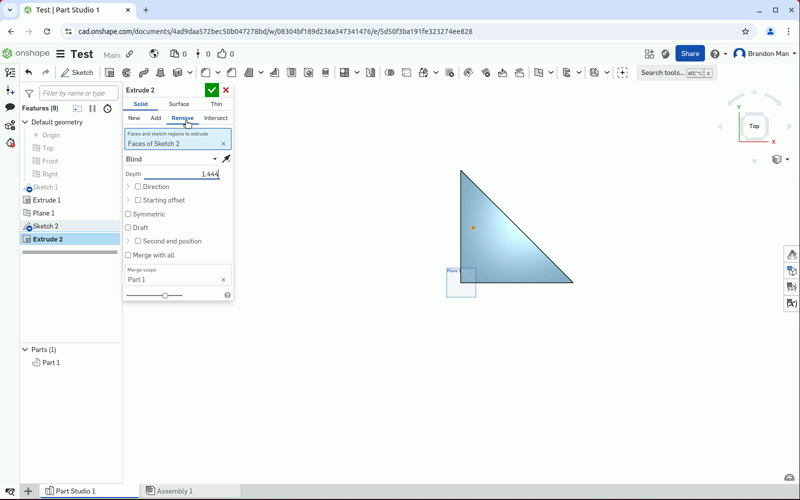
key(tab, 6)
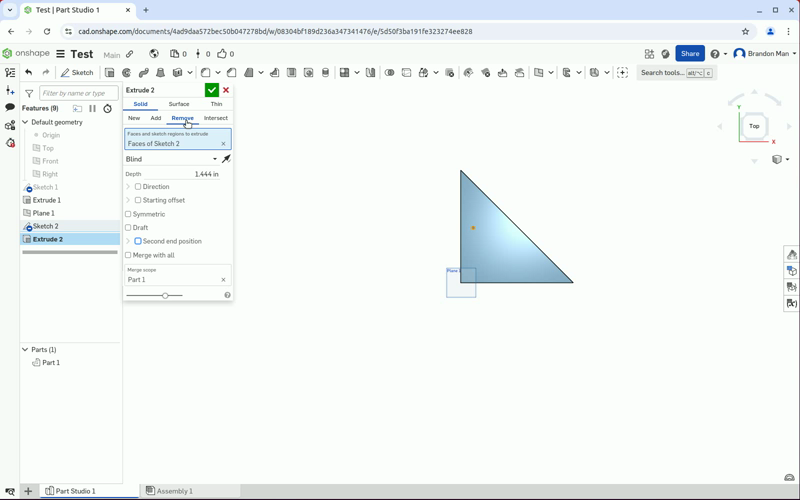
key(space)
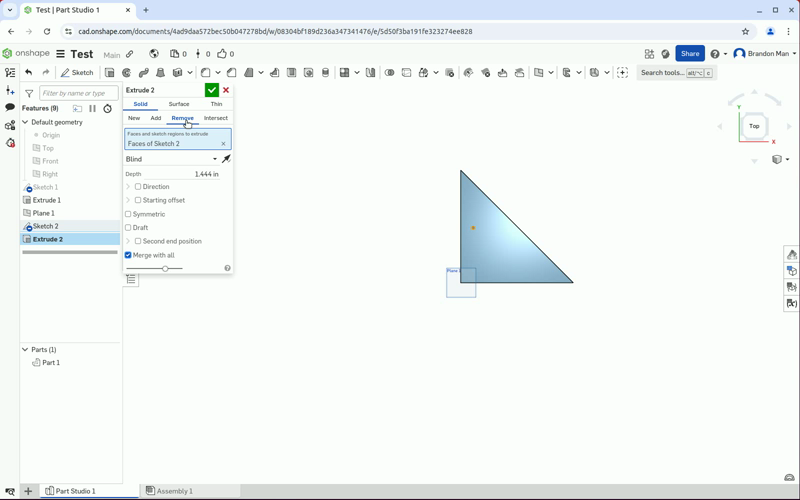
key(enter)
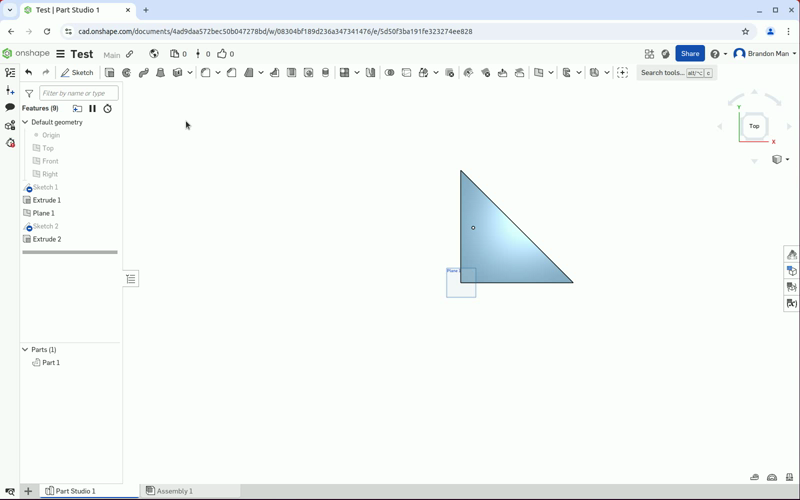
key(shift+h)
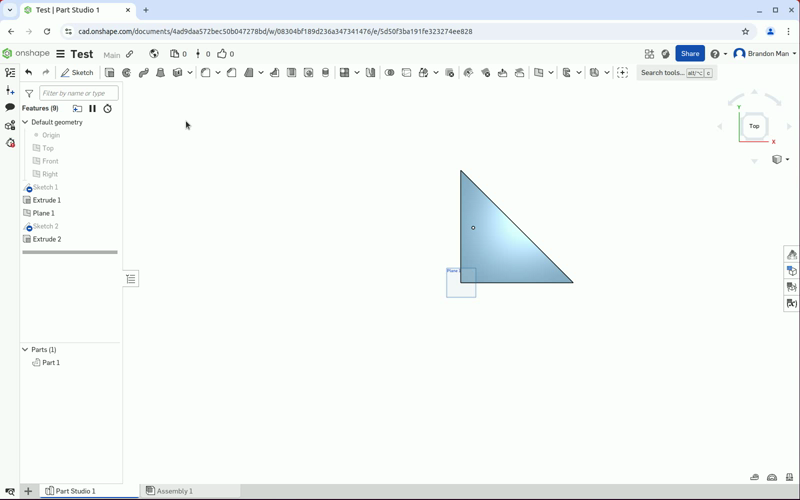
key(shift+h)
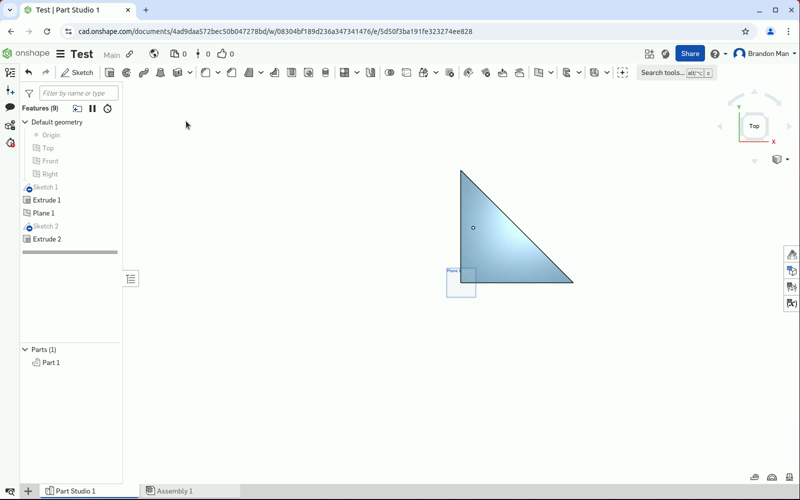
mouse_move(73, 189)
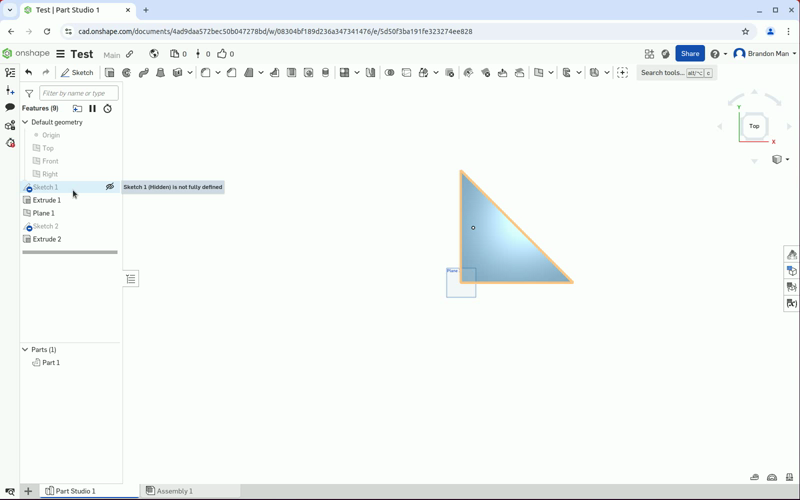
click(73, 189)
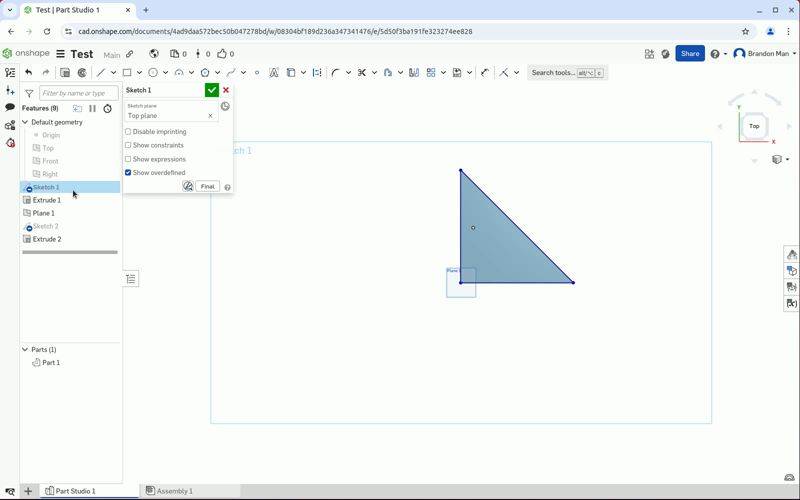
mouse_move(229, 92)
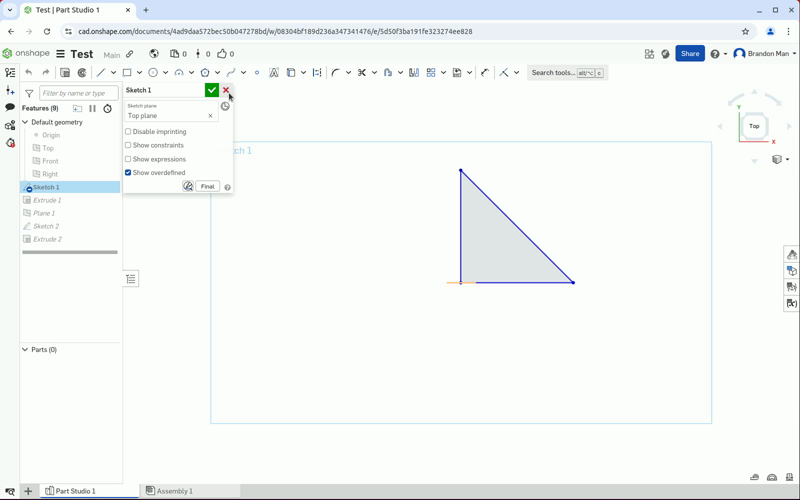
click(229, 92)
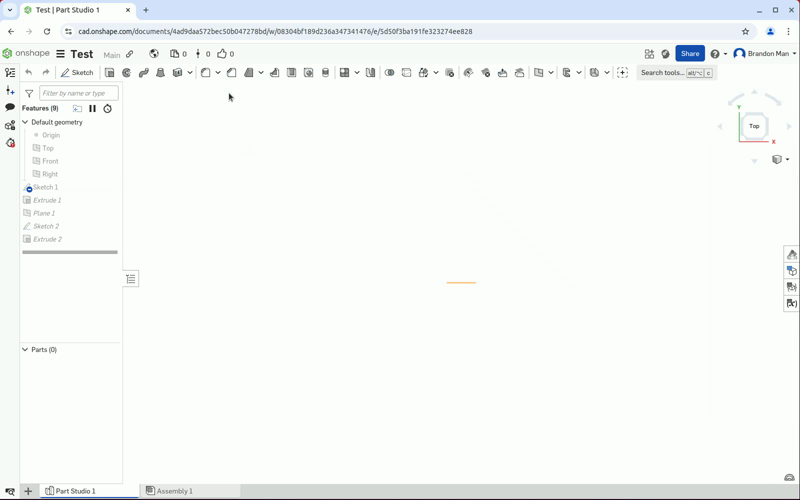
key(shift+s)
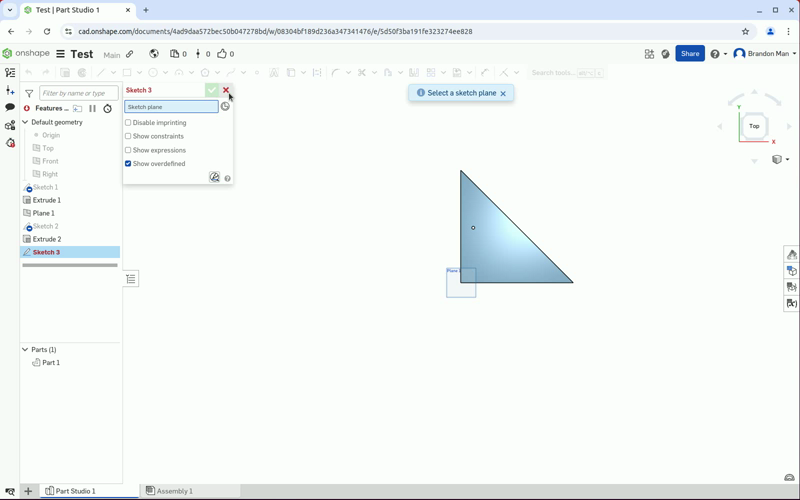
mouse_move(73, 215)
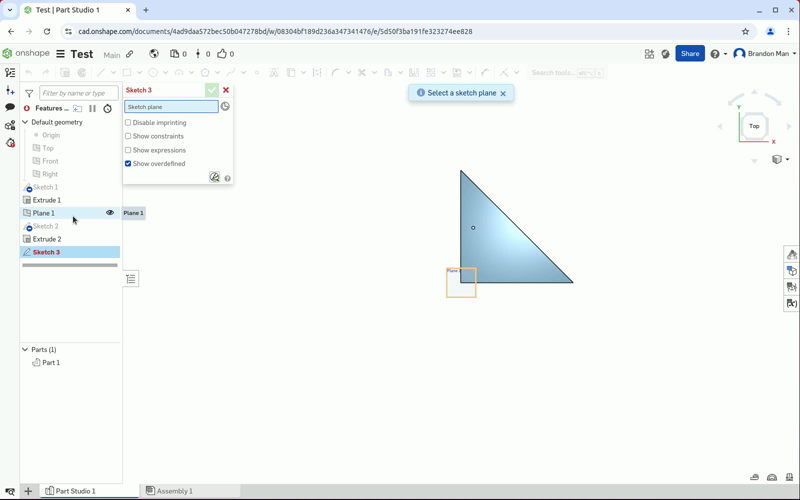
click(73, 215)
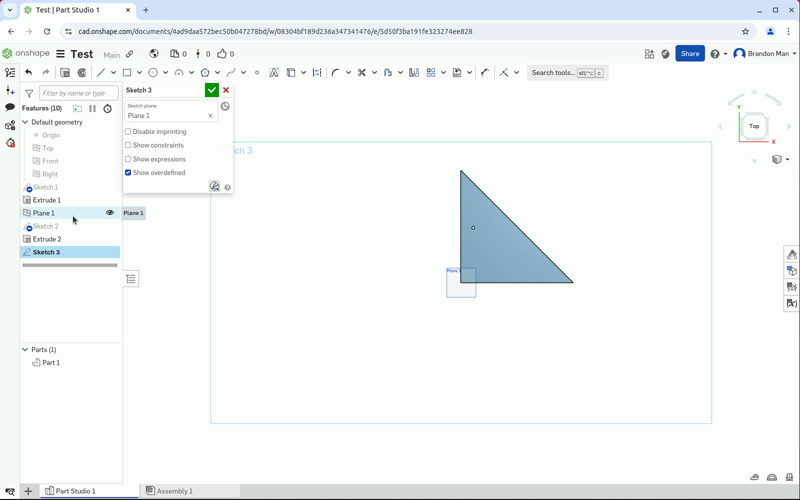
mouse_move(73, 352)
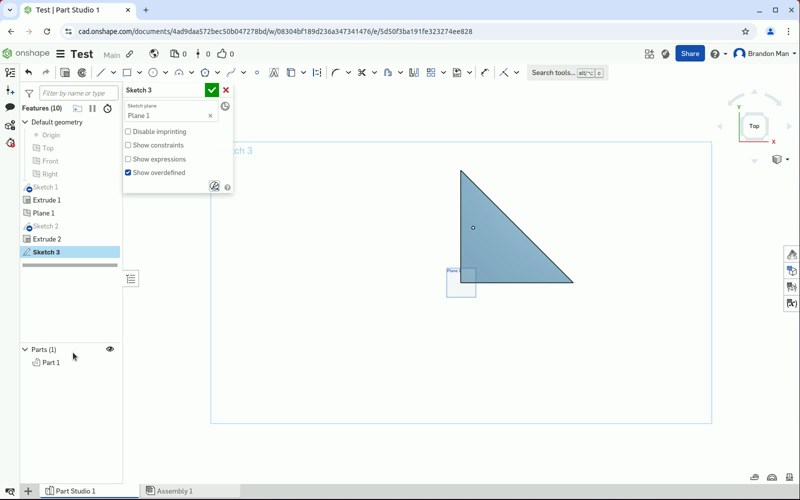
key(y)
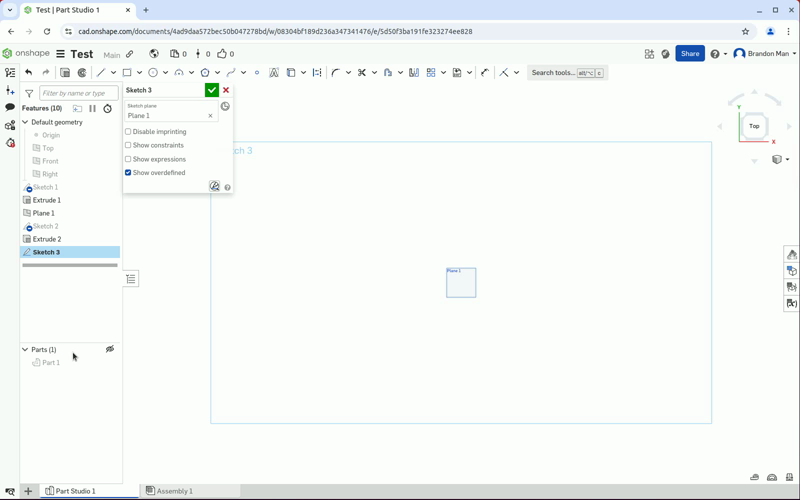
key(c)
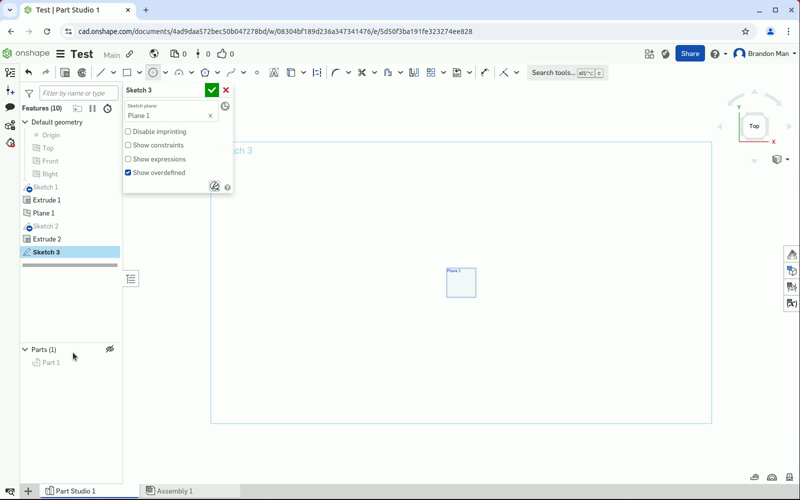
key_down(shift)
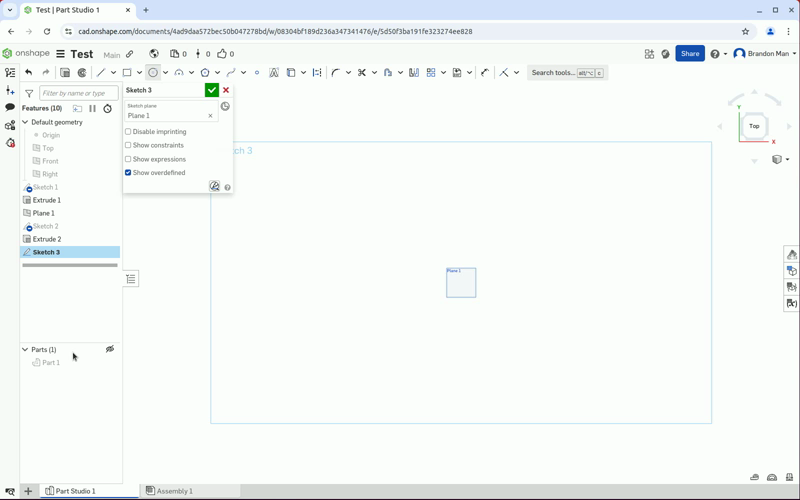
mouse_move(516, 227)
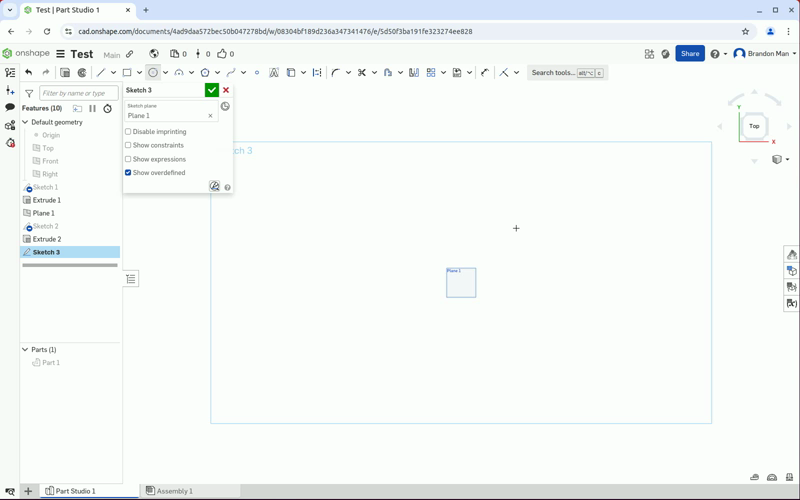
click(516, 227)
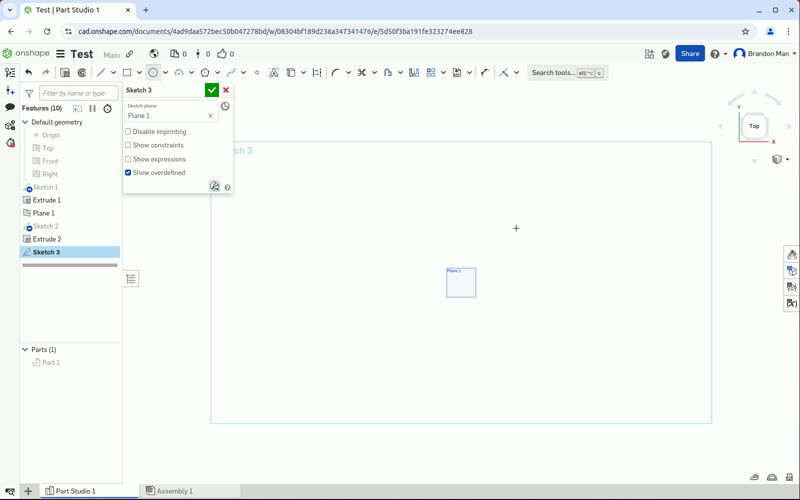
key_up(shift)
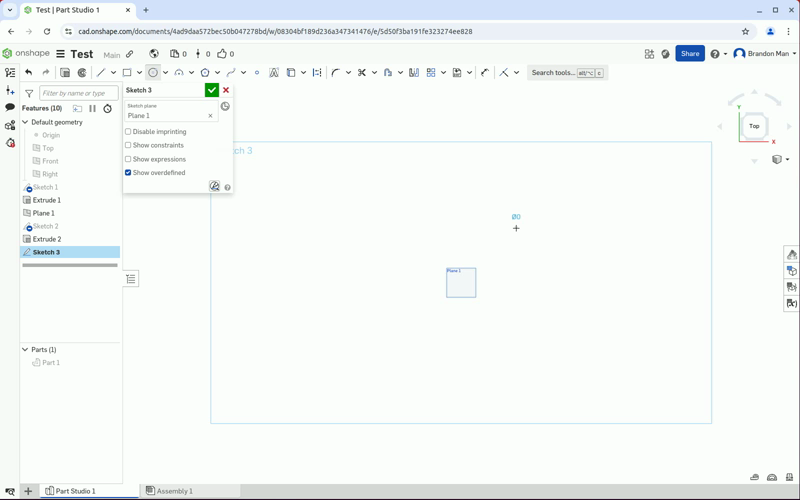
mouse_move(518, 227)
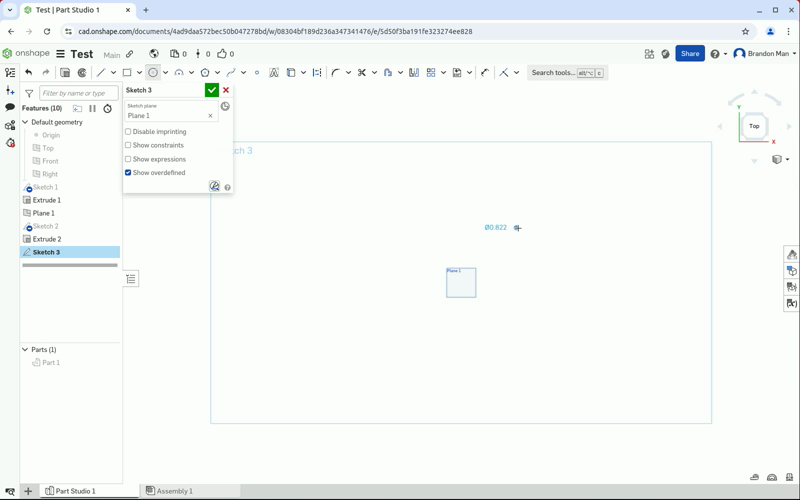
scroll(6)
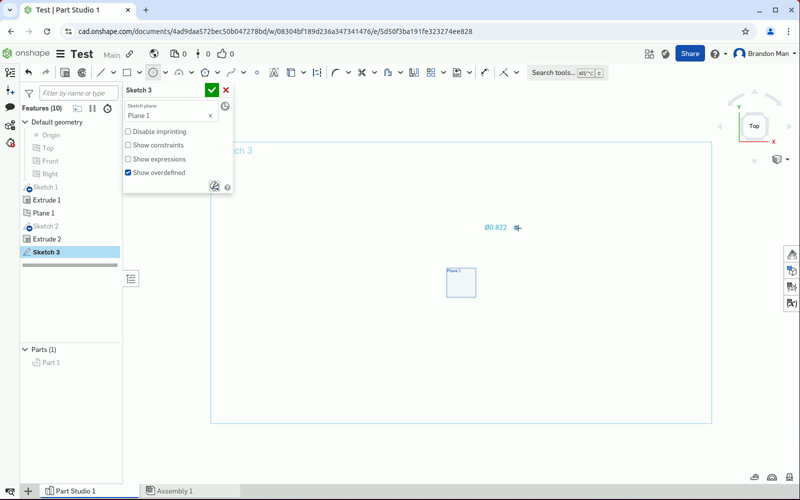
scroll(6)
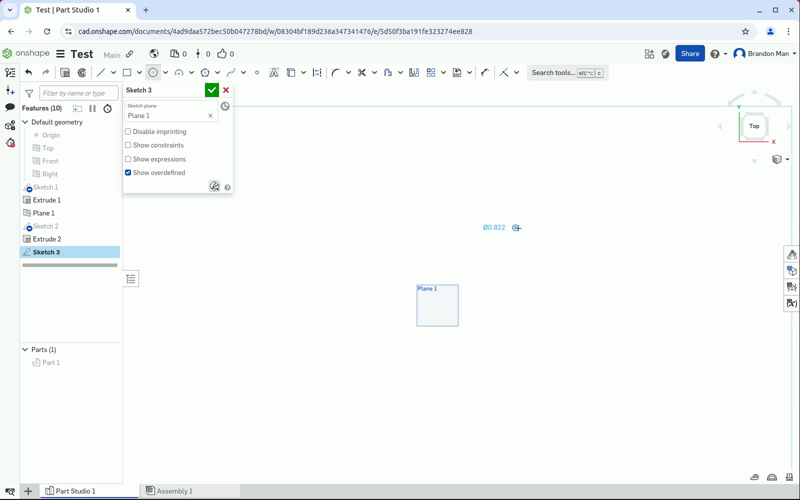
scroll(6)
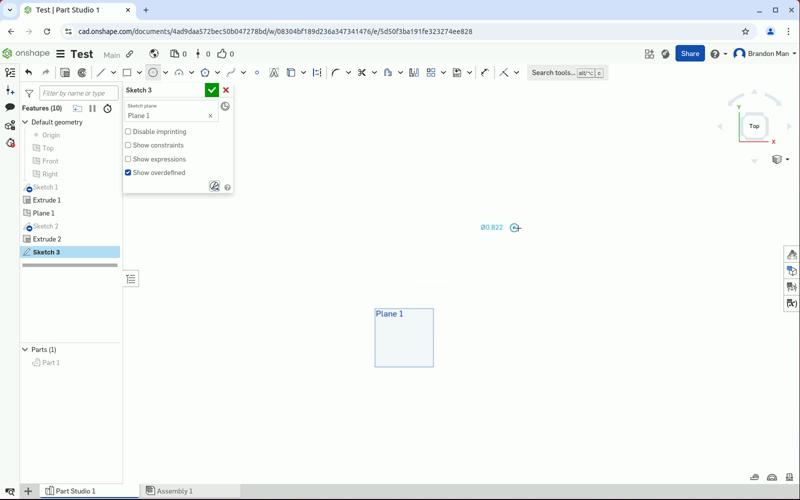
scroll(6)
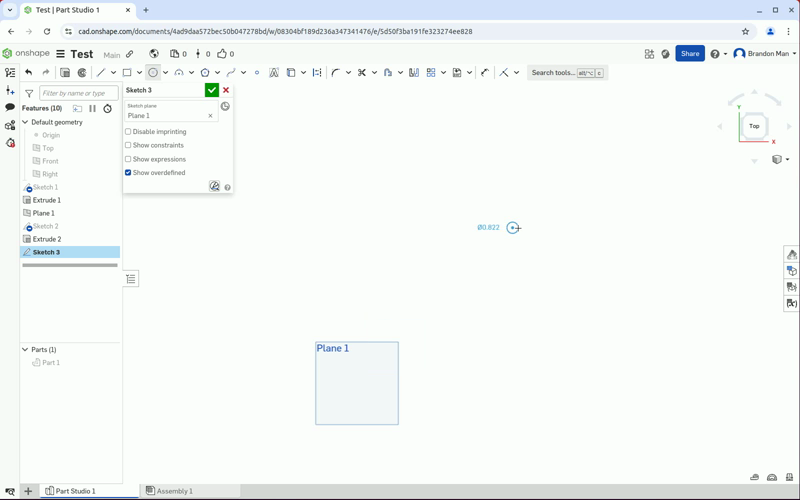
scroll(6)
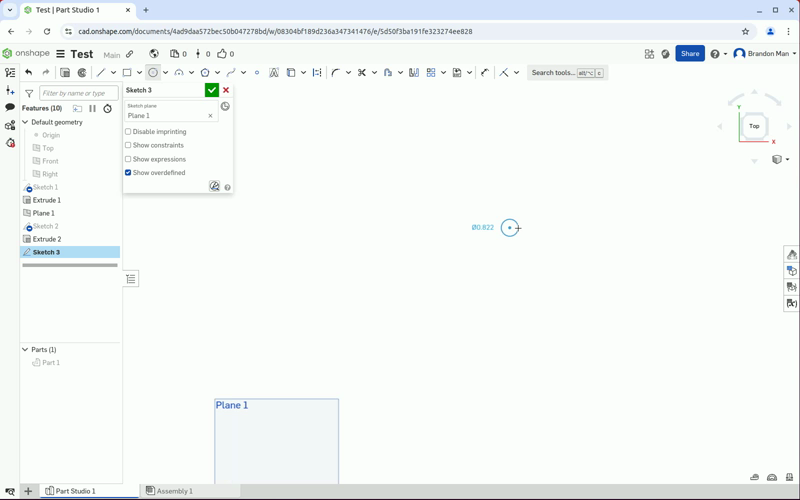
scroll(6)
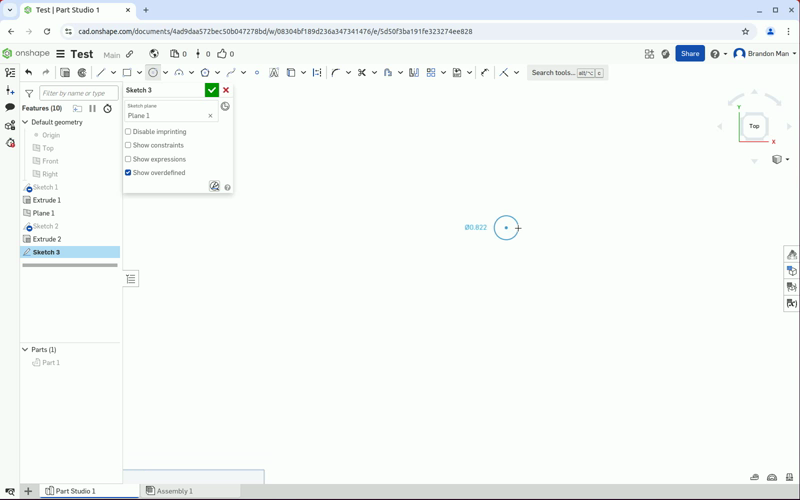
scroll(6)
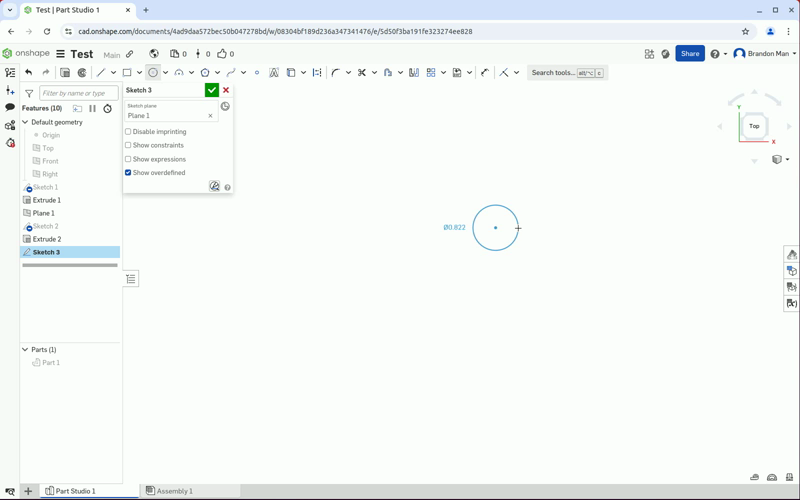
click(518, 227)
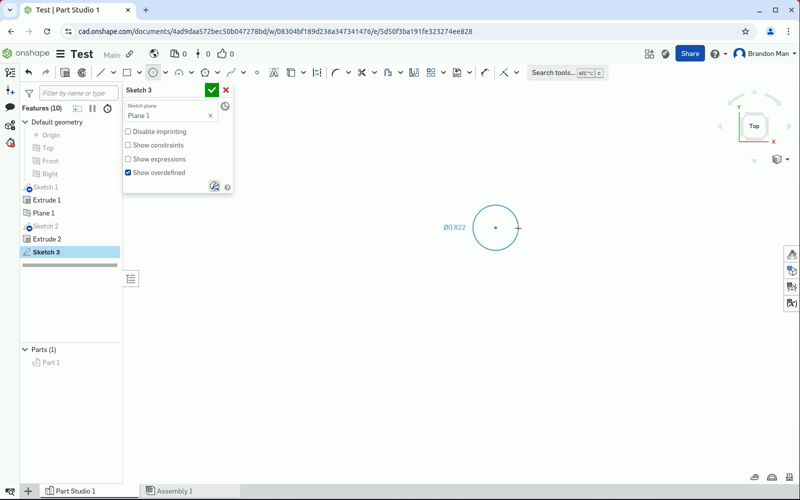
scroll(-6)
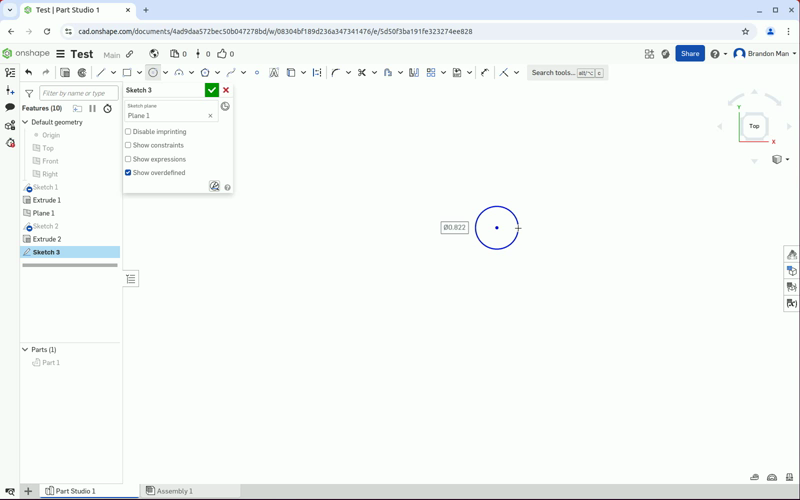
scroll(-6)
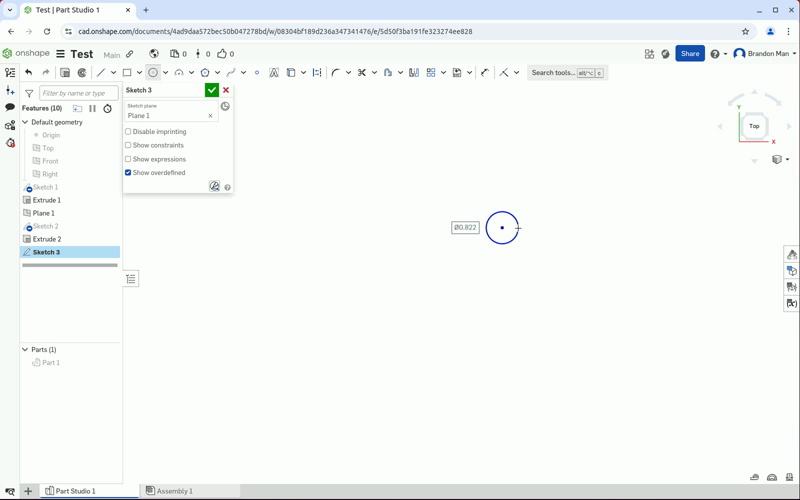
scroll(-6)
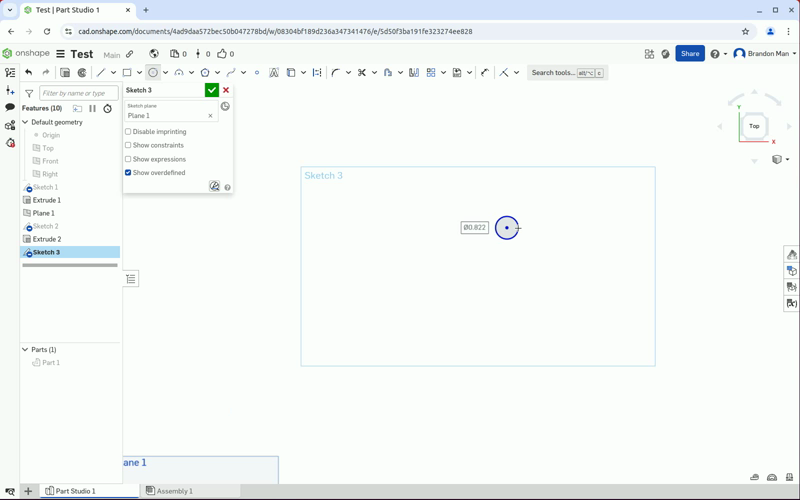
scroll(-6)
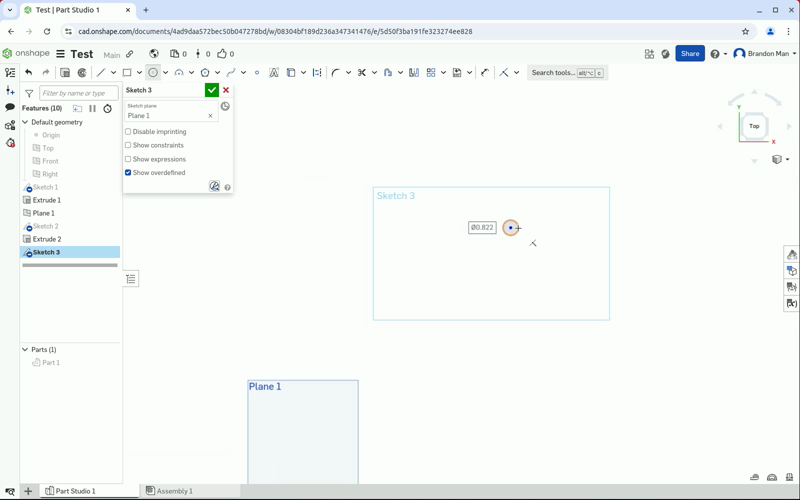
scroll(-6)
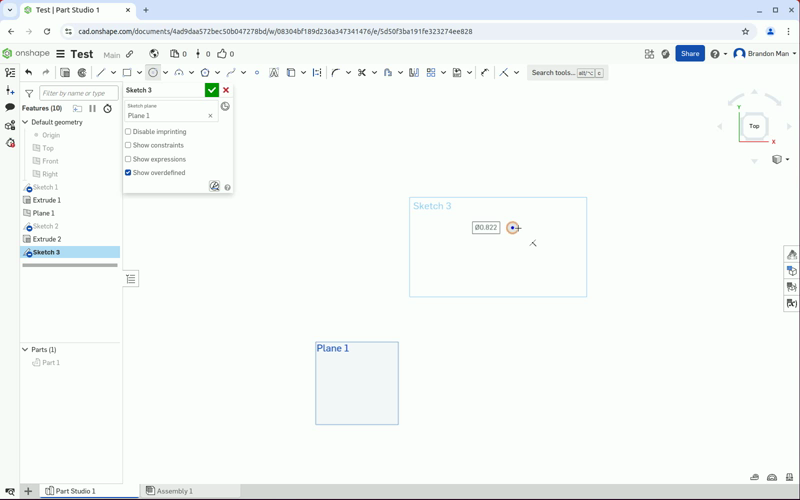
scroll(-6)
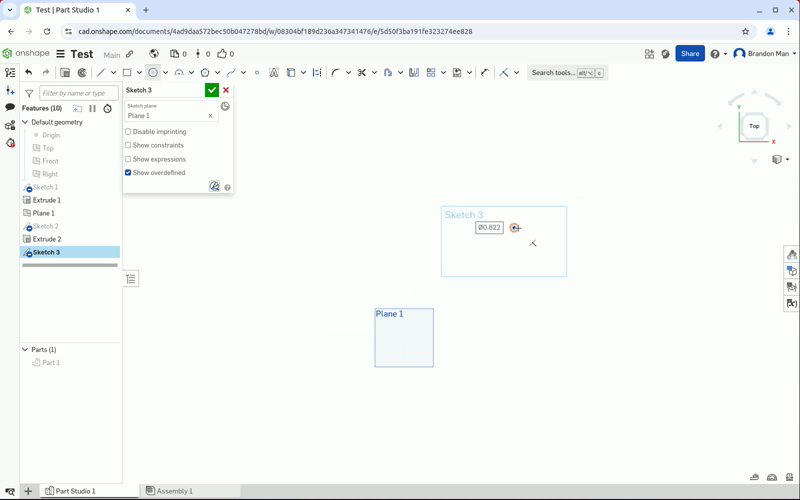
scroll(-6)
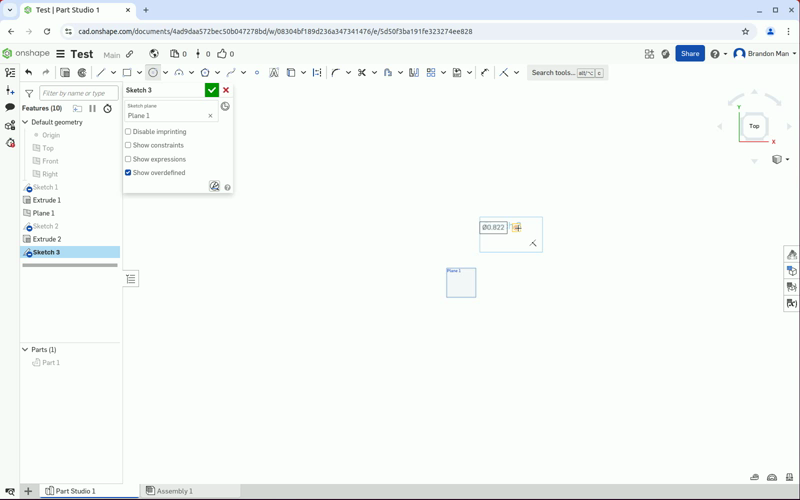
key(esc)
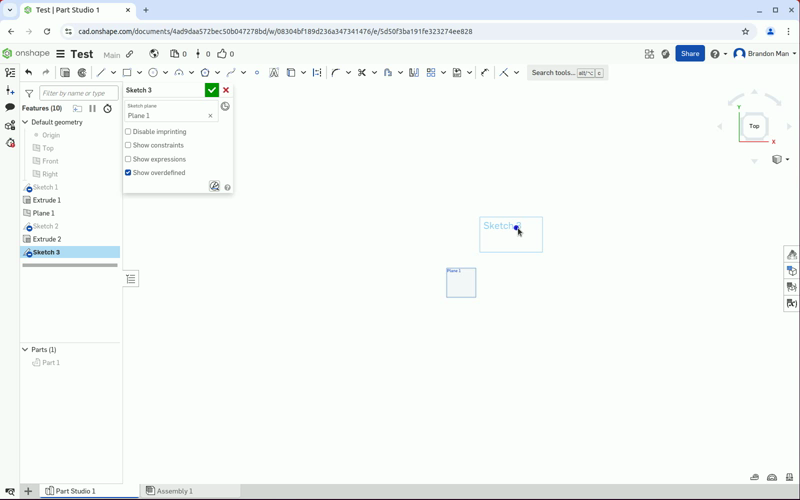
mouse_move(516, 227)
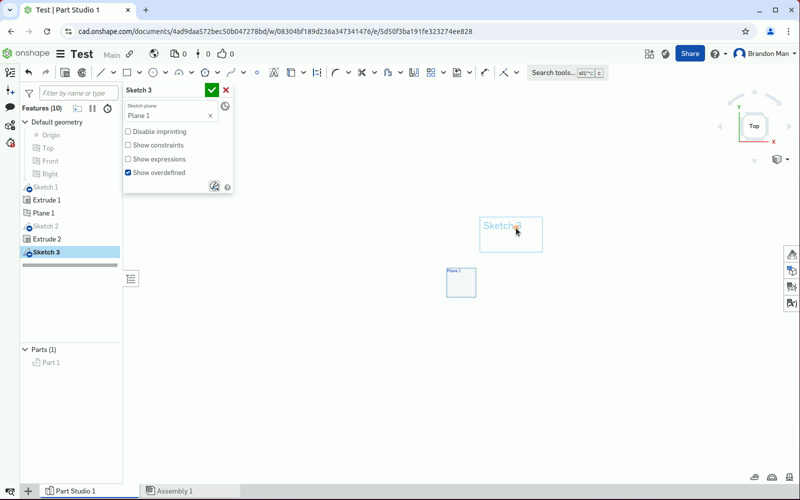
scroll(6)
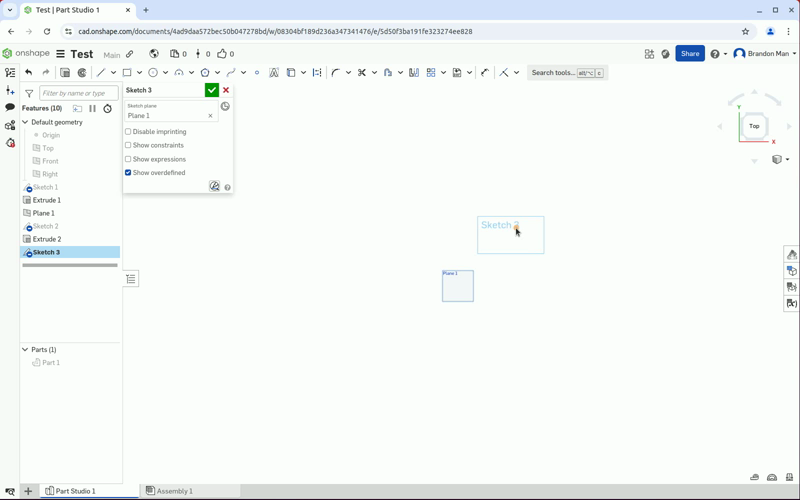
scroll(6)
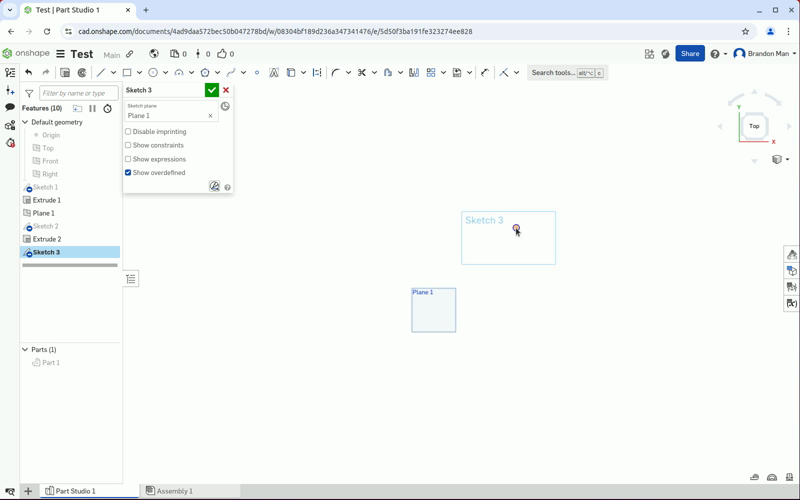
scroll(6)
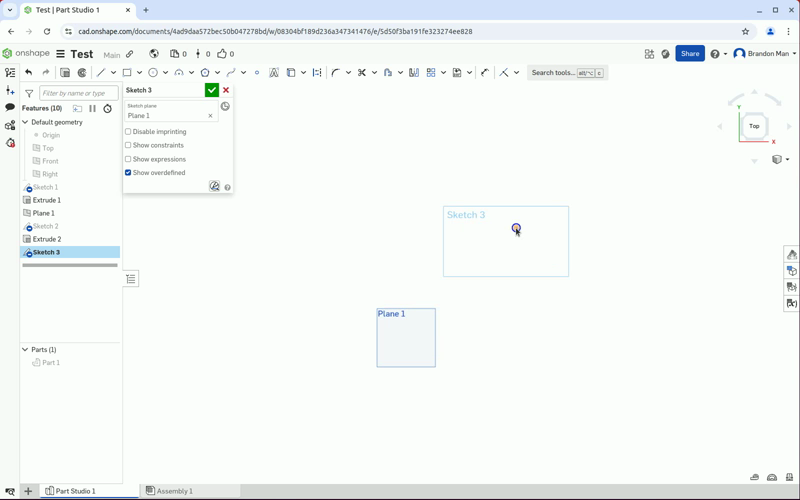
scroll(6)
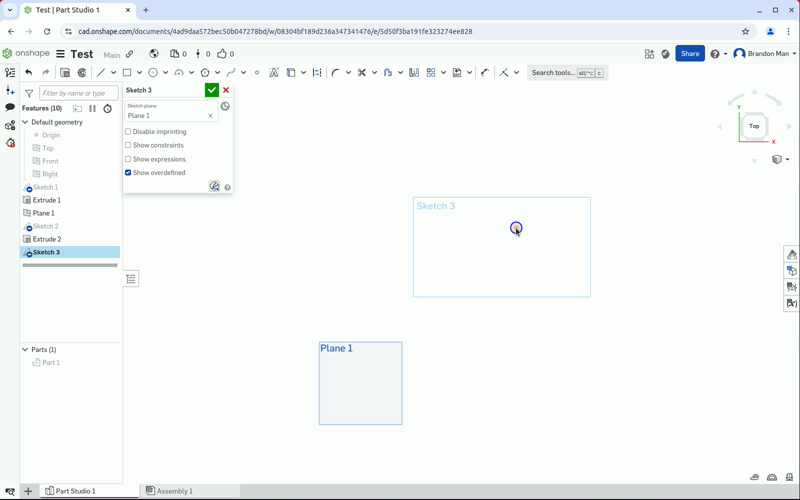
scroll(6)
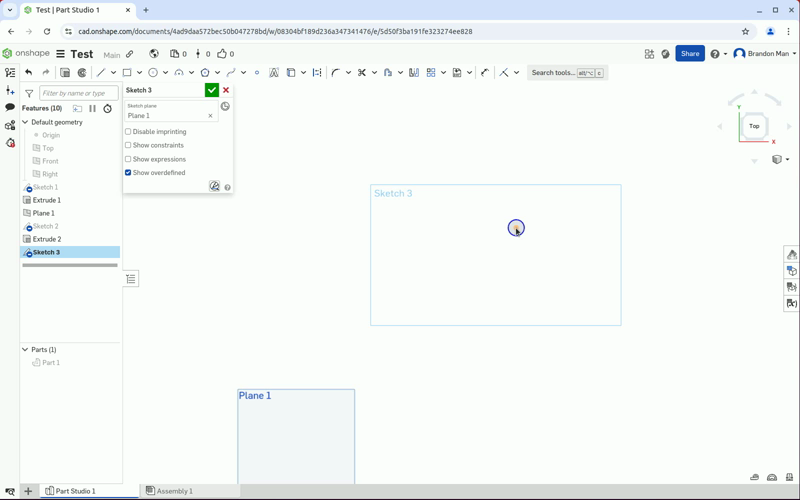
scroll(6)
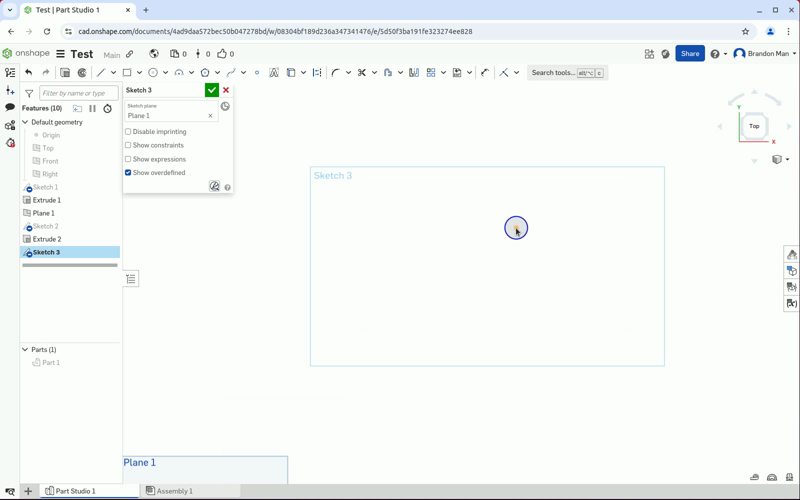
scroll(6)
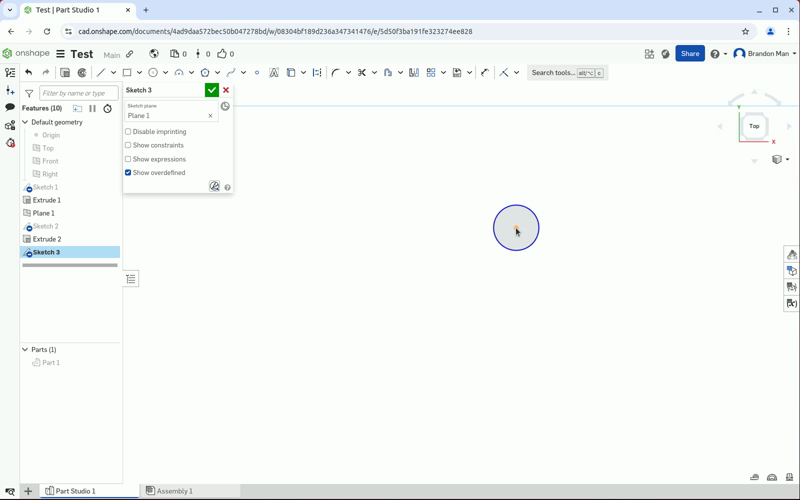
click(516, 227)
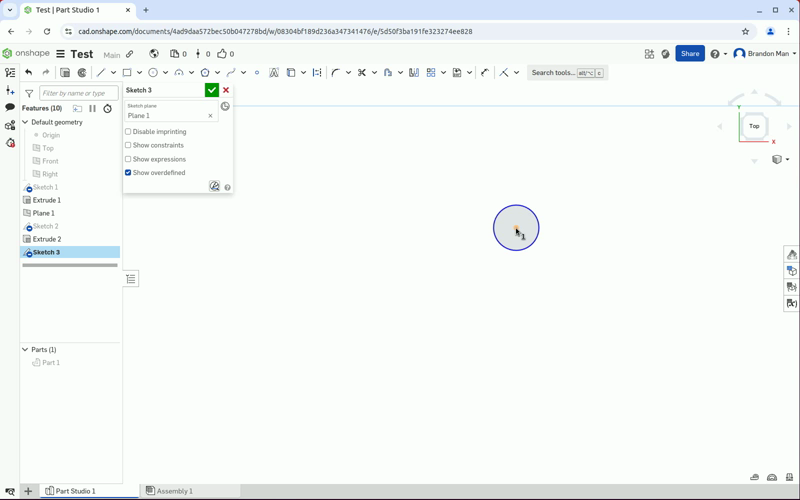
scroll(-6)
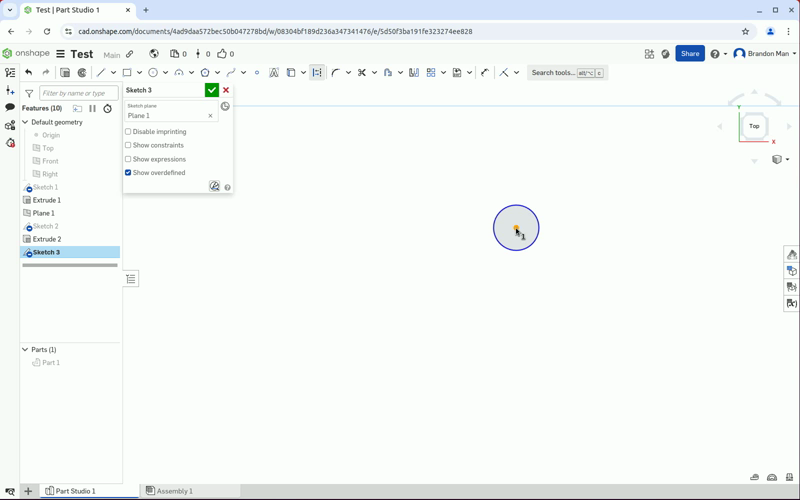
scroll(-6)
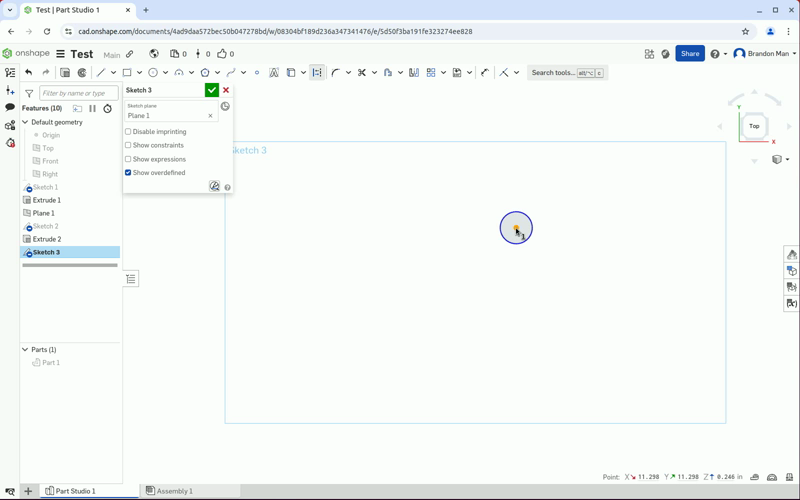
scroll(-6)
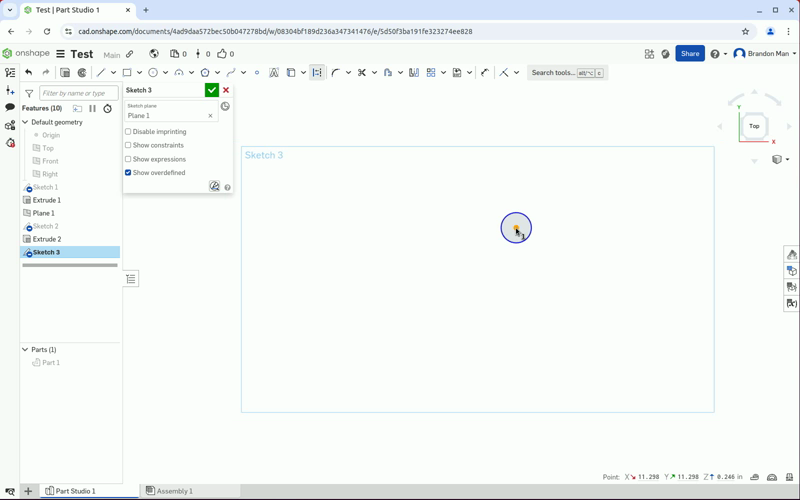
scroll(-6)
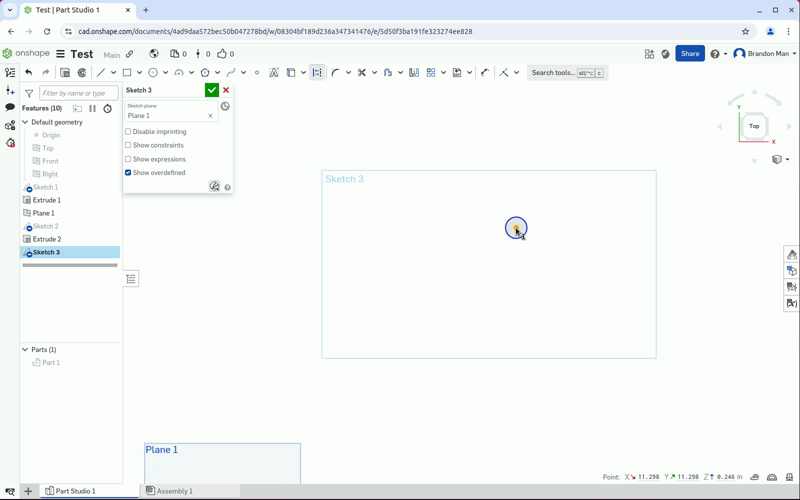
scroll(-6)
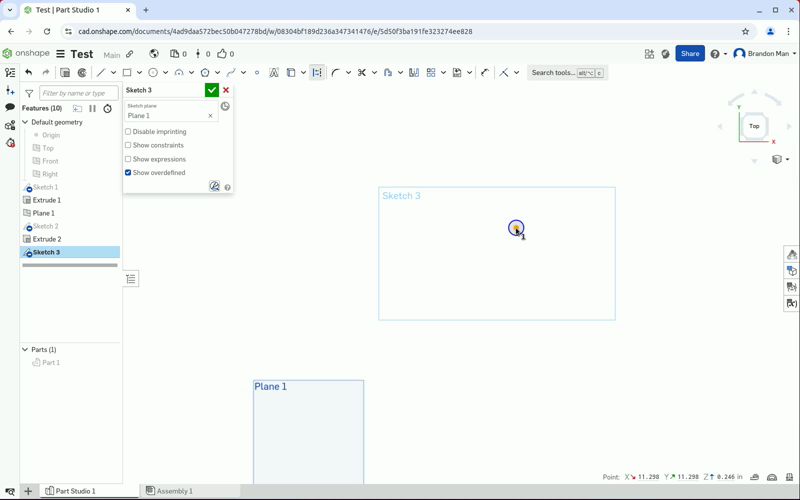
scroll(-6)
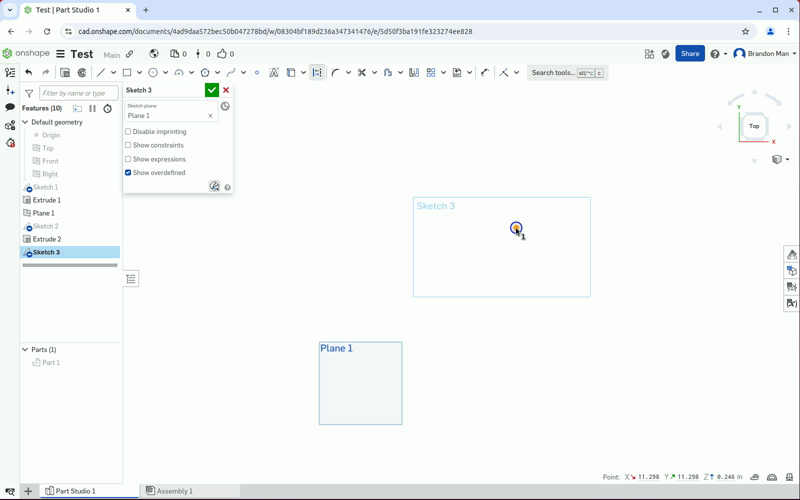
scroll(-6)
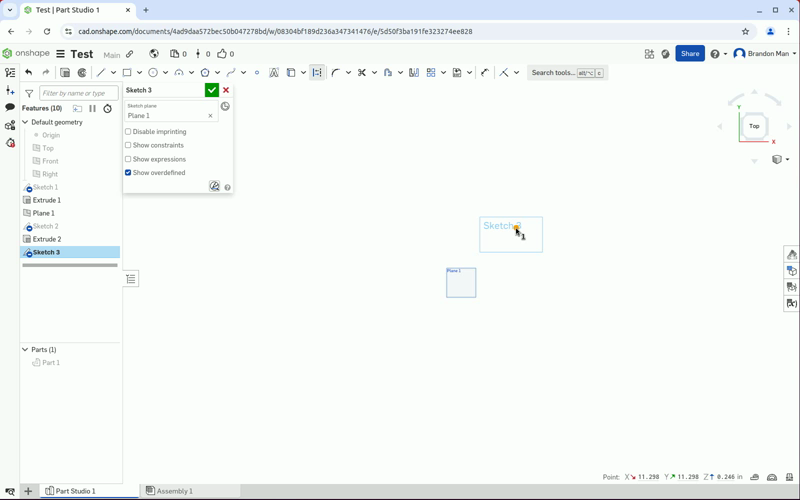
mouse_move(73, 352)
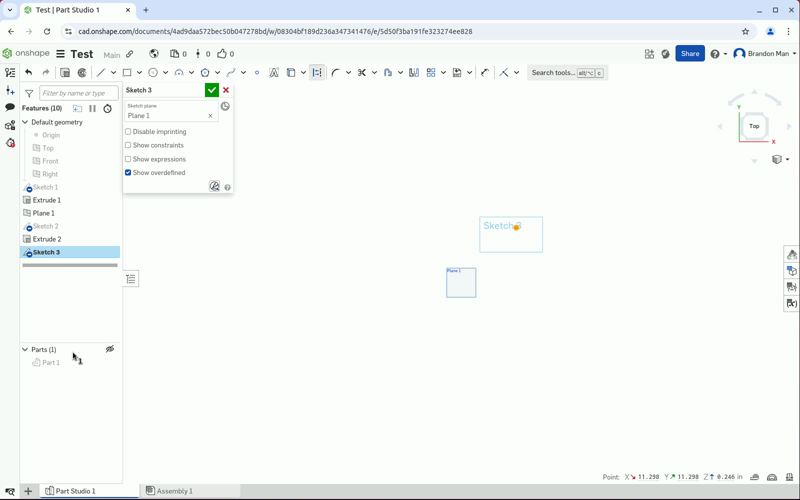
key(shift+y)
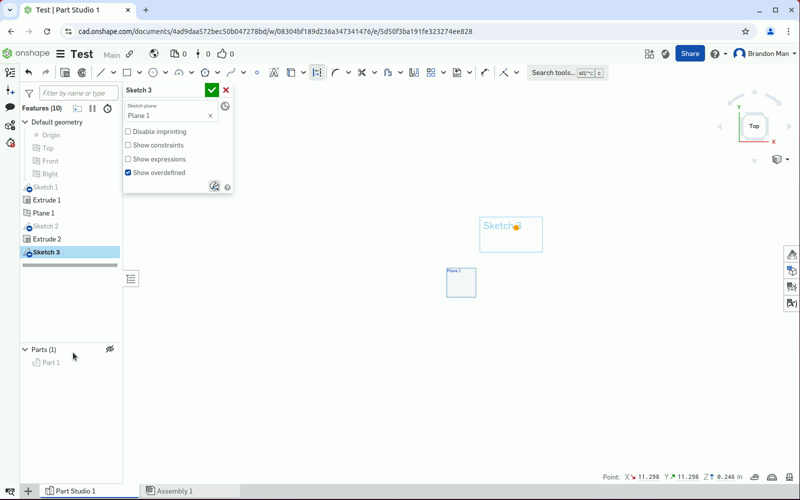
key(shift+e)
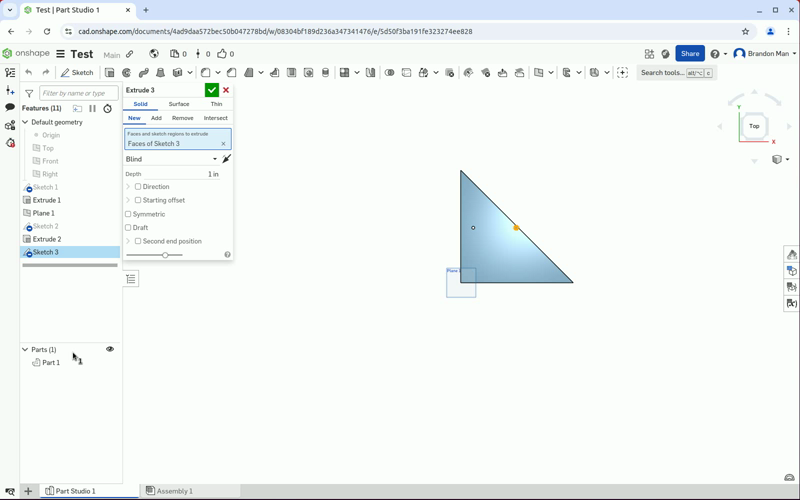
mouse_move(143, 106)
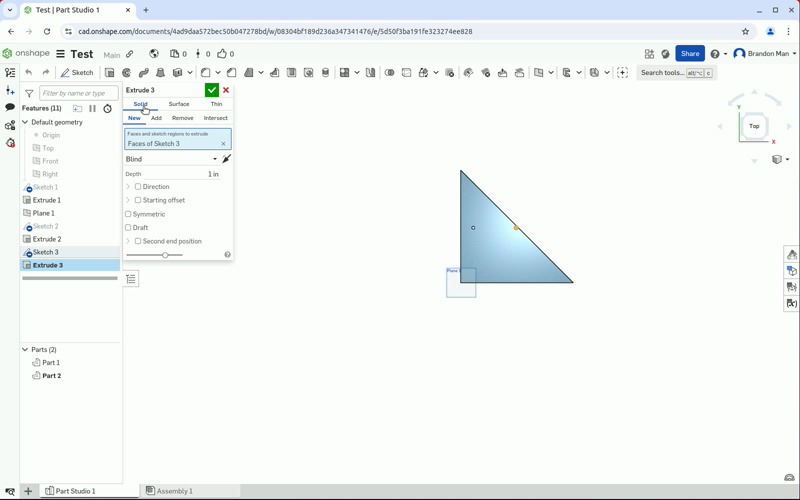
click(143, 106)
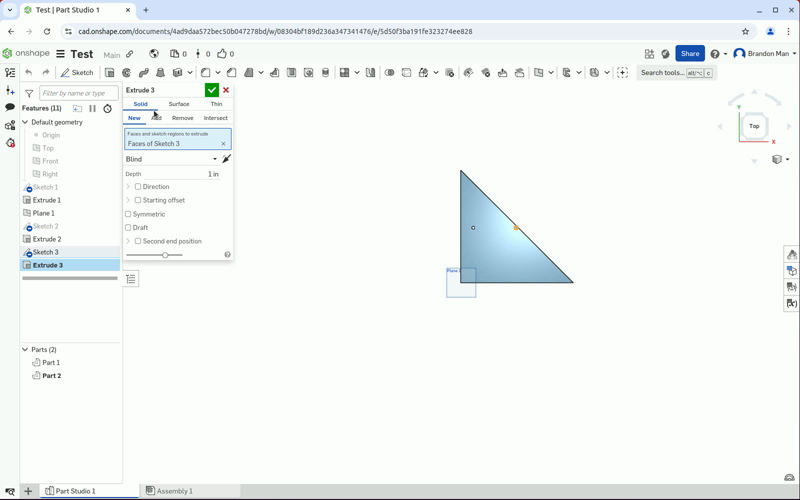
mouse_move(186, 120)
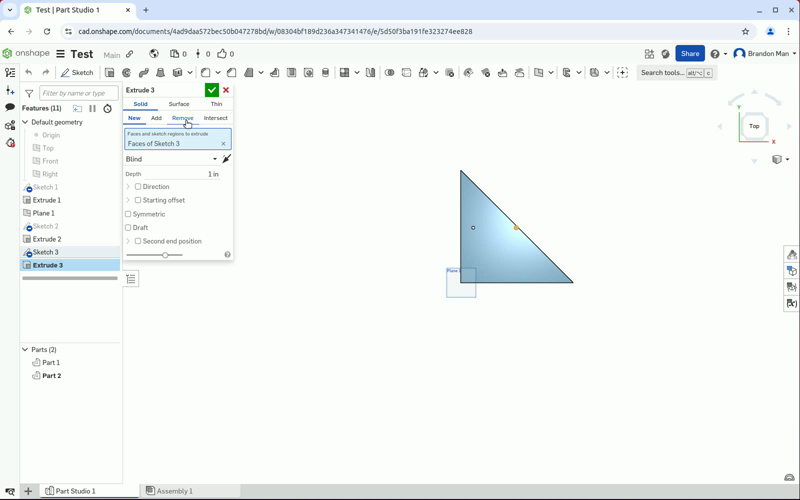
click(186, 120)
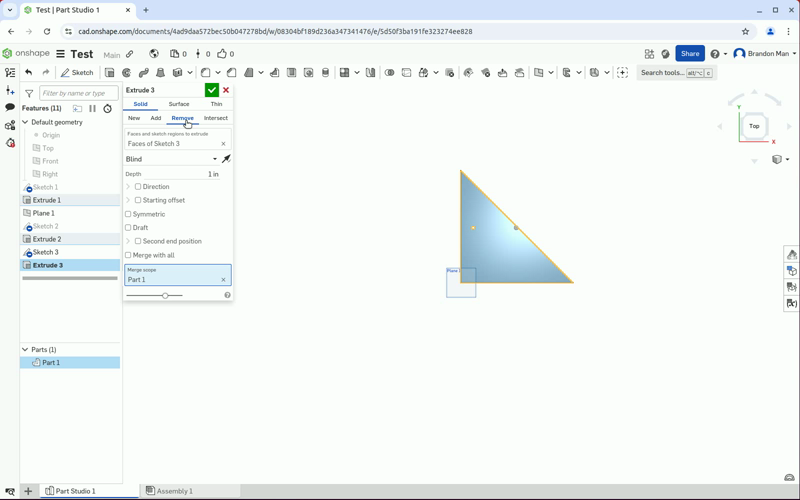
key(tab, 4)
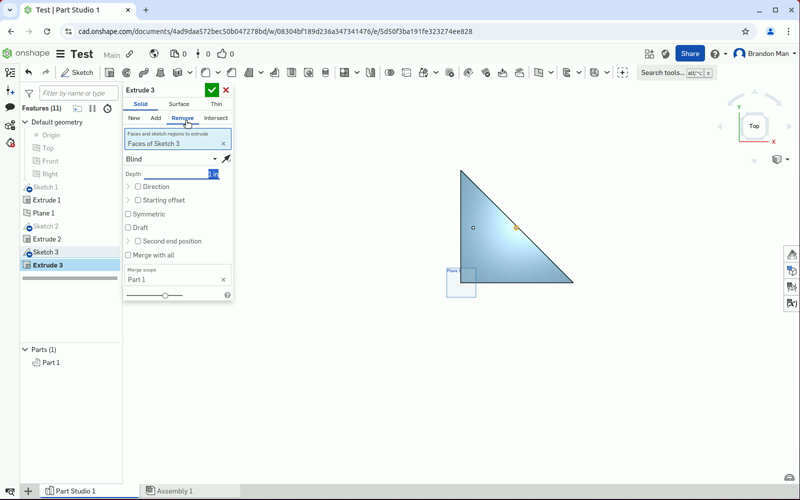
text(1.444)
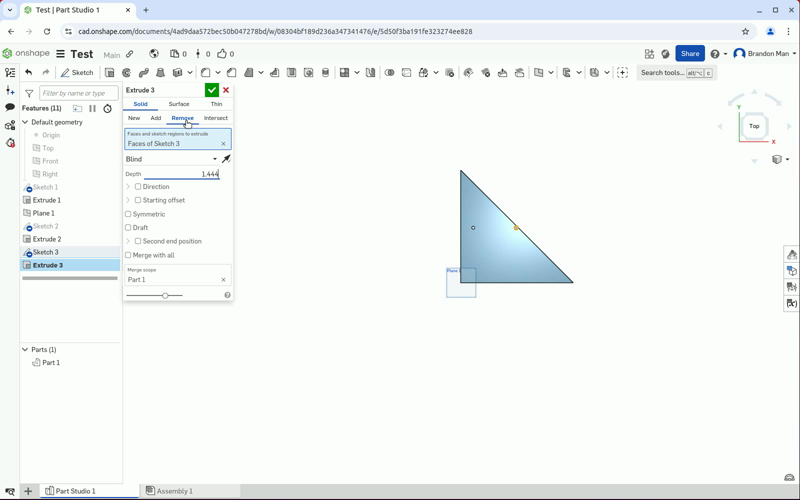
key(tab, 6)
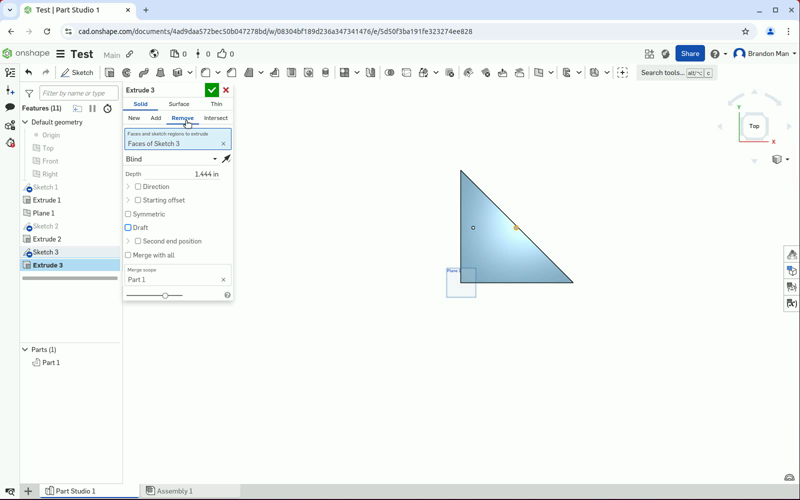
key(space)
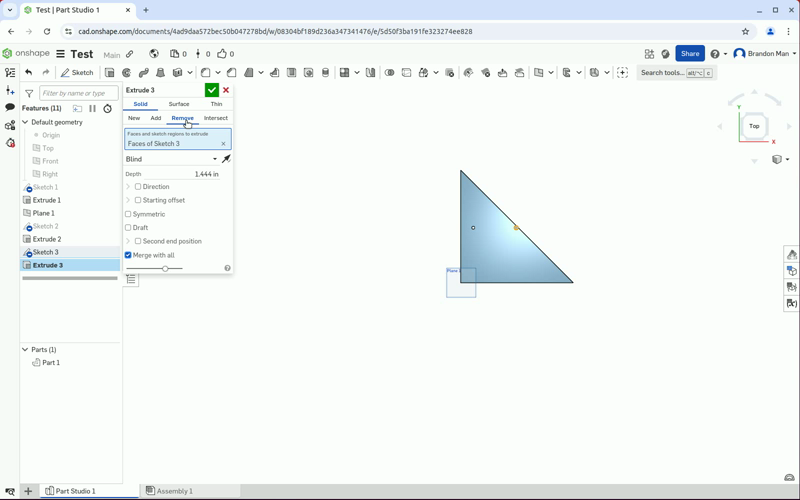
key(enter)
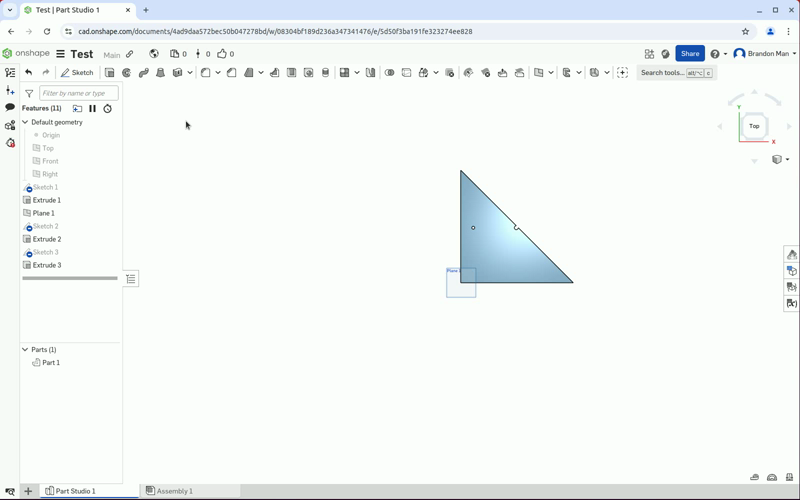
key(shift+h)
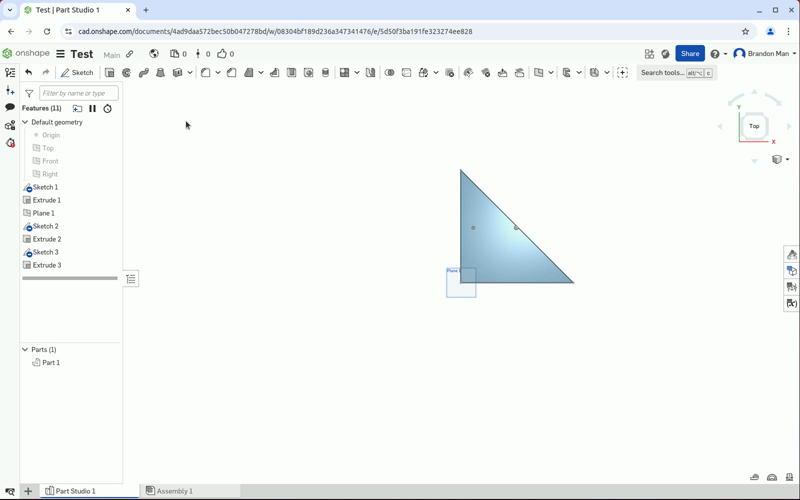
key(shift+h)
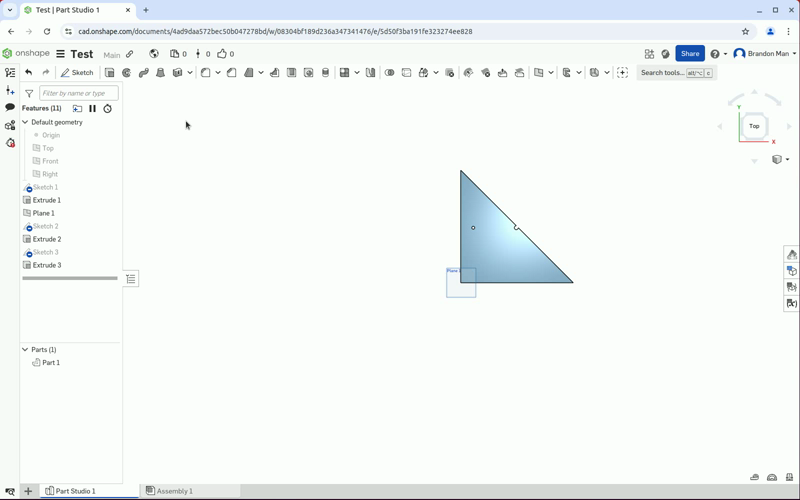
mouse_move(73, 189)
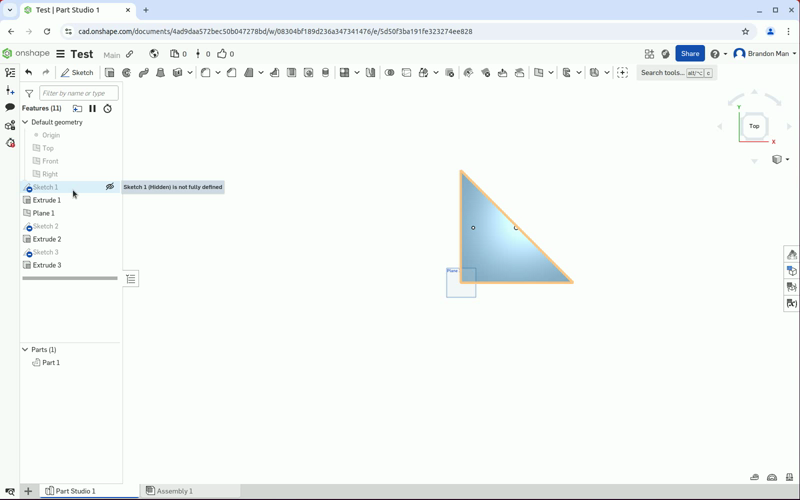
click(73, 189)
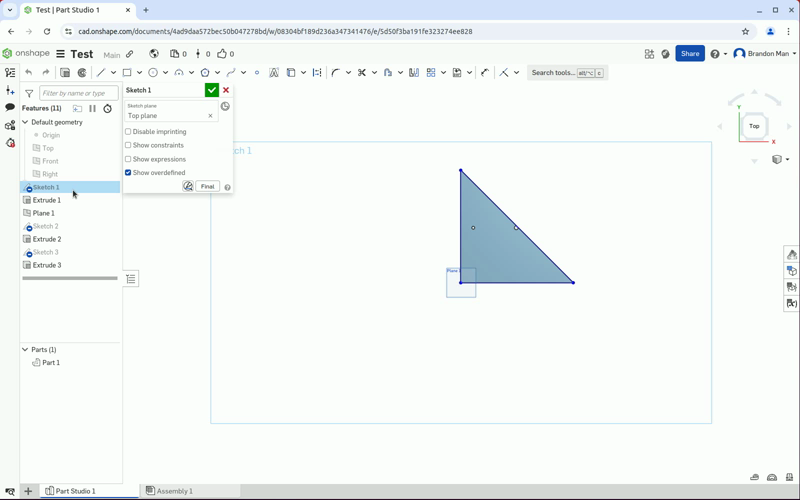
mouse_move(229, 92)
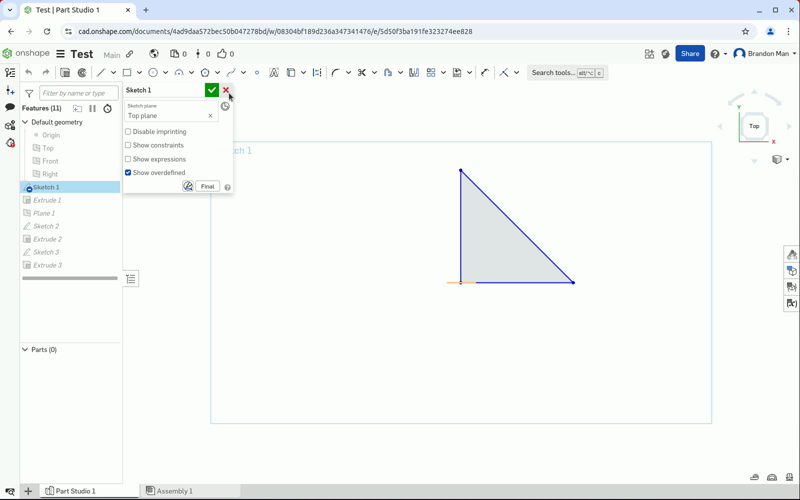
click(229, 92)
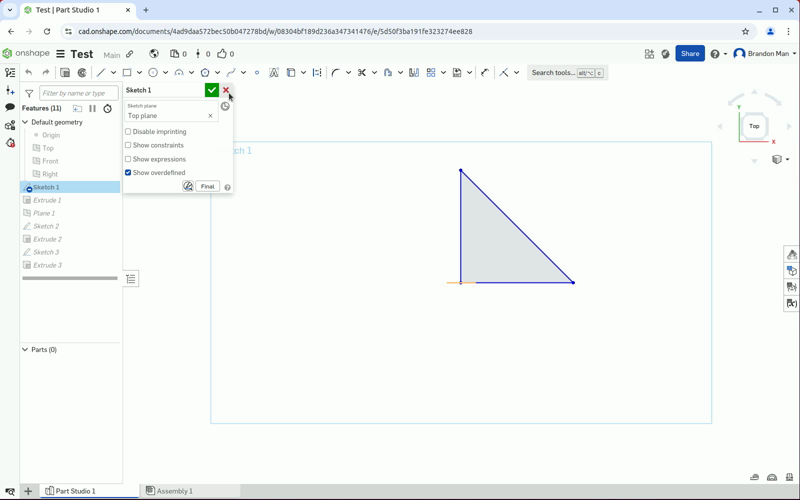
key(shift+s)
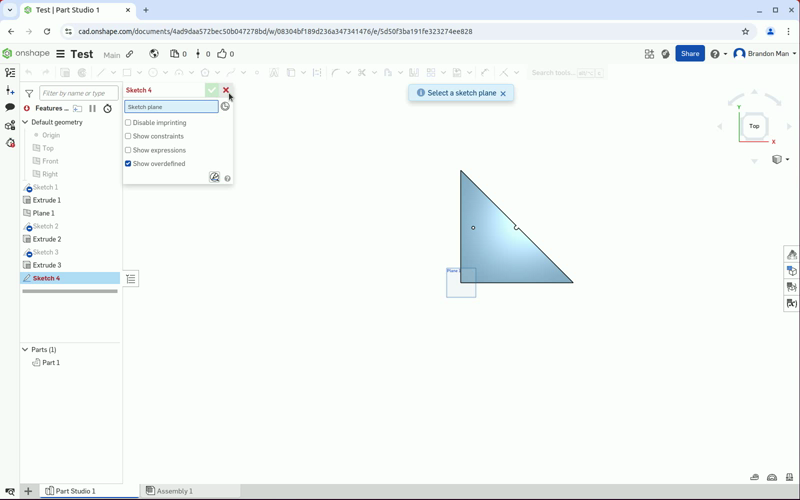
mouse_move(73, 215)
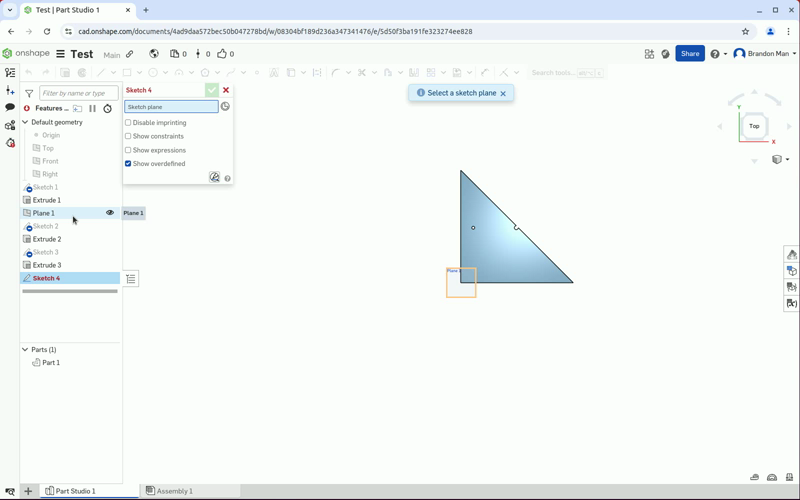
click(73, 215)
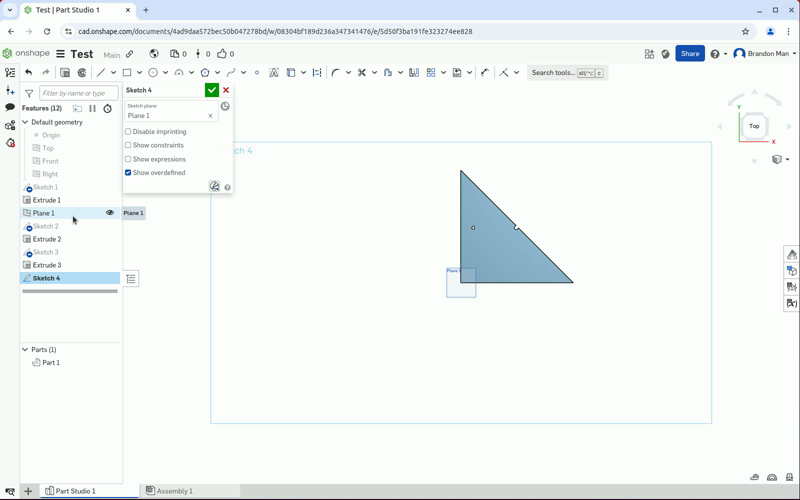
mouse_move(73, 352)
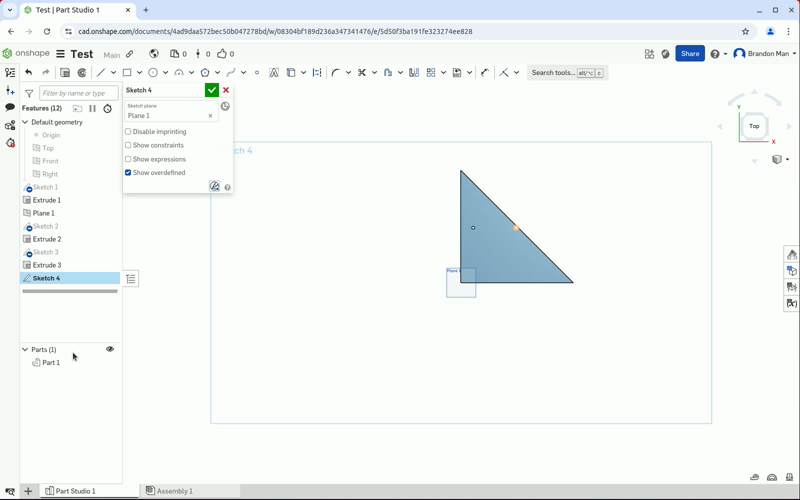
key(y)
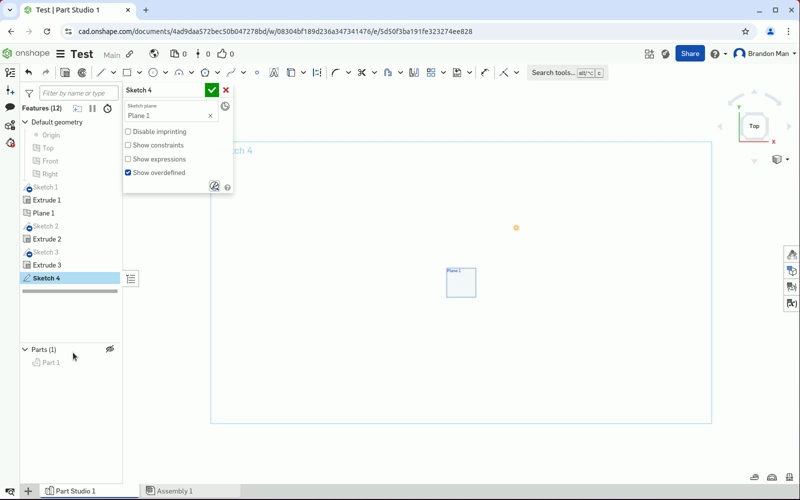
key(c)
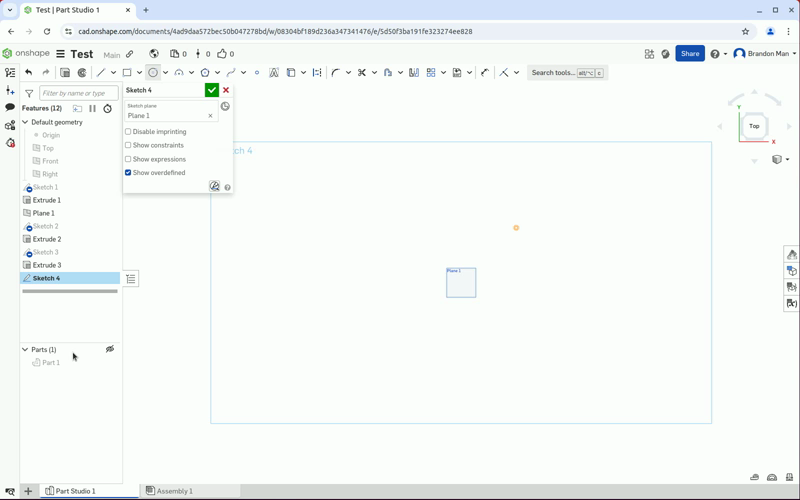
key_down(shift)
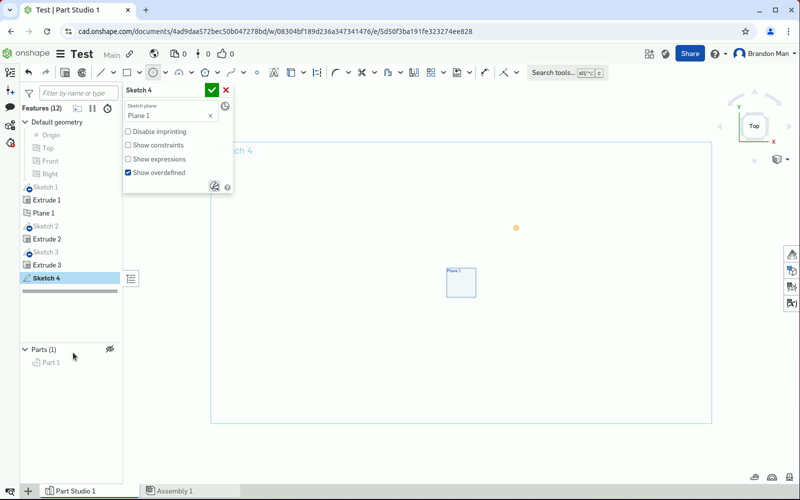
mouse_move(516, 271)
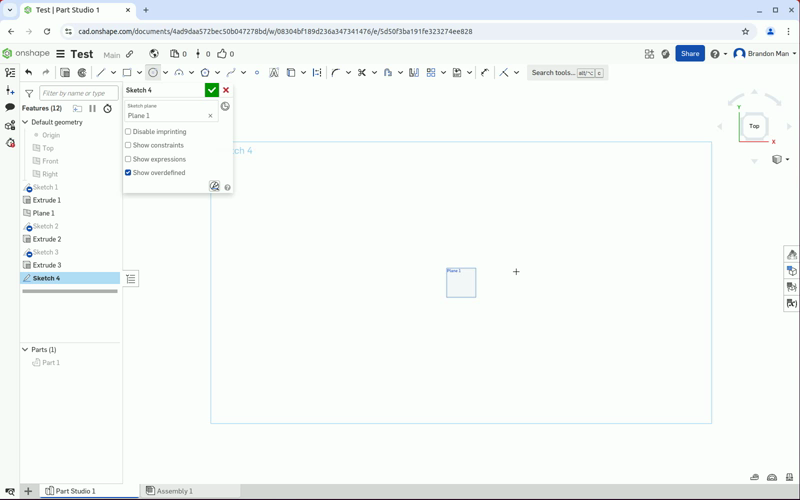
click(516, 271)
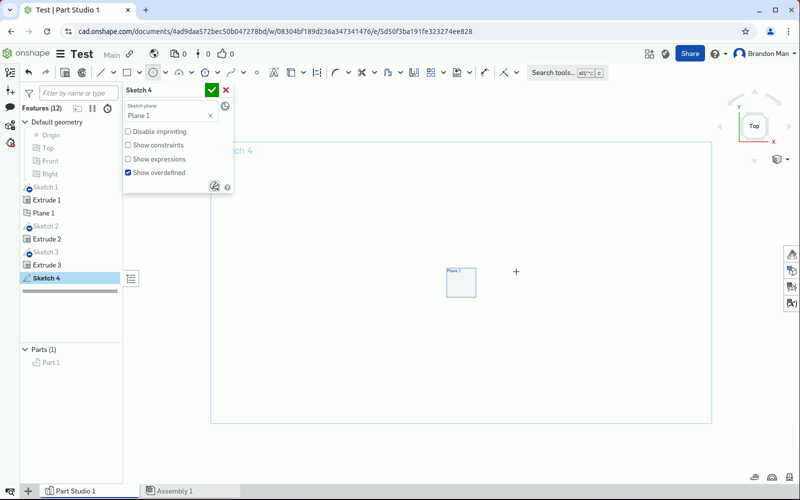
key_up(shift)
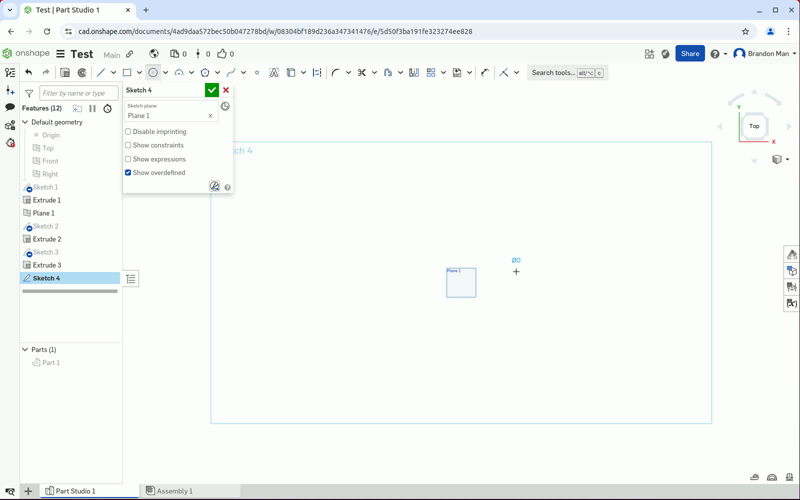
mouse_move(518, 271)
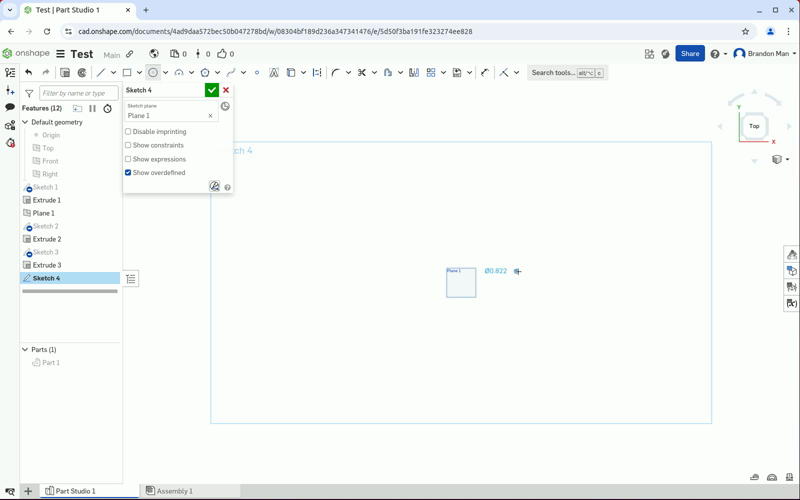
scroll(6)
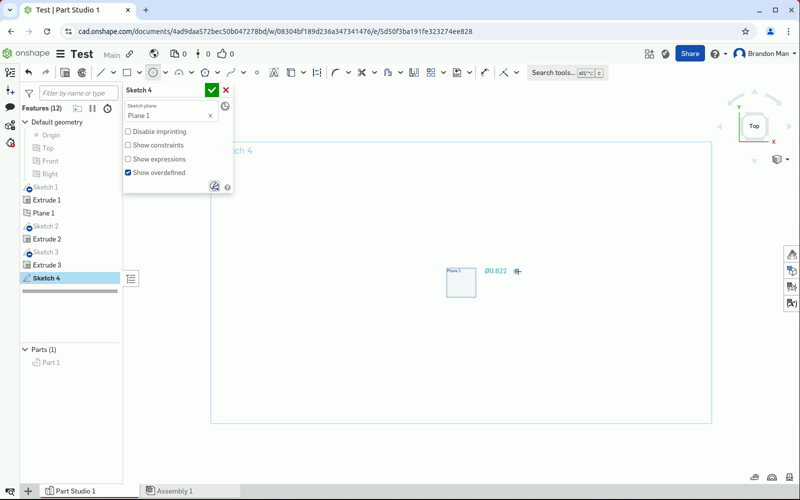
scroll(6)
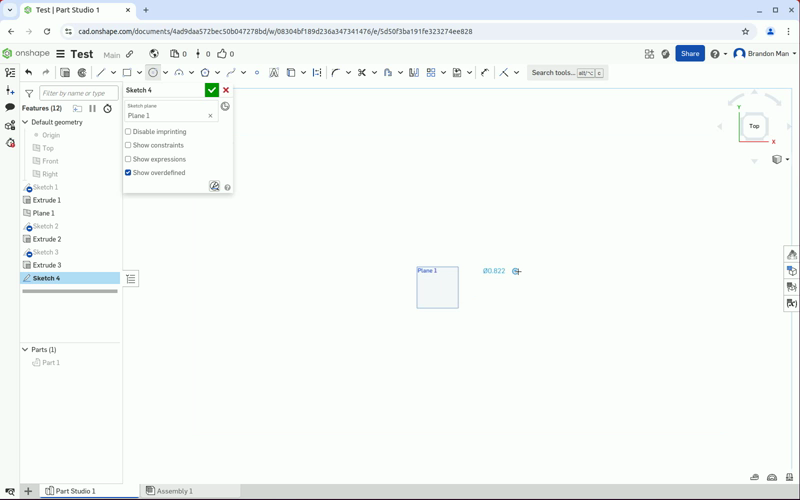
scroll(6)
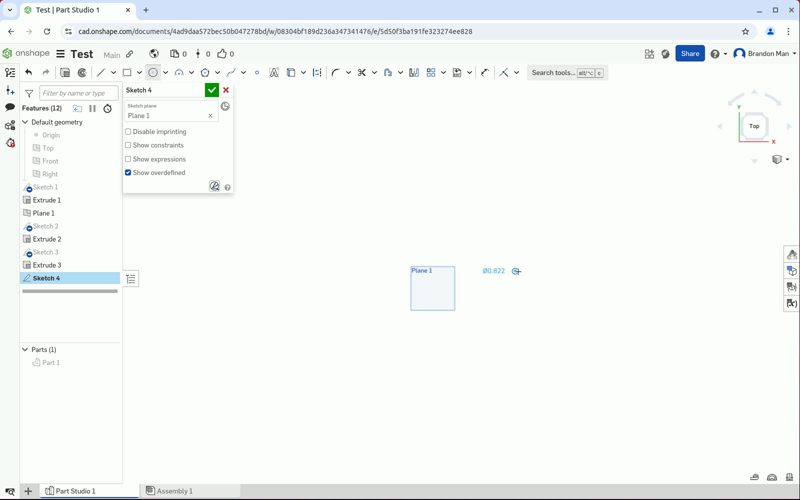
scroll(6)
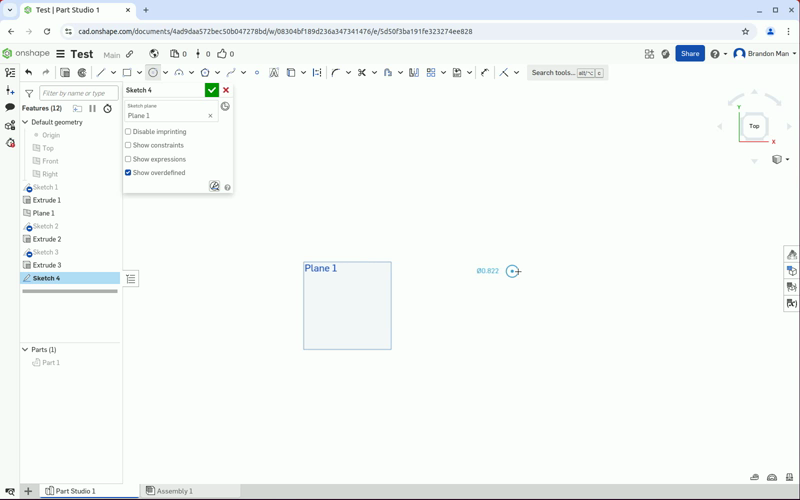
scroll(6)
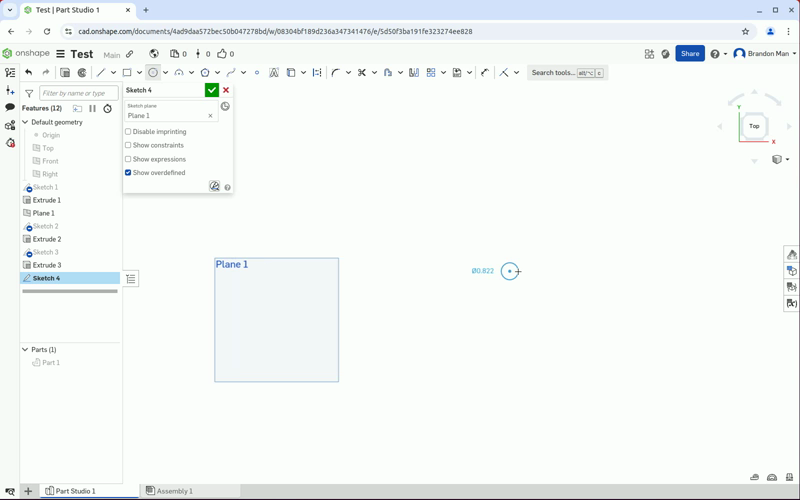
scroll(6)
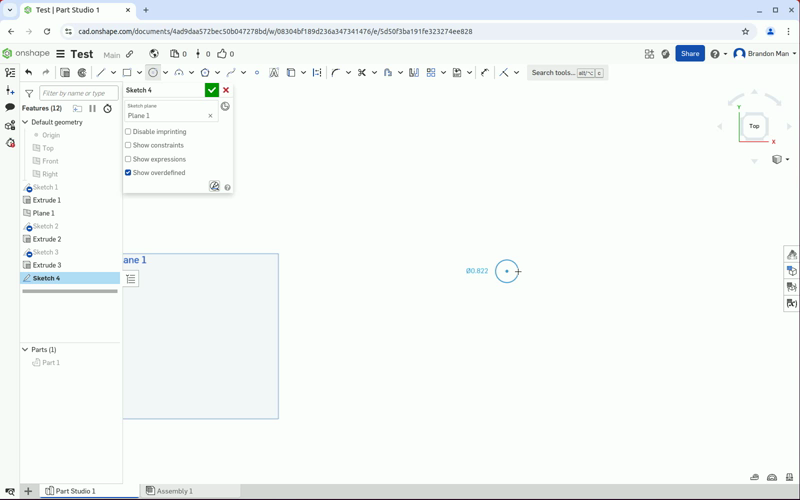
scroll(6)
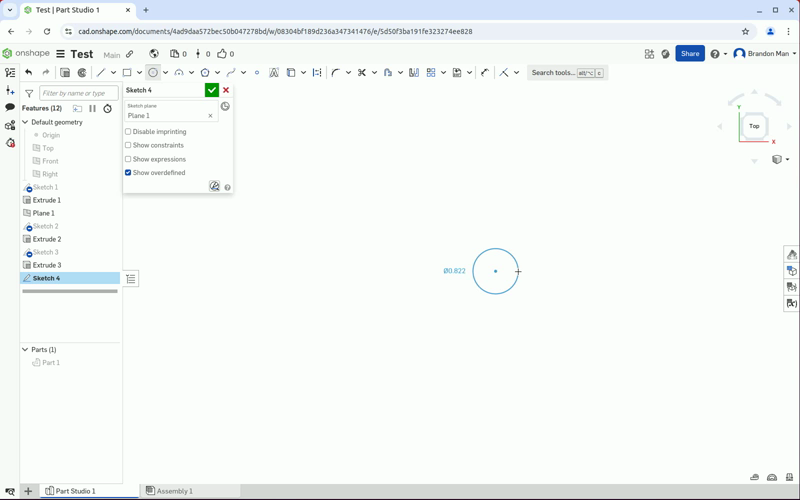
click(518, 271)
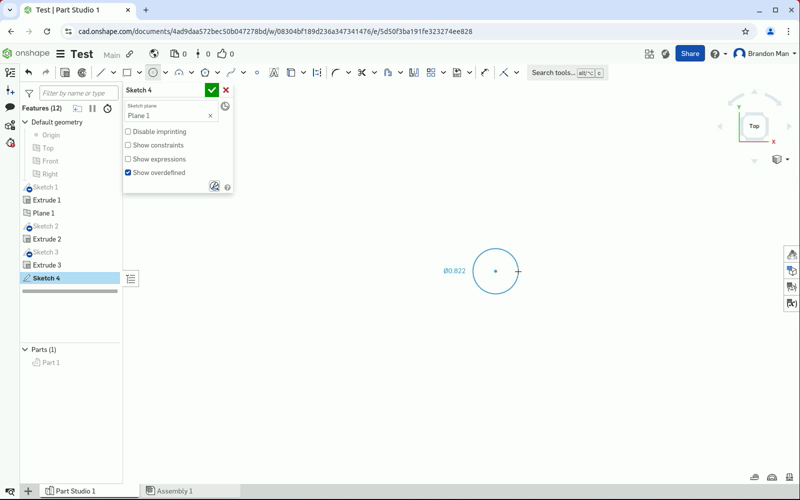
scroll(-6)
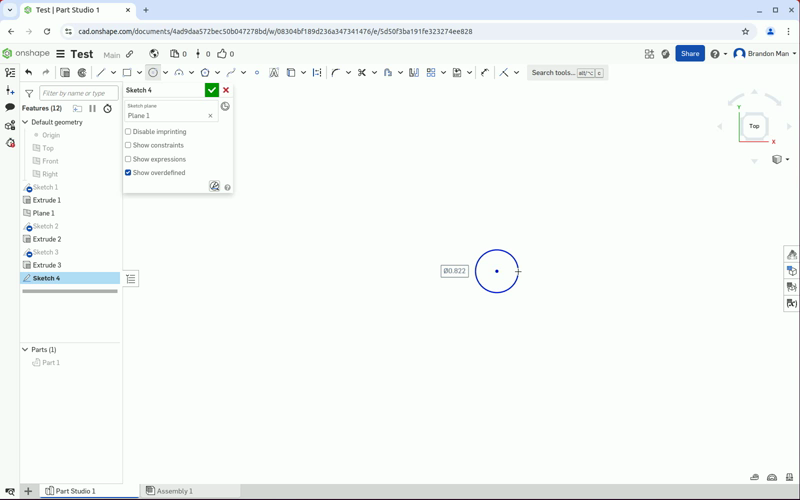
scroll(-6)
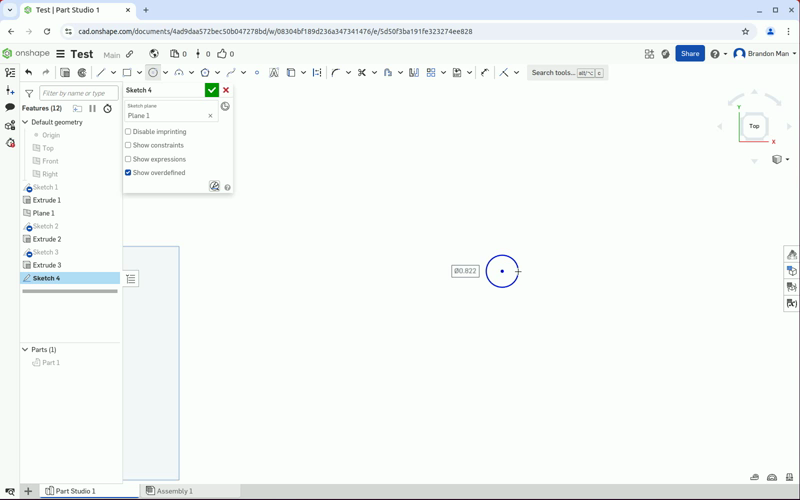
scroll(-6)
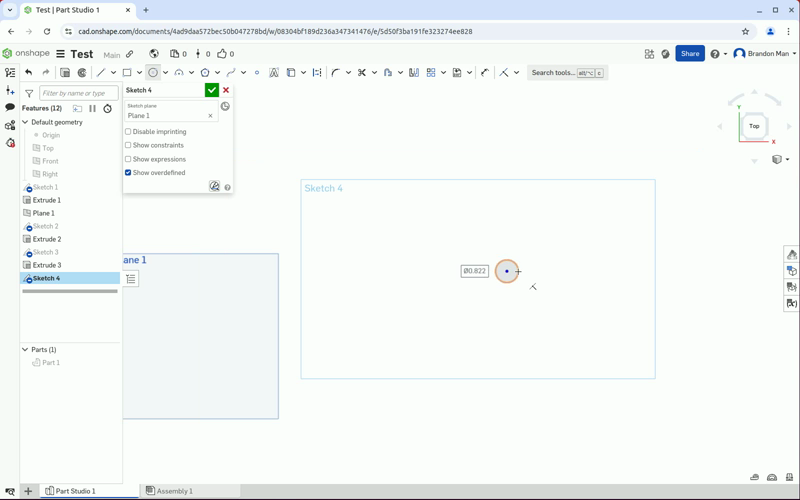
scroll(-6)
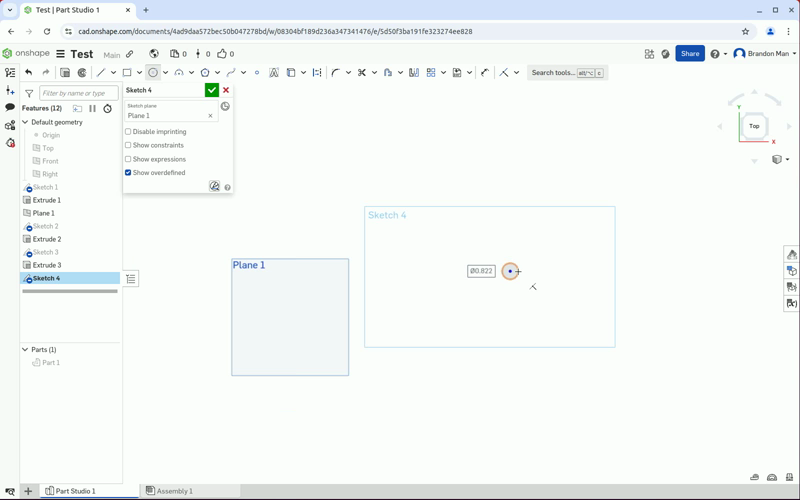
scroll(-6)
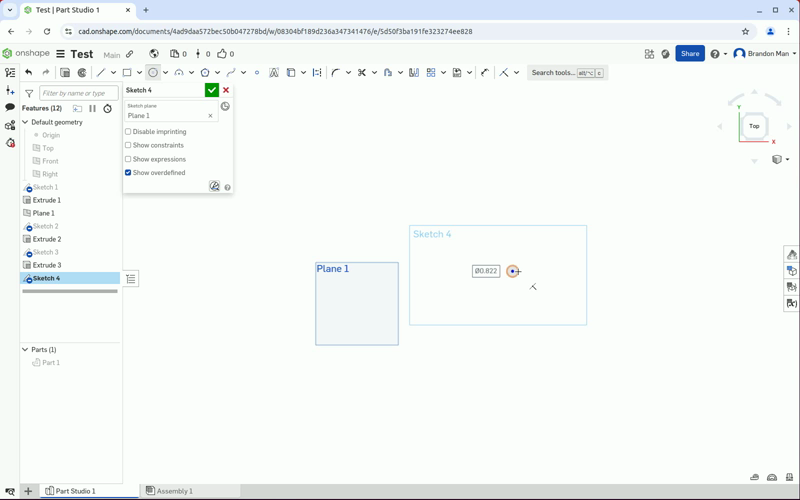
scroll(-6)
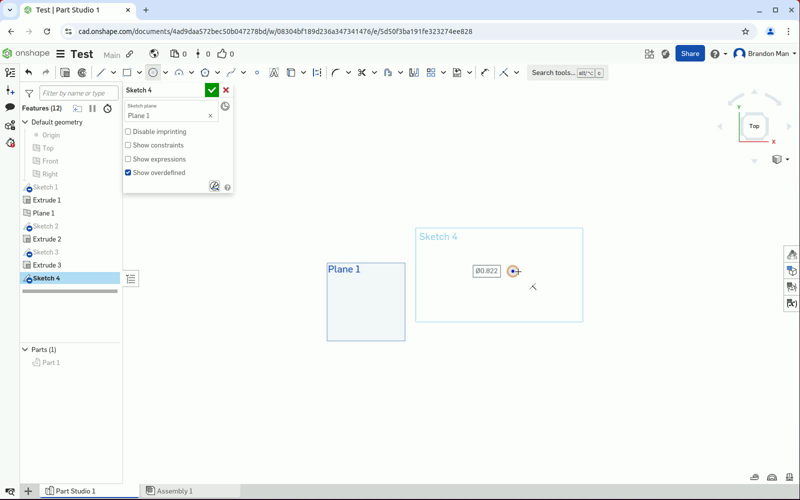
scroll(-6)
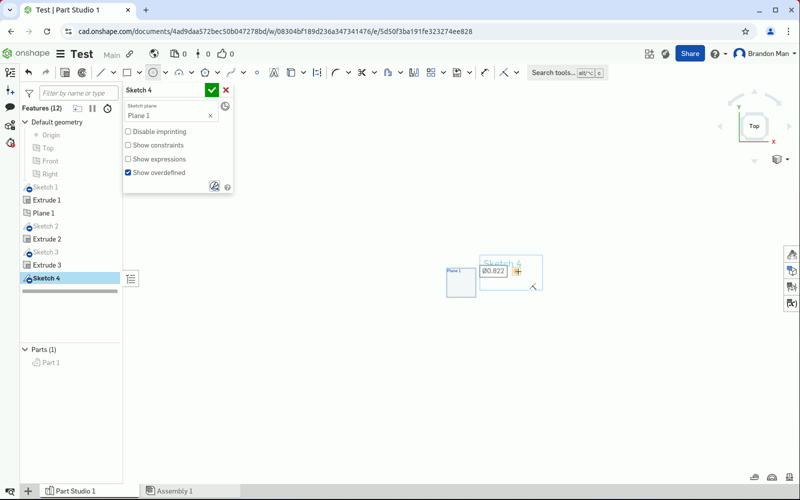
key(esc)
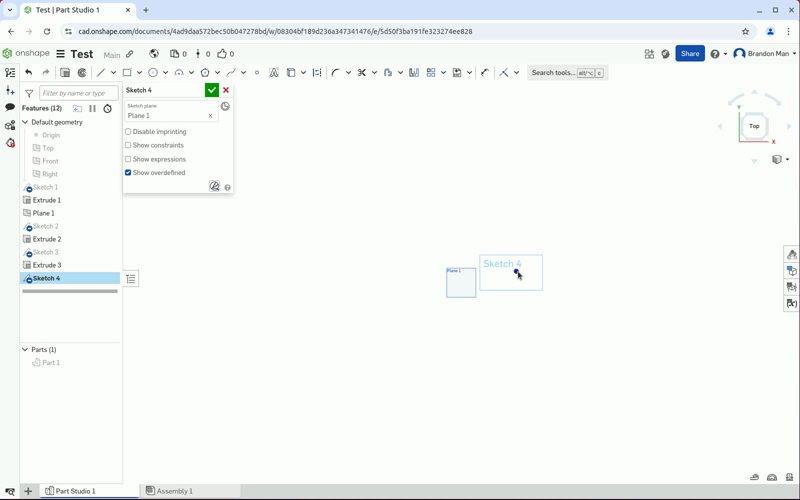
mouse_move(517, 272)
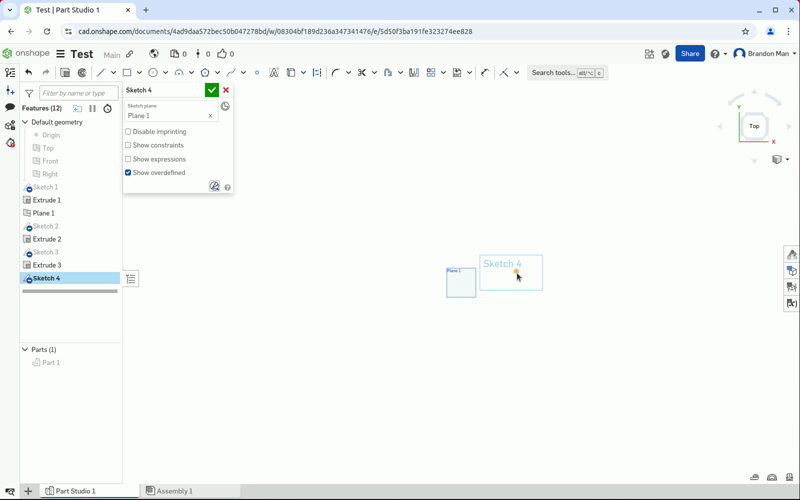
scroll(6)
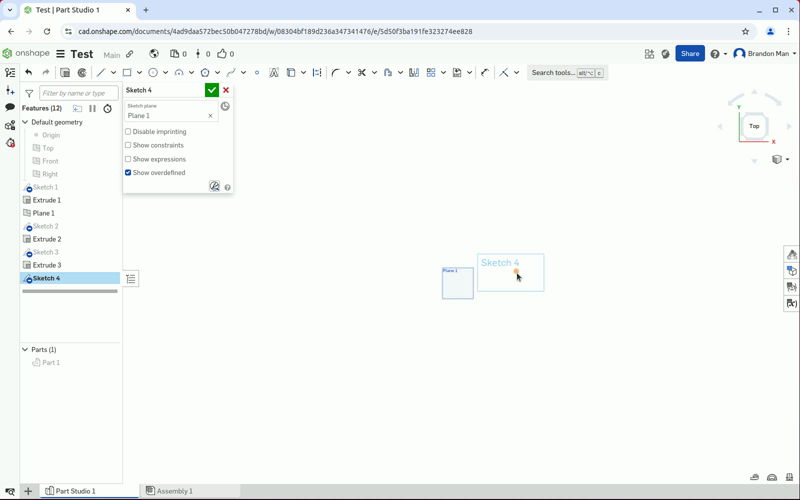
scroll(6)
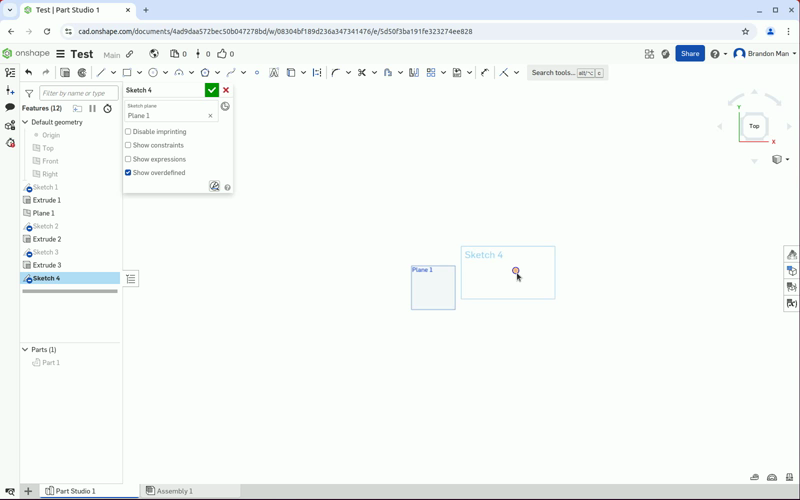
scroll(6)
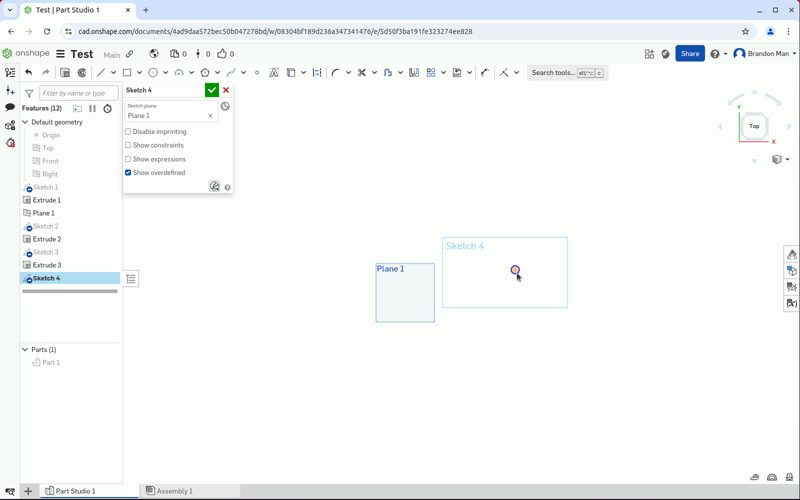
scroll(6)
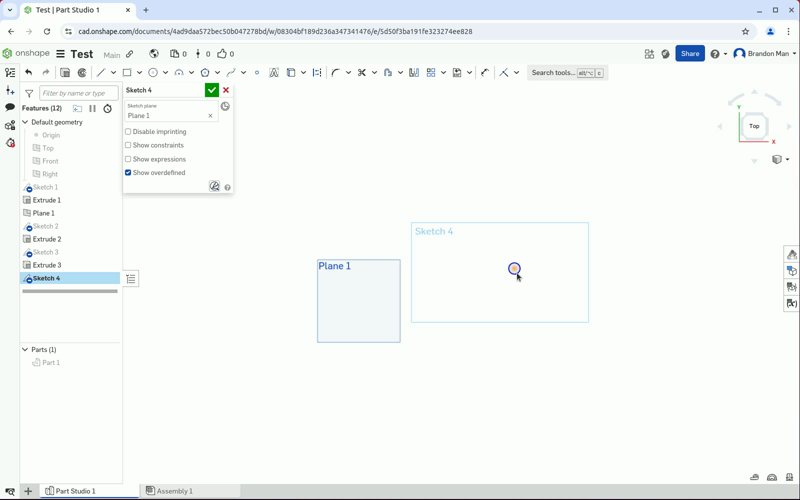
scroll(6)
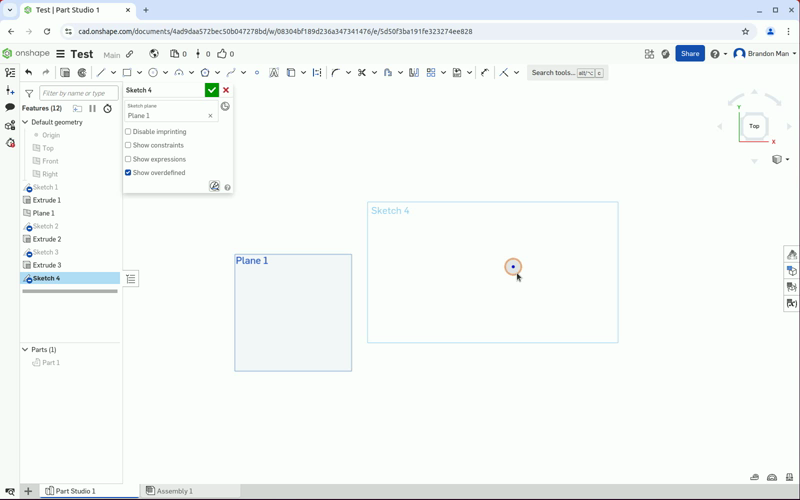
scroll(6)
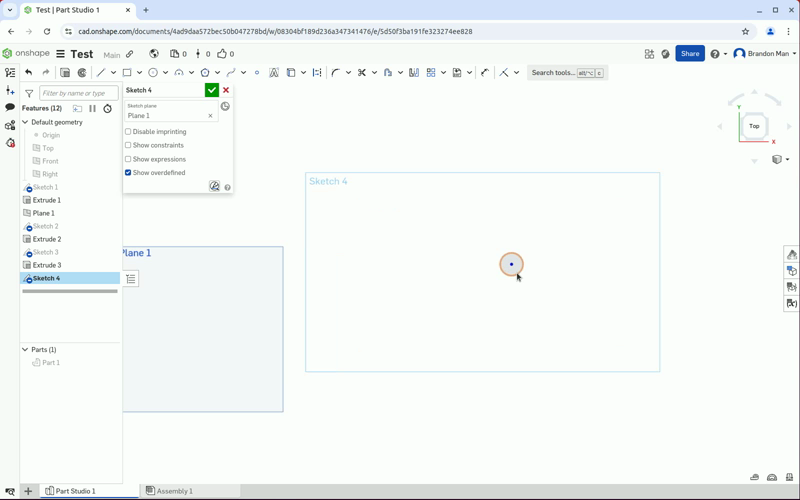
scroll(6)
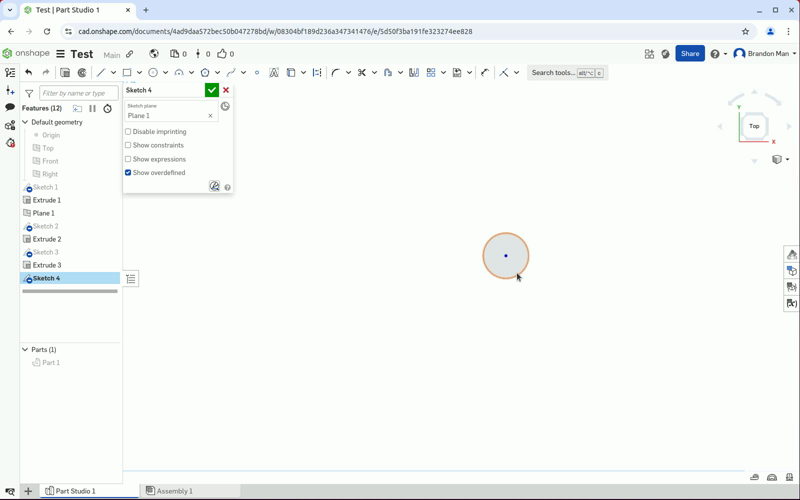
click(517, 272)
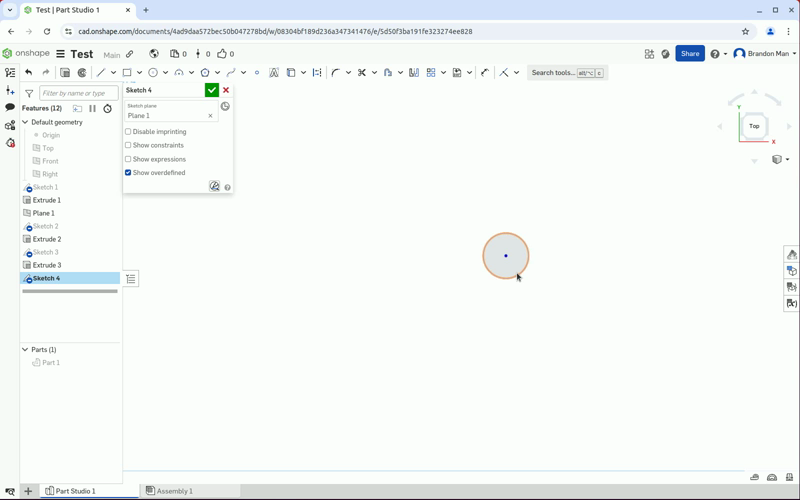
scroll(-6)
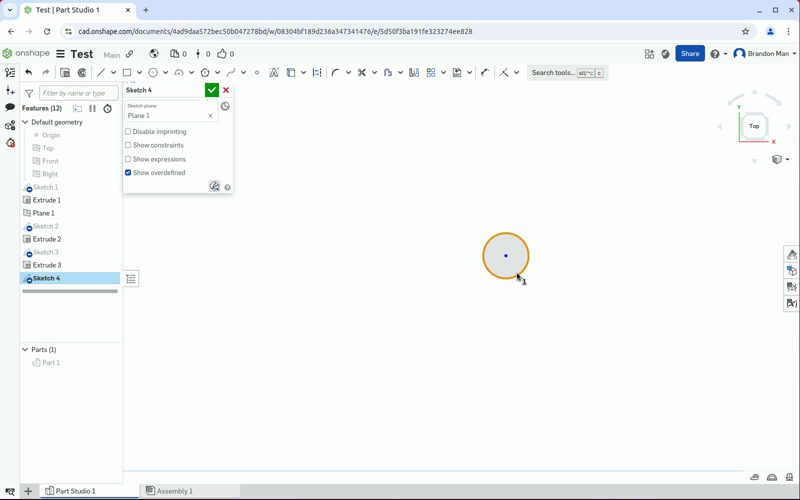
scroll(-6)
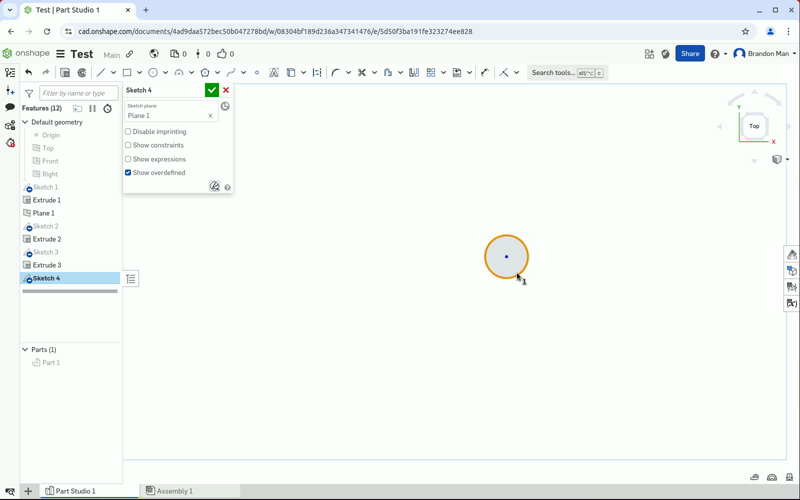
scroll(-6)
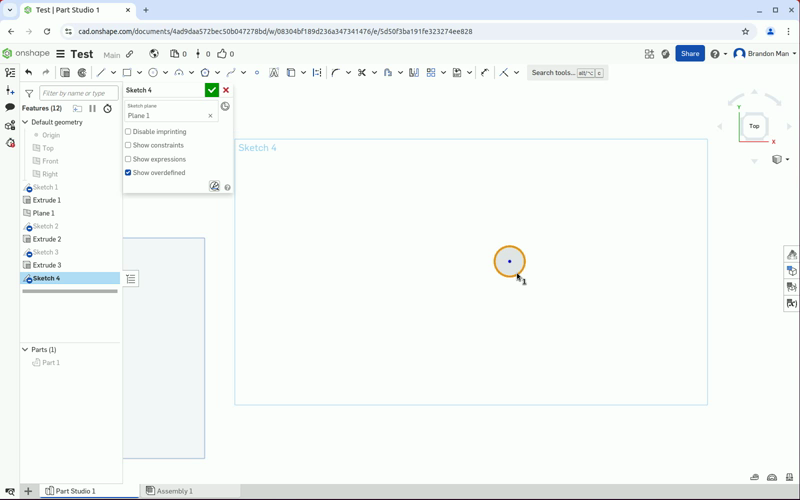
scroll(-6)
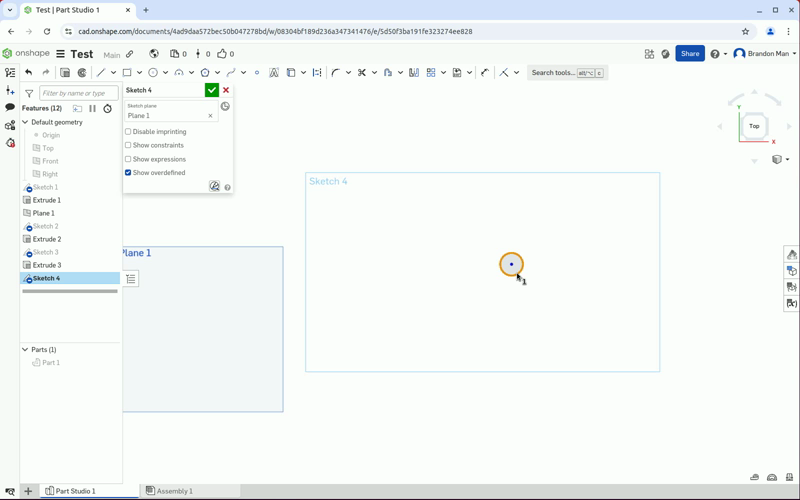
scroll(-6)
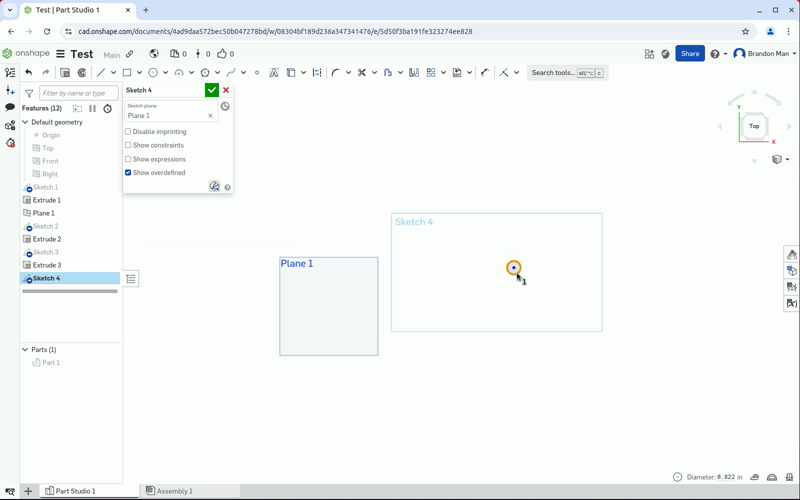
scroll(-6)
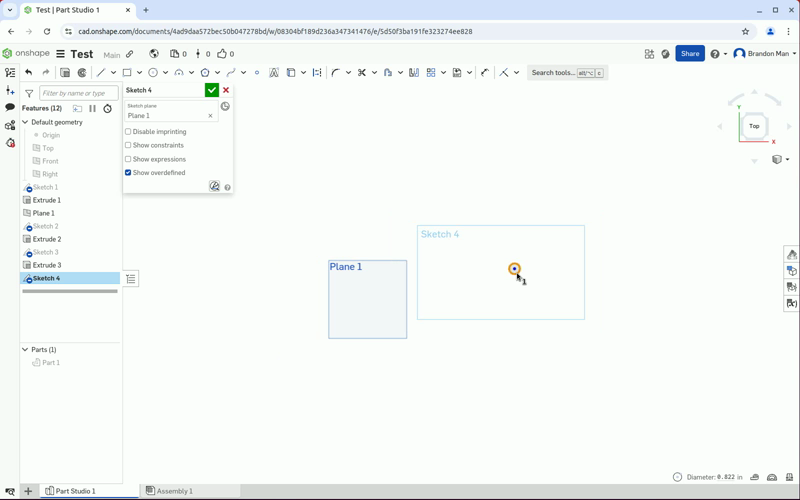
scroll(-6)
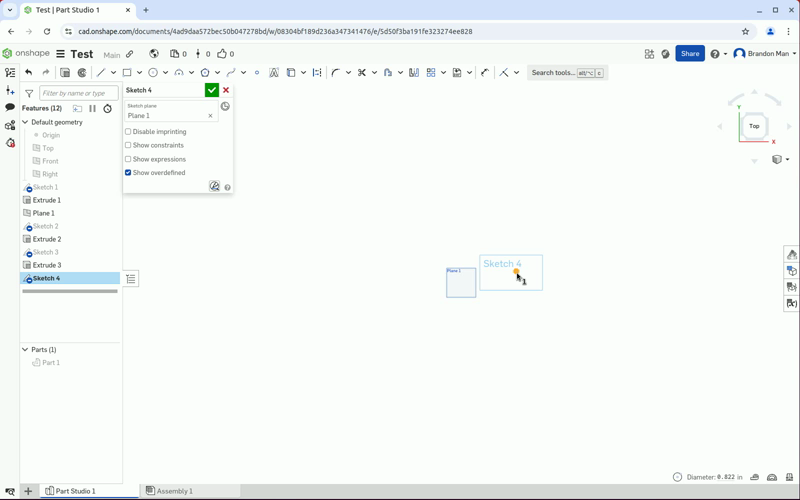
mouse_move(73, 352)
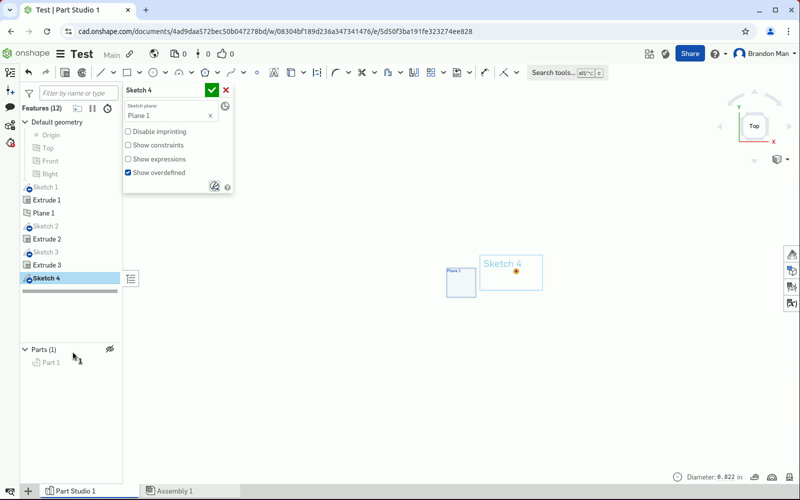
key(shift+y)
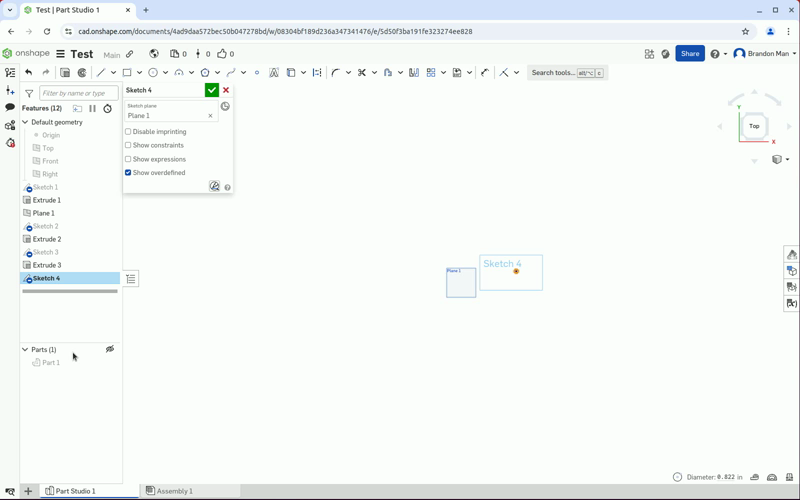
key(shift+e)
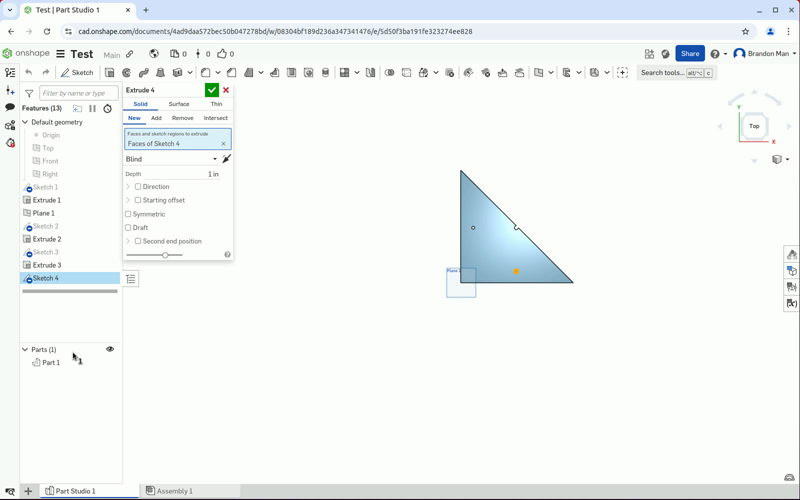
mouse_move(143, 106)
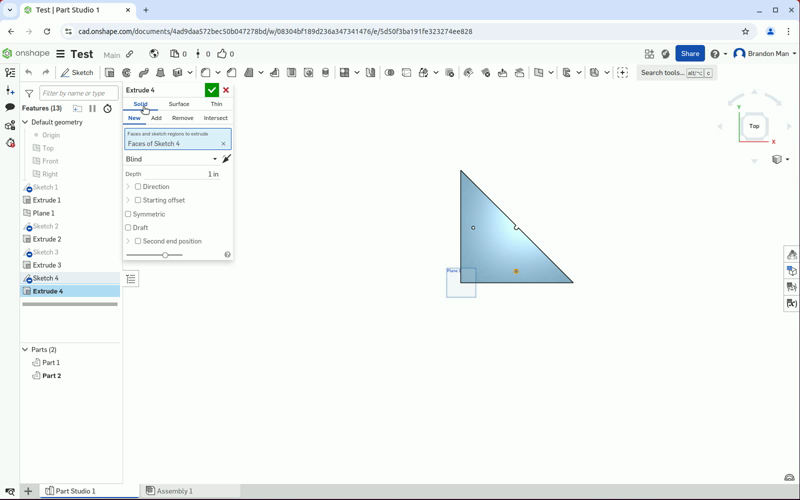
click(143, 106)
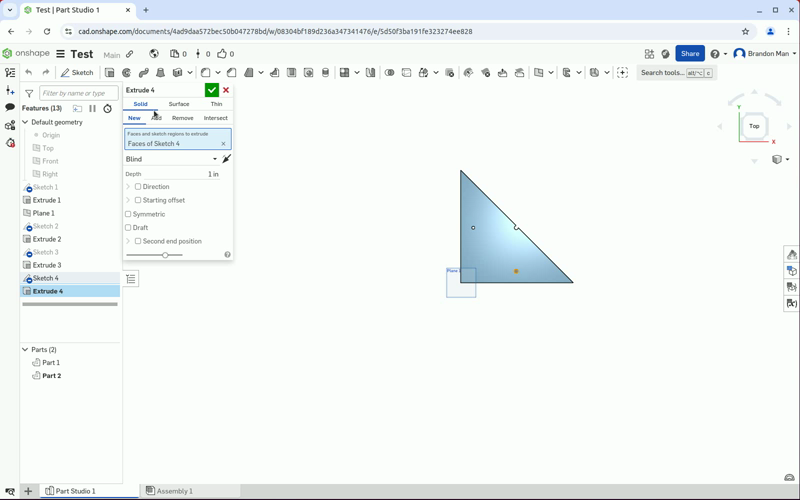
mouse_move(186, 120)
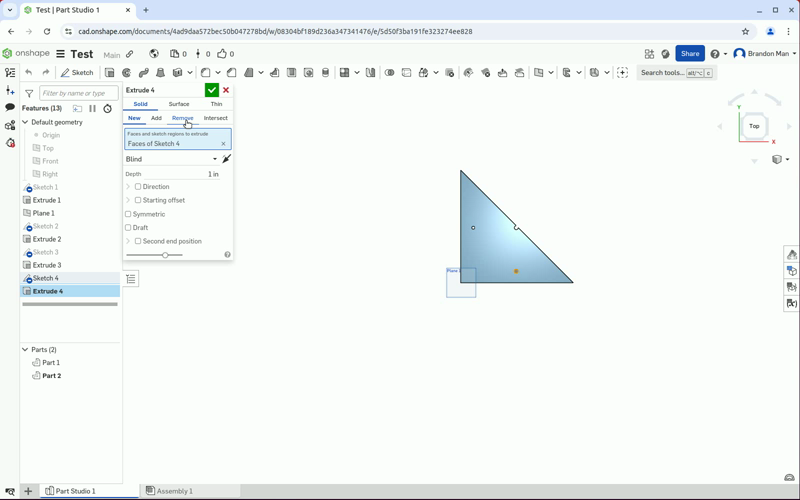
click(186, 120)
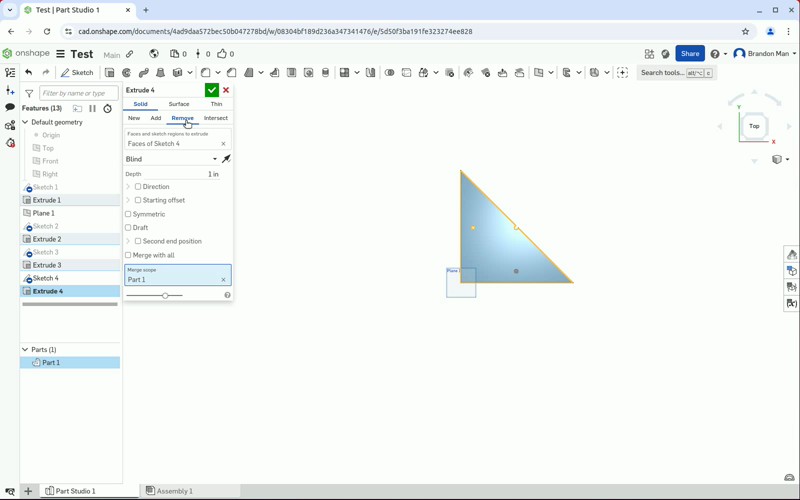
key(tab, 4)
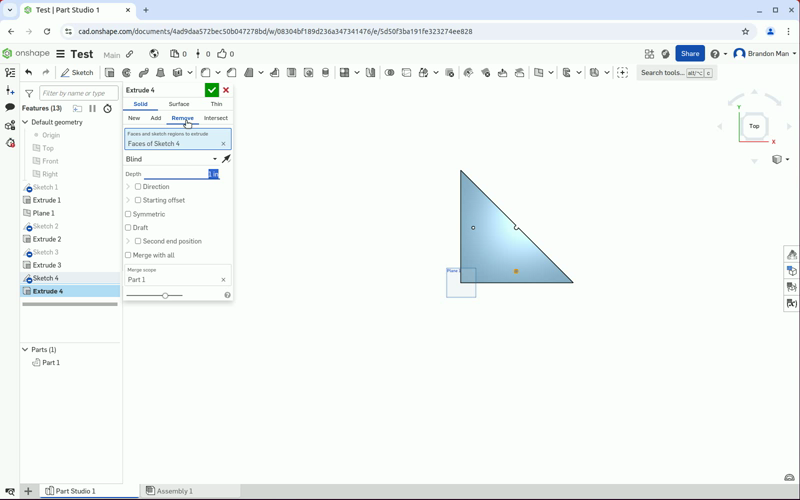
text(1.444)
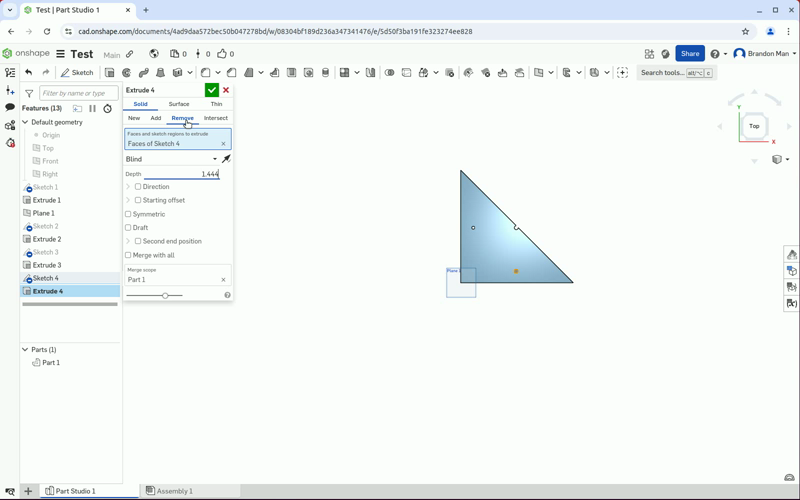
key(tab, 6)
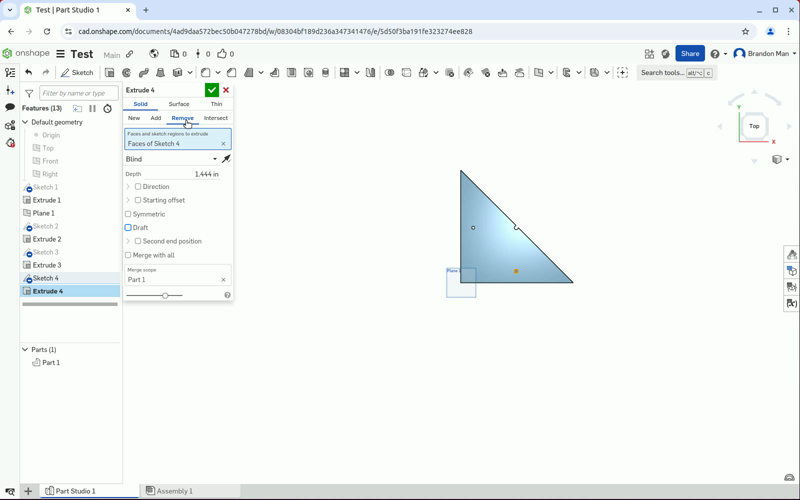
key(space)
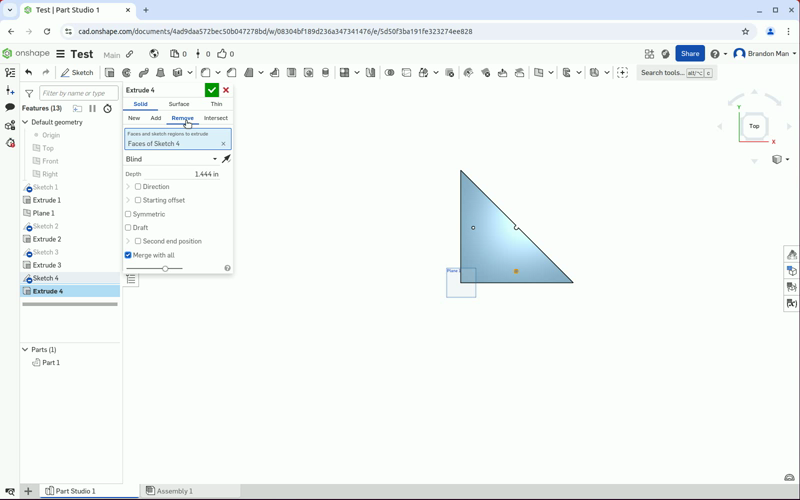
key(enter)
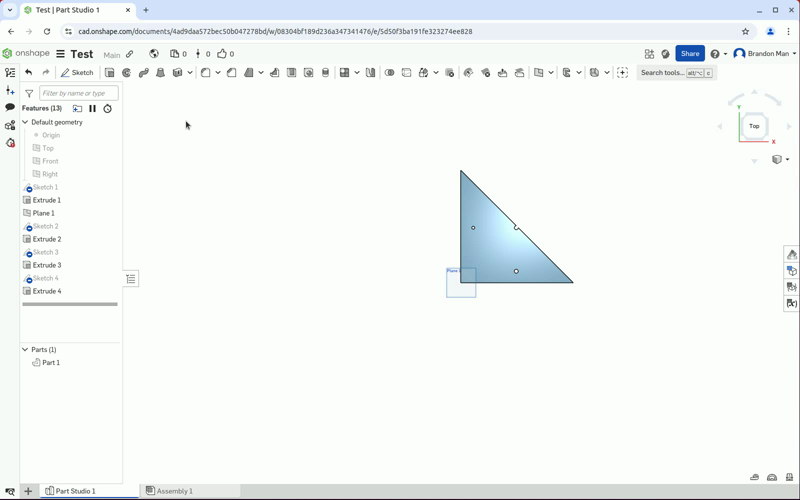
key(shift+h)
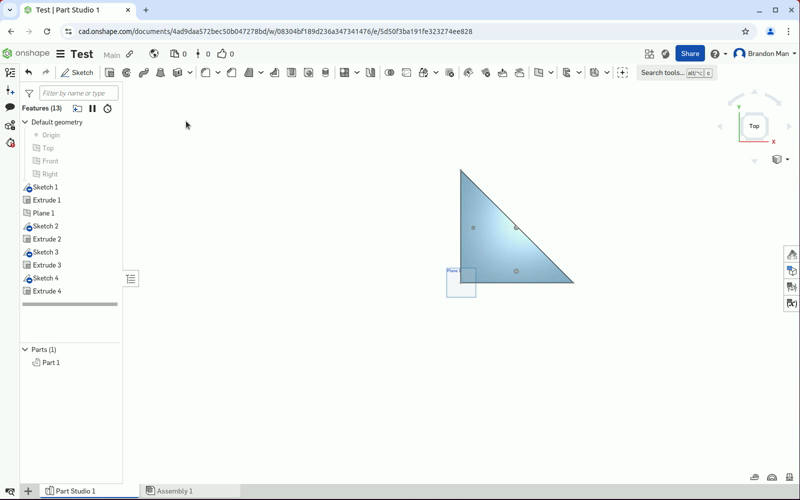
key(shift+h)
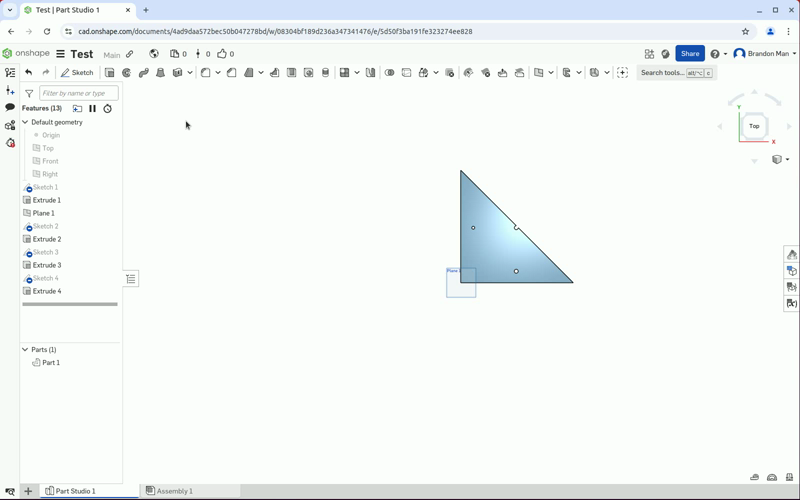
mouse_move(73, 189)
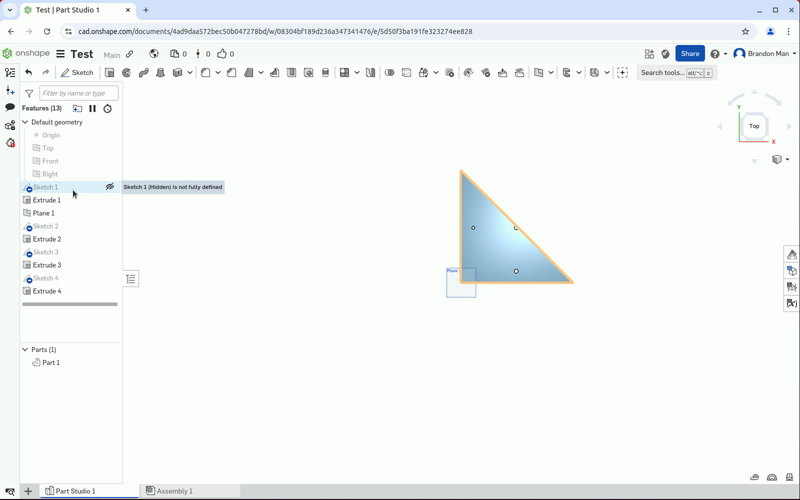
click(73, 189)
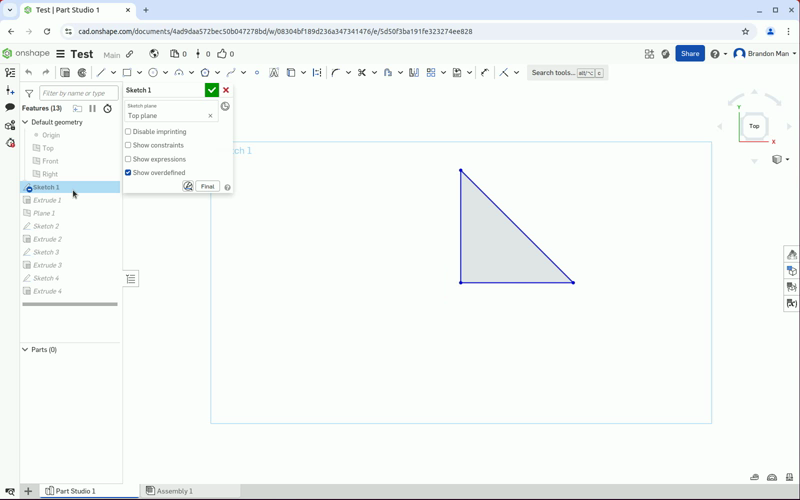
mouse_move(229, 92)
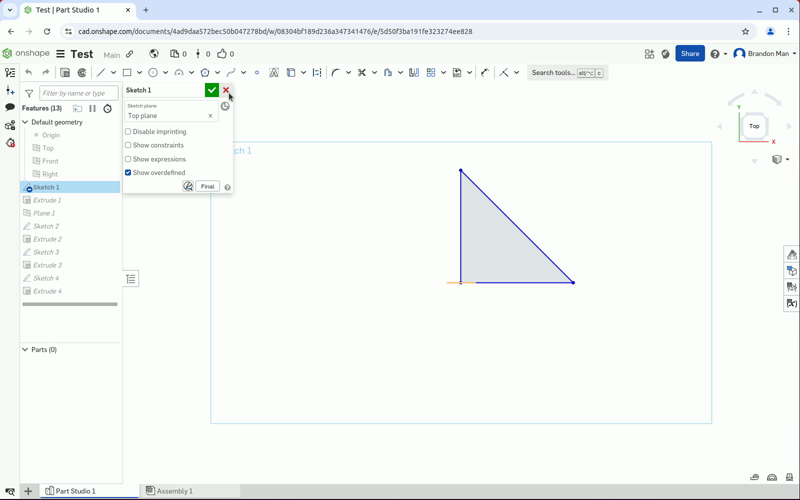
click(229, 92)
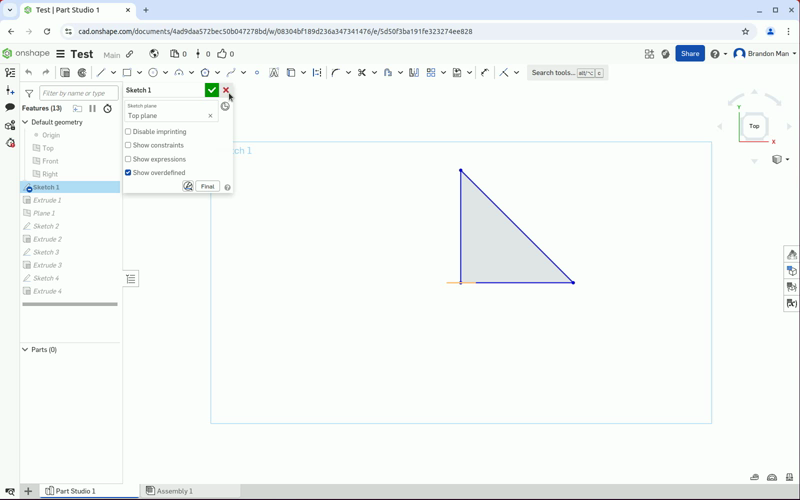
key(shift+s)
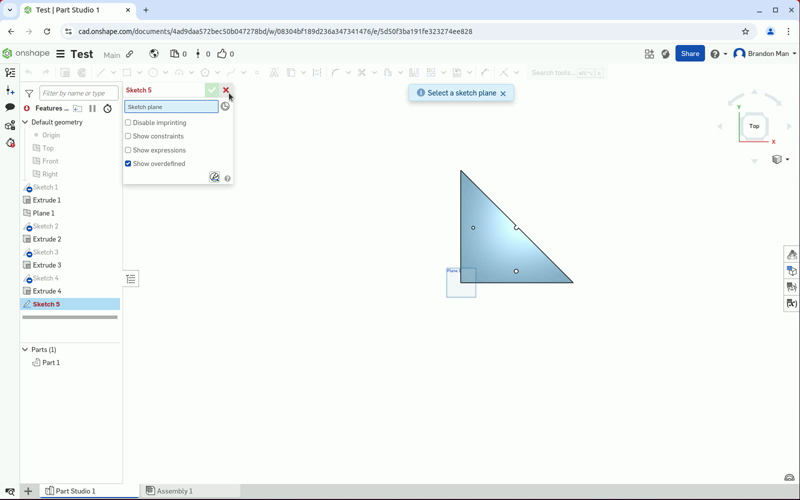
mouse_move(73, 215)
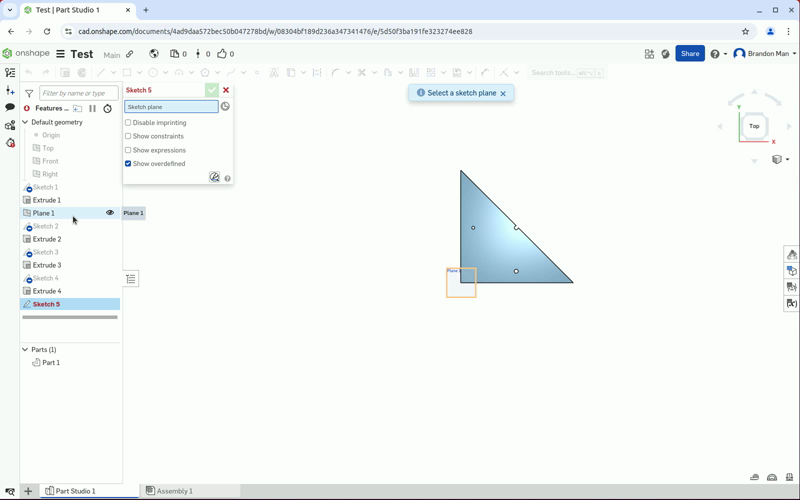
click(73, 215)
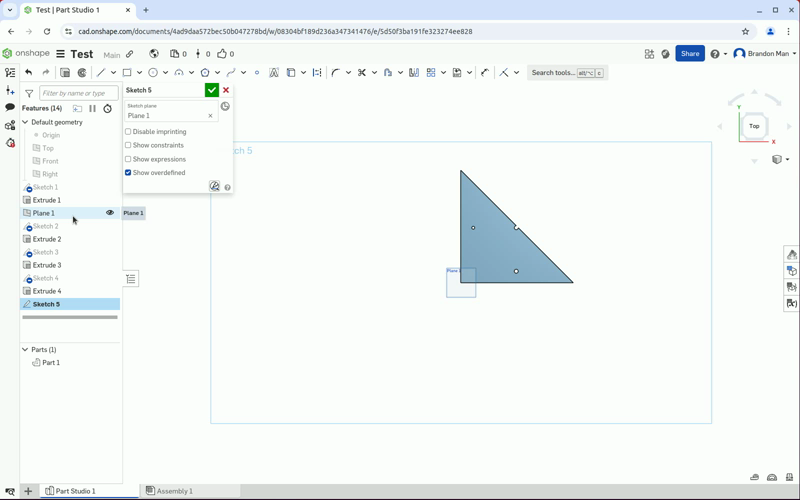
mouse_move(73, 352)
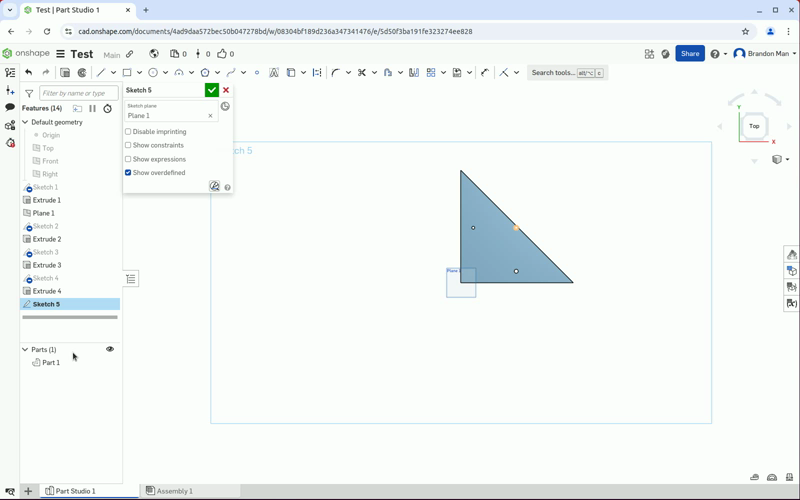
key(y)
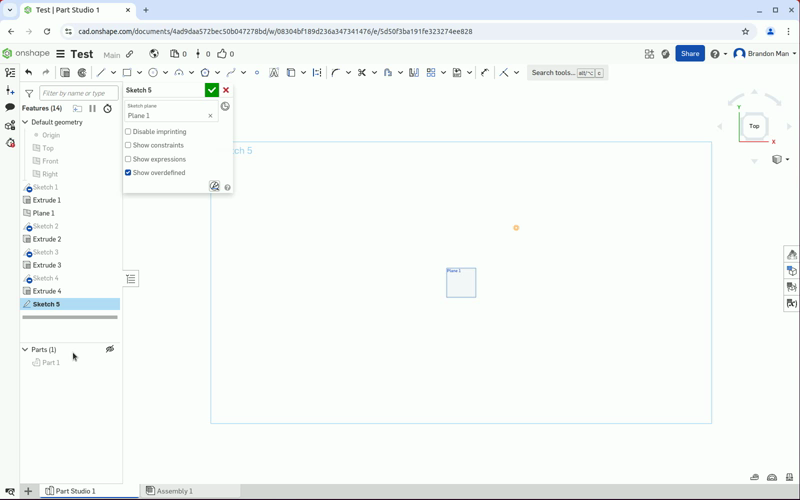
key(c)
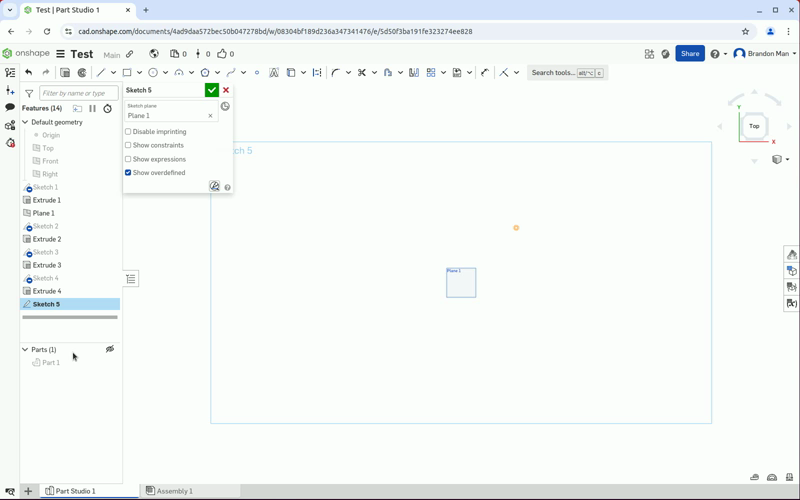
key_down(shift)
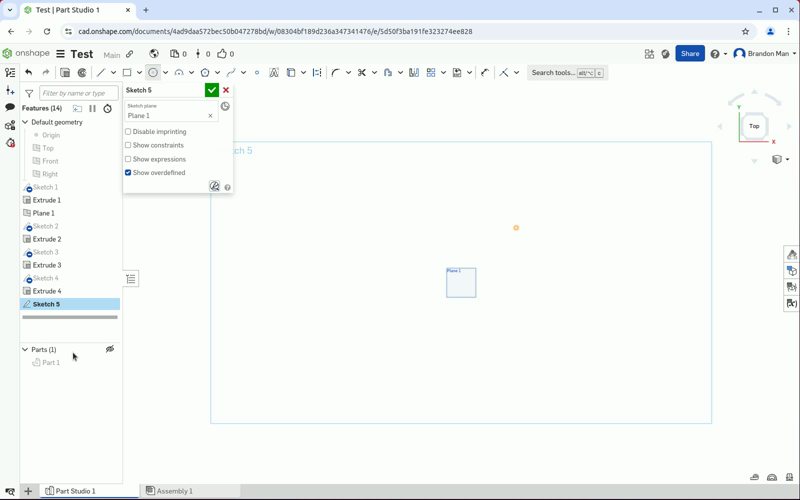
mouse_move(473, 271)
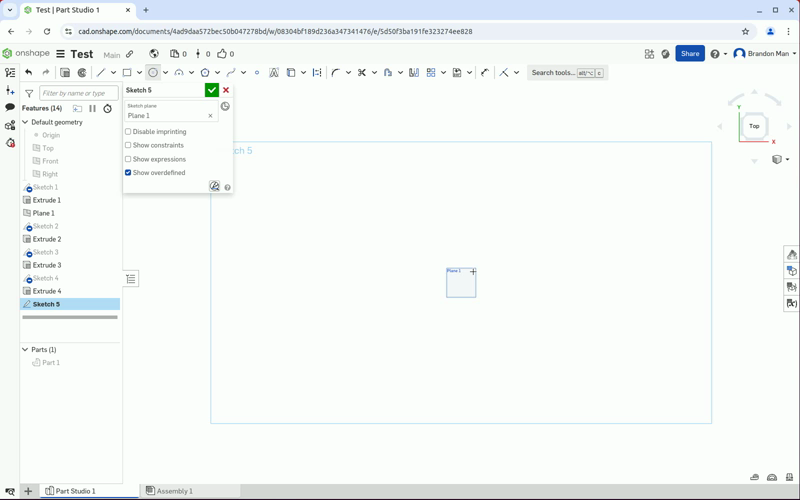
click(473, 271)
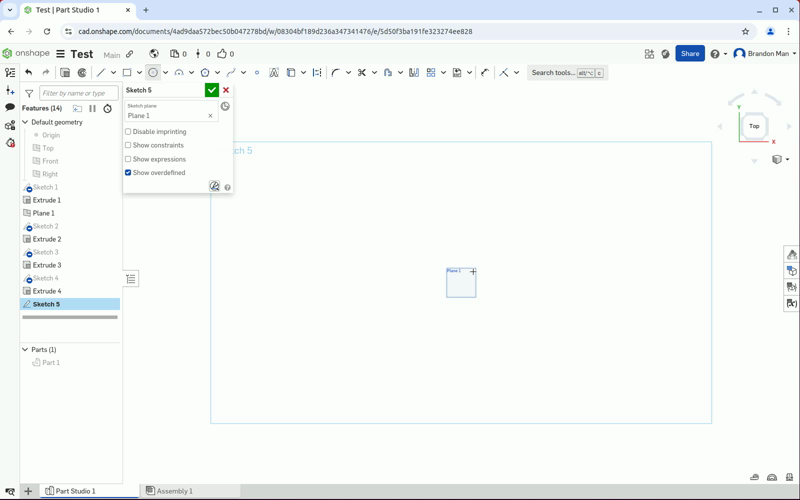
key_up(shift)
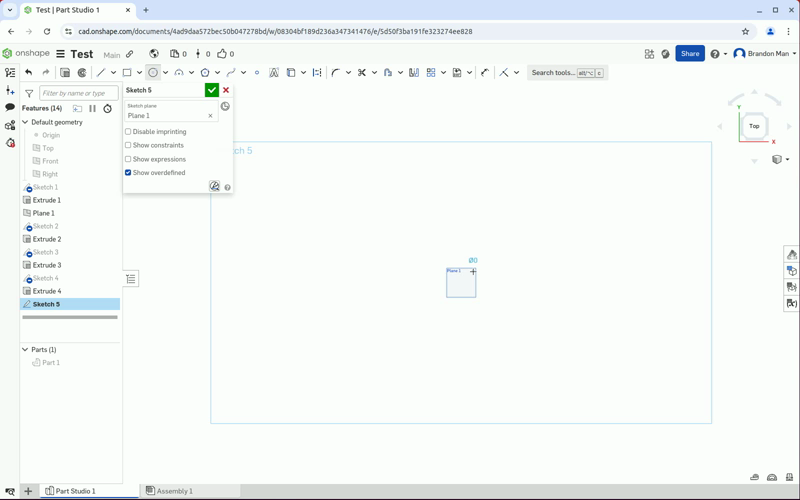
mouse_move(474, 271)
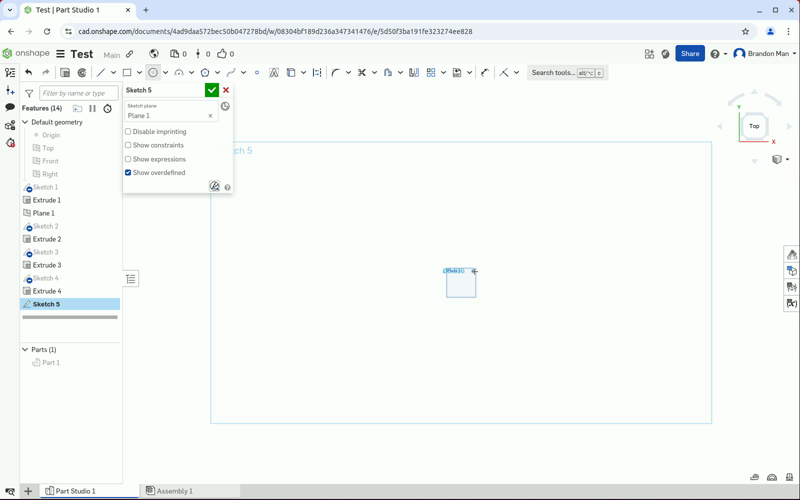
scroll(6)
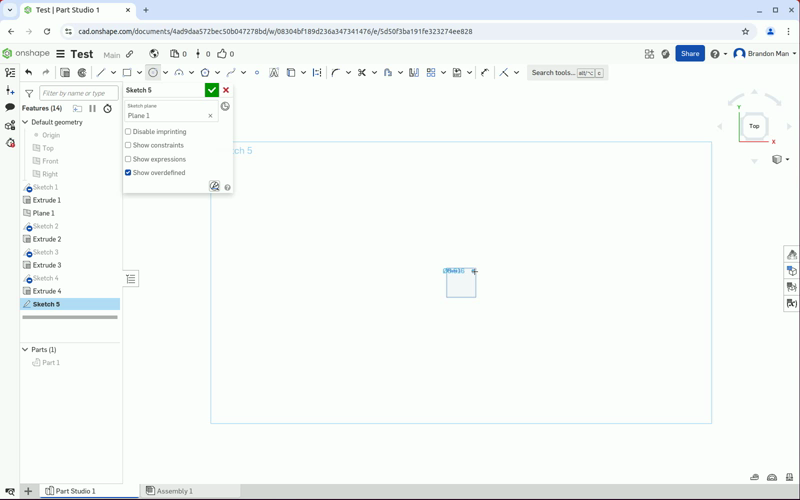
scroll(6)
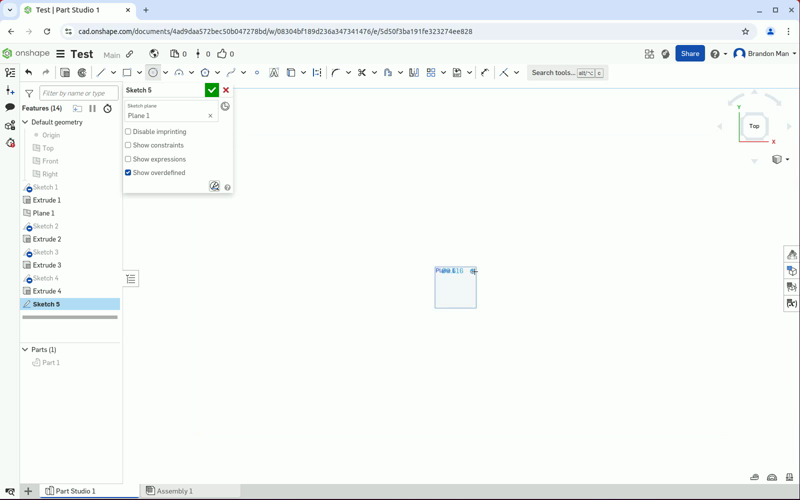
scroll(6)
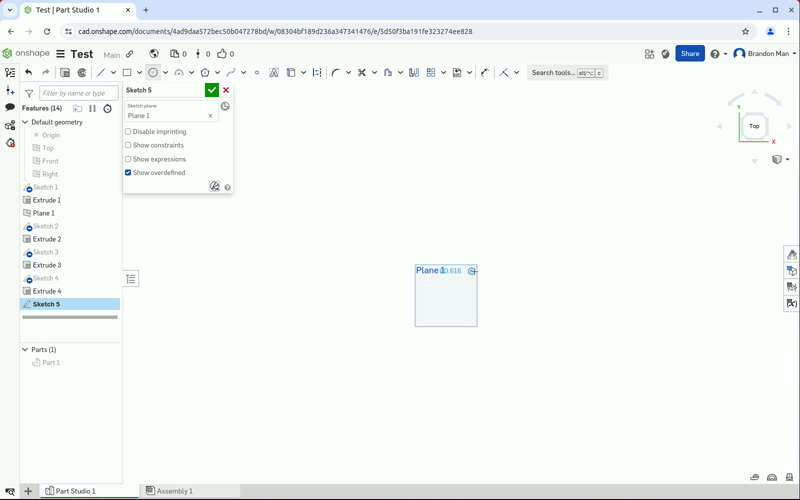
scroll(6)
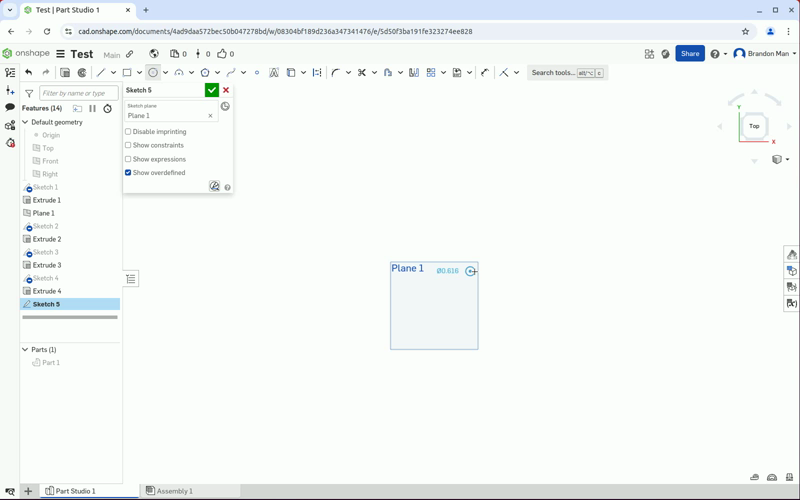
scroll(6)
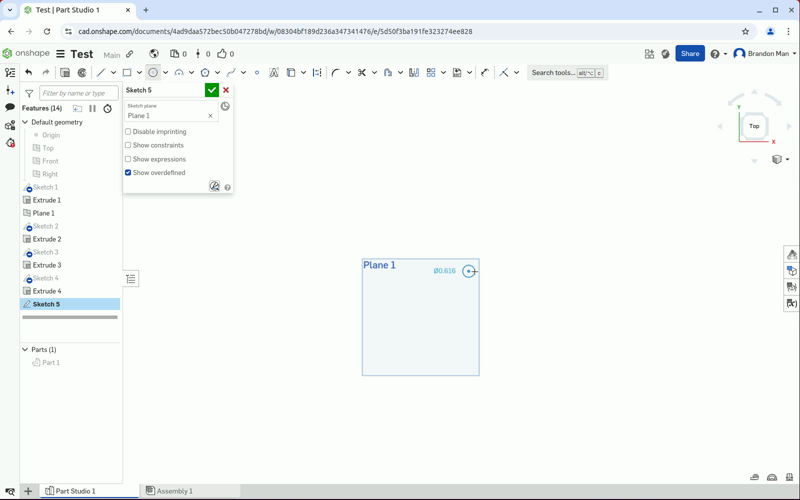
scroll(6)
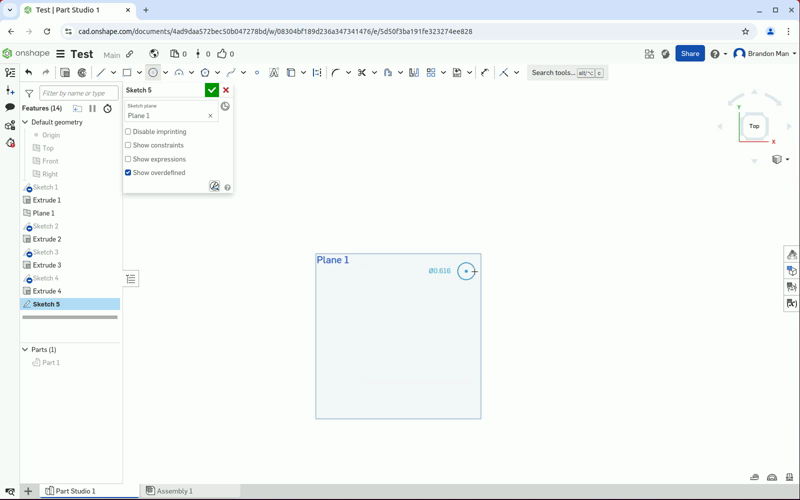
scroll(6)
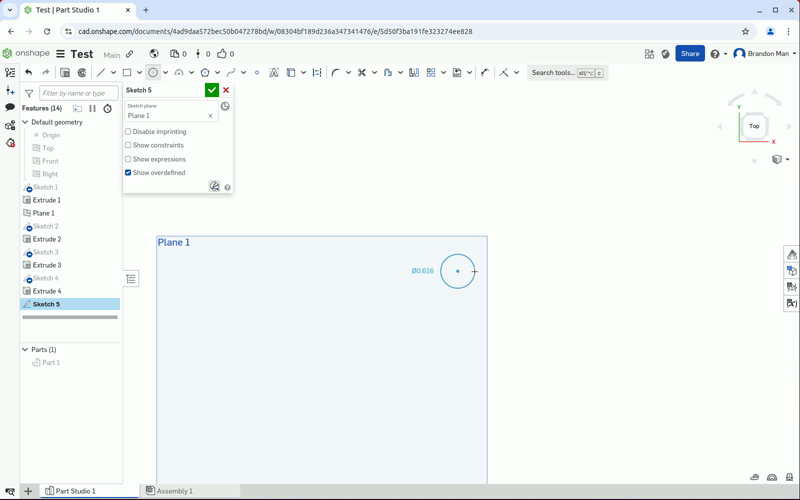
click(474, 271)
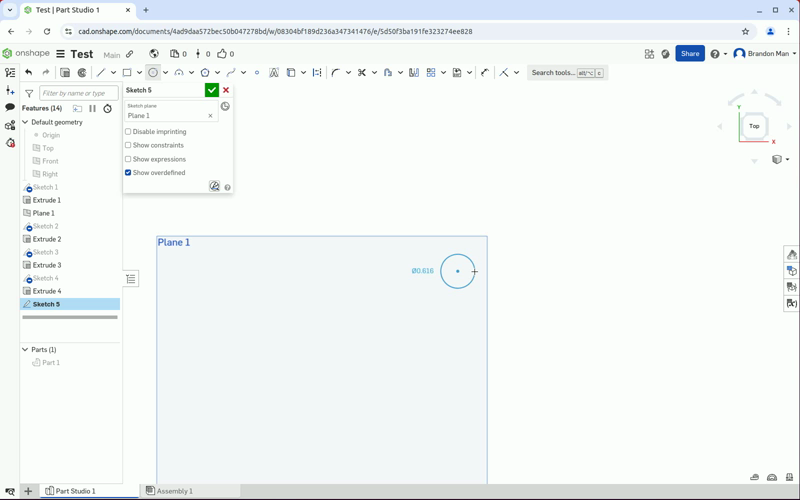
scroll(-6)
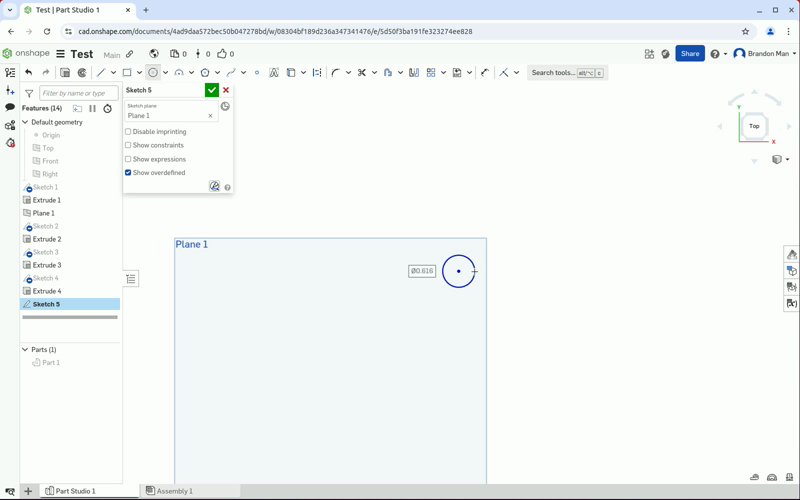
scroll(-6)
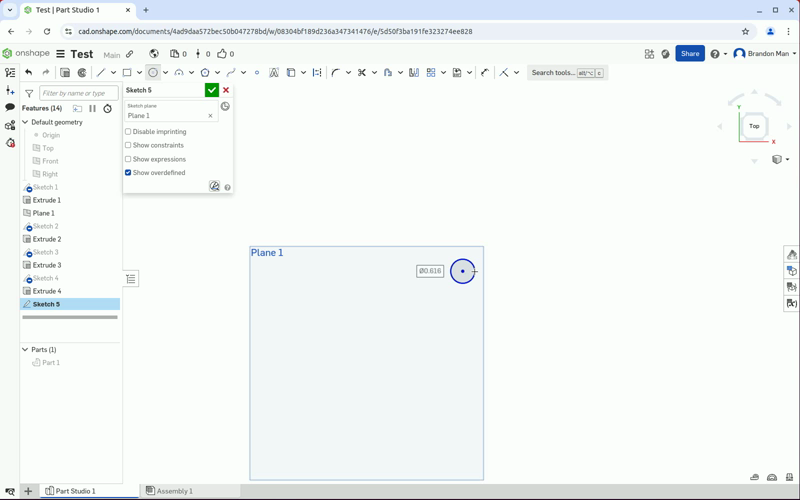
scroll(-6)
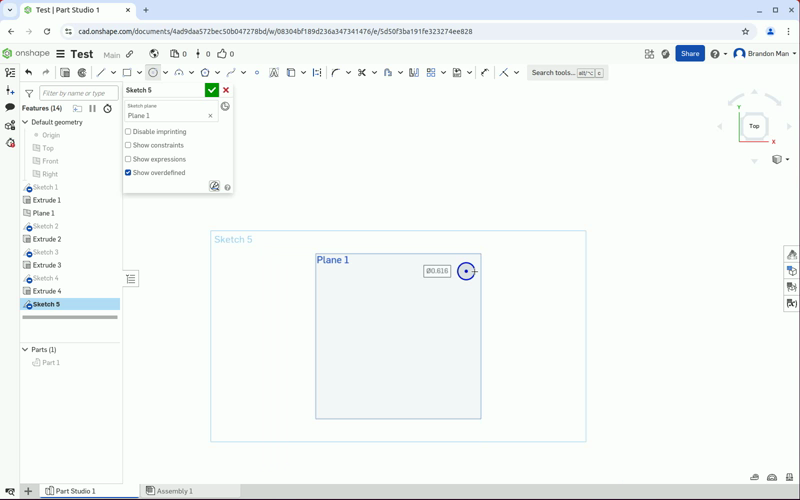
scroll(-6)
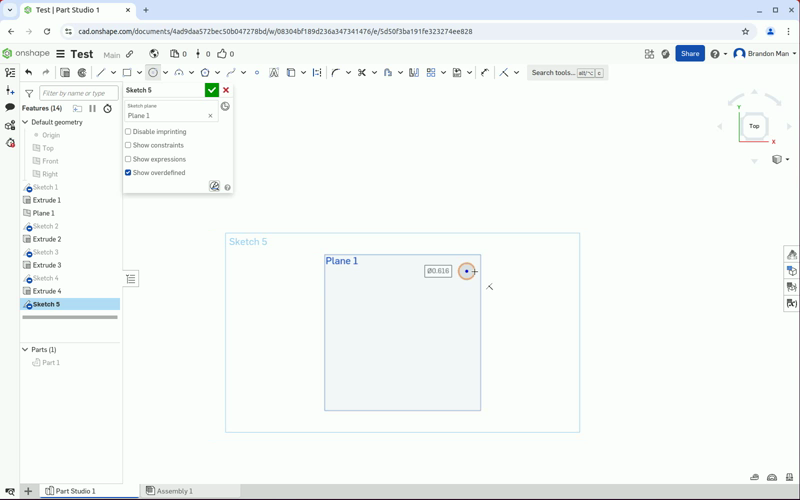
scroll(-6)
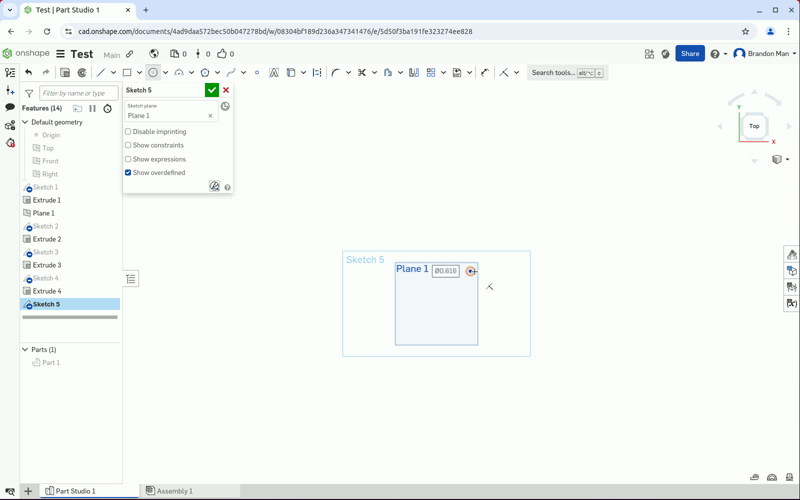
scroll(-6)
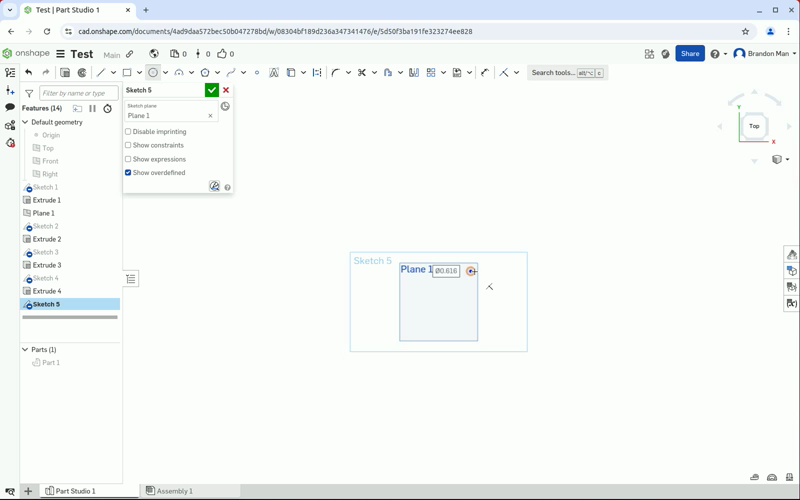
scroll(-6)
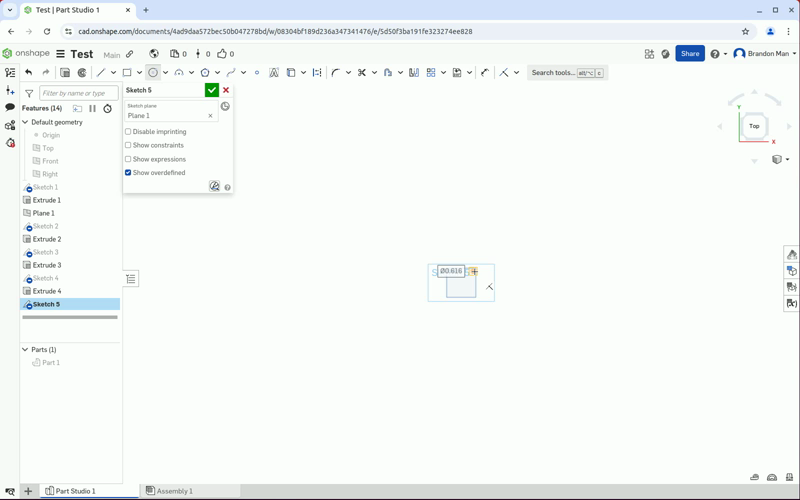
key(esc)
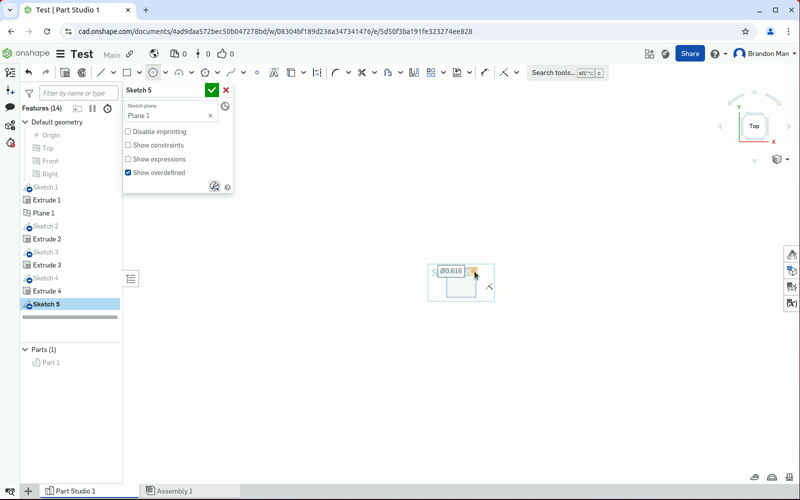
mouse_move(471, 271)
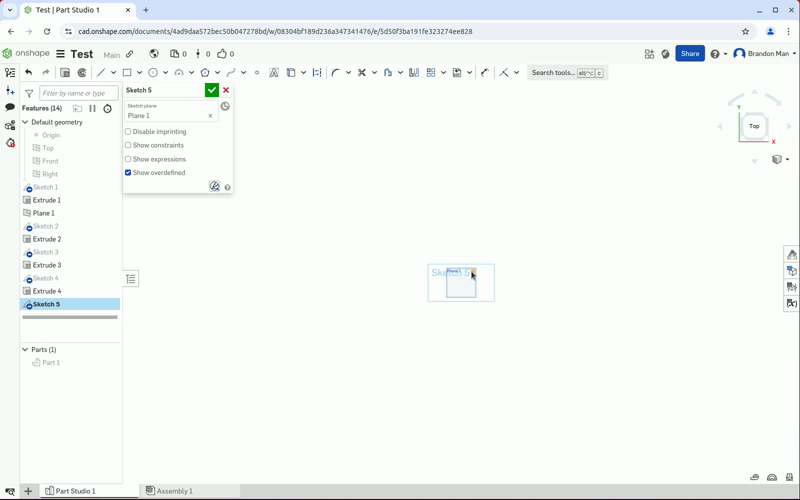
scroll(6)
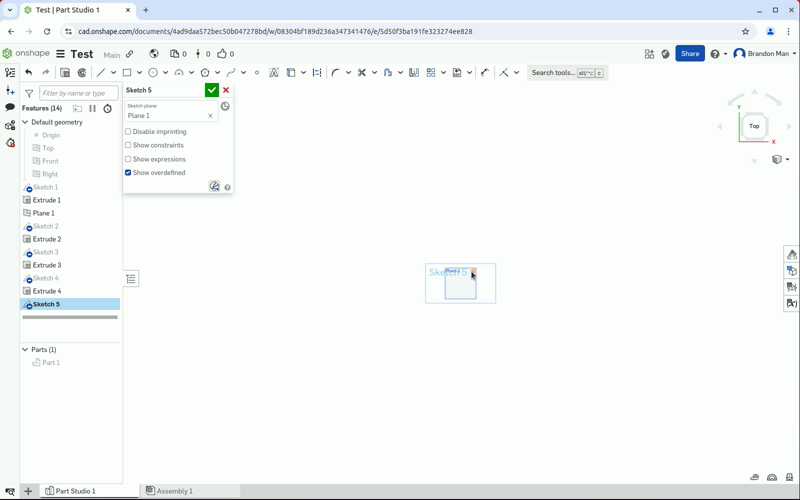
scroll(6)
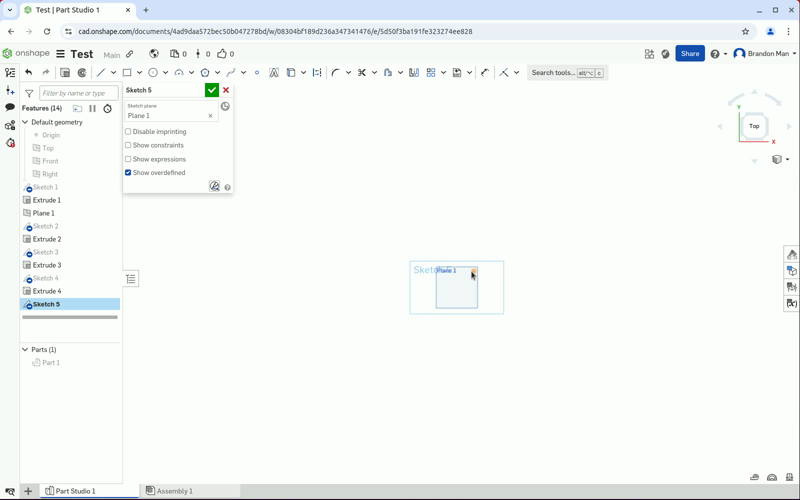
scroll(6)
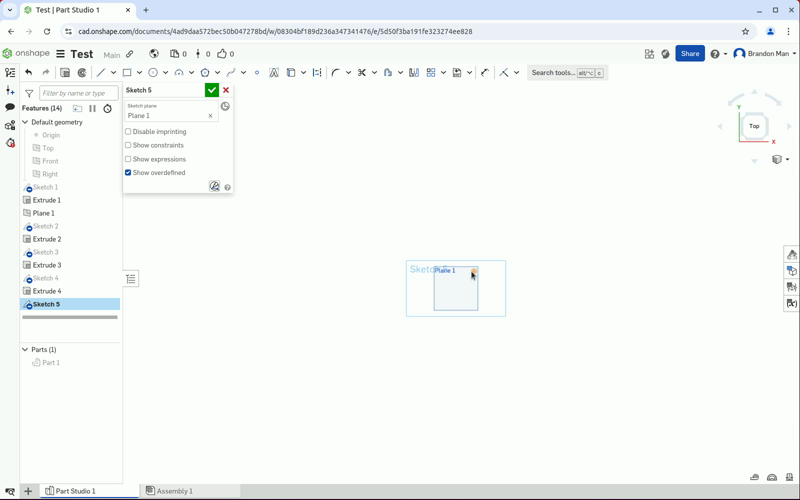
scroll(6)
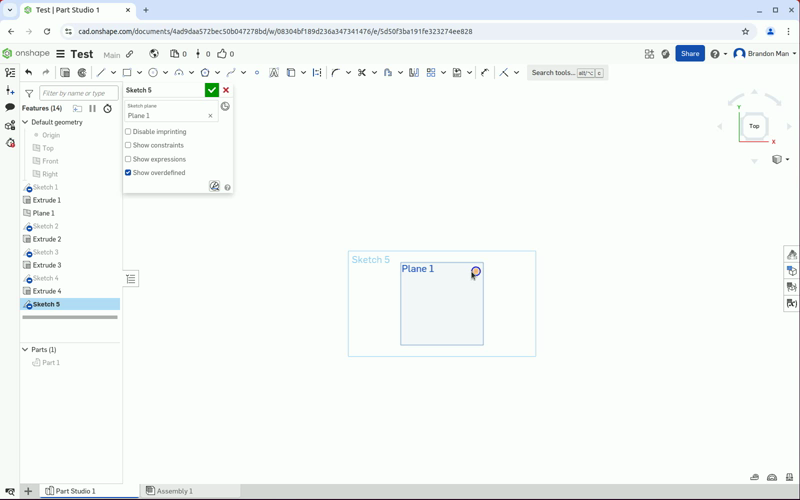
scroll(6)
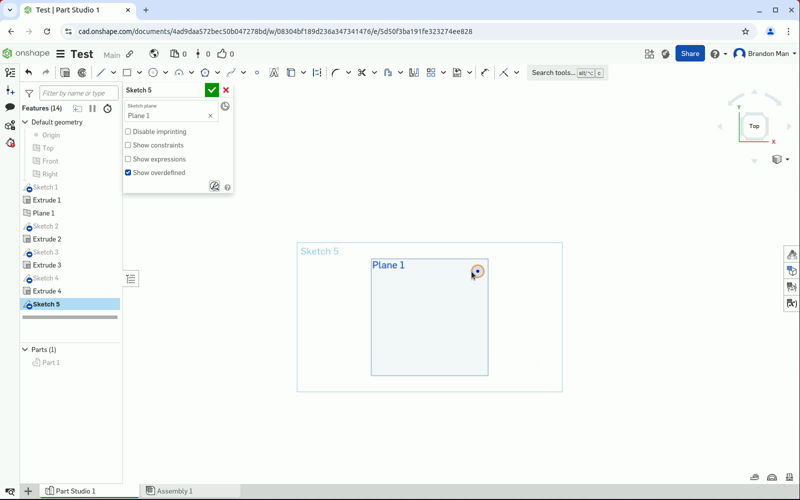
scroll(6)
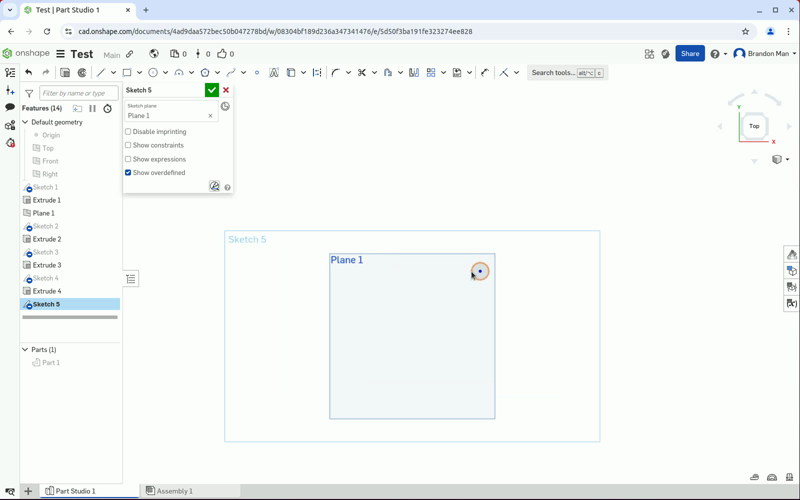
scroll(6)
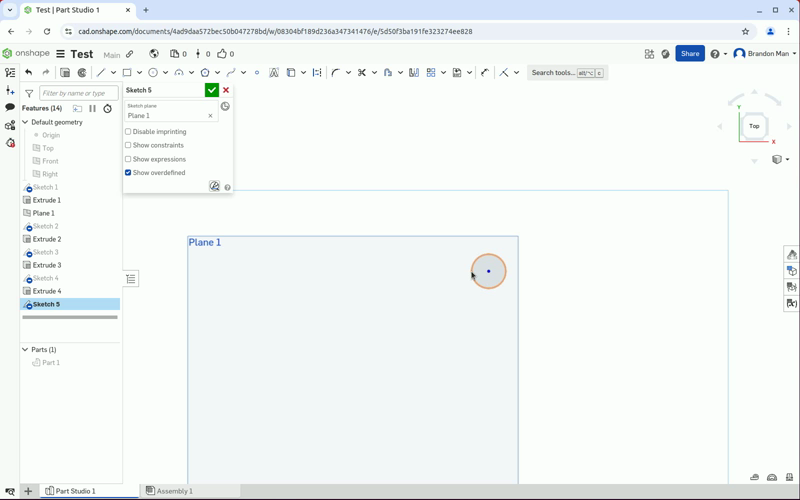
click(471, 271)
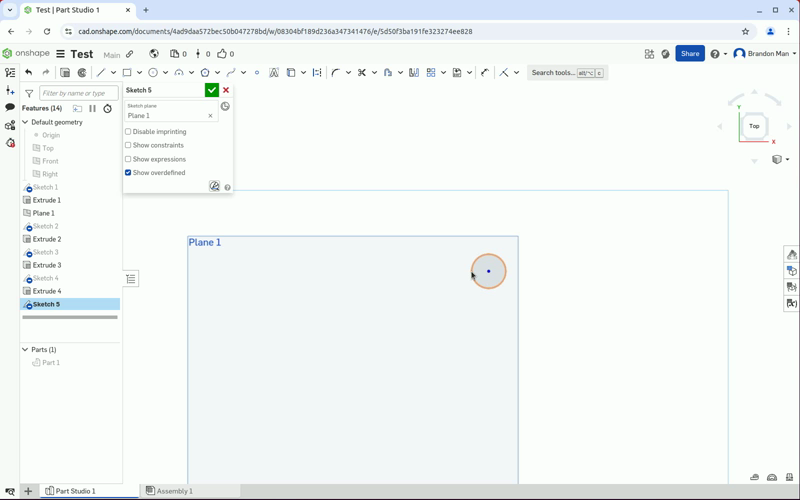
scroll(-6)
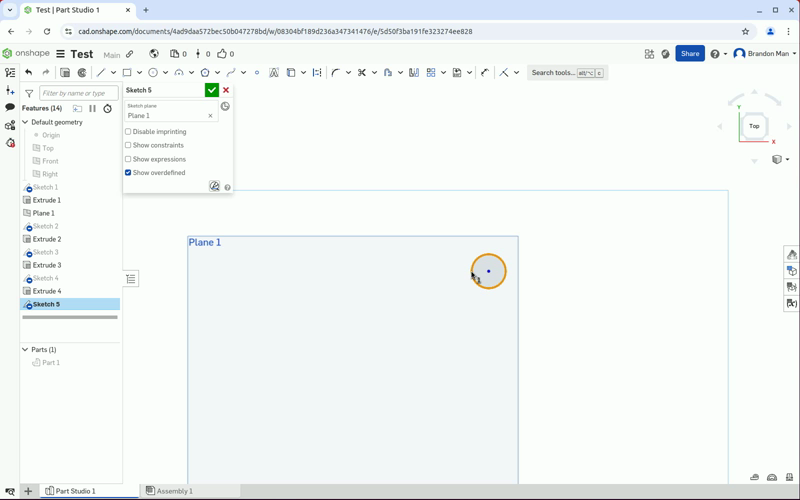
scroll(-6)
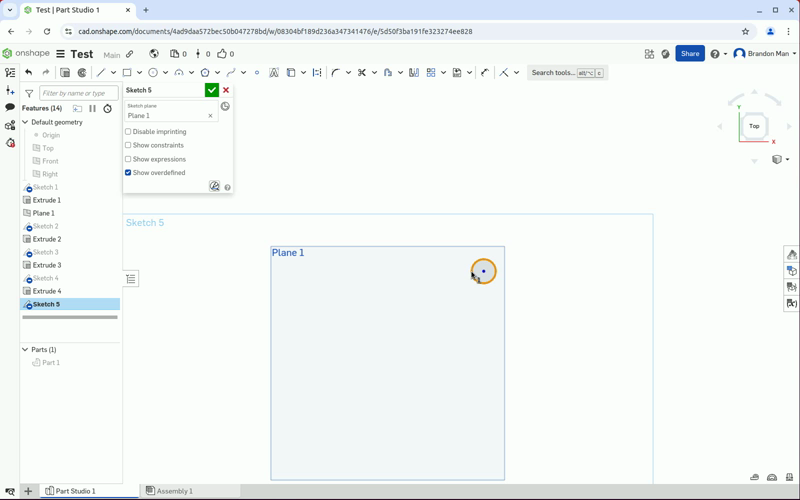
scroll(-6)
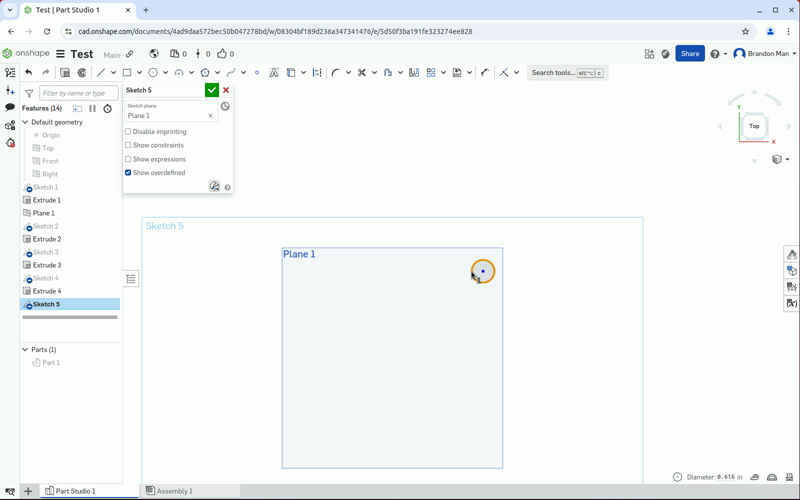
scroll(-6)
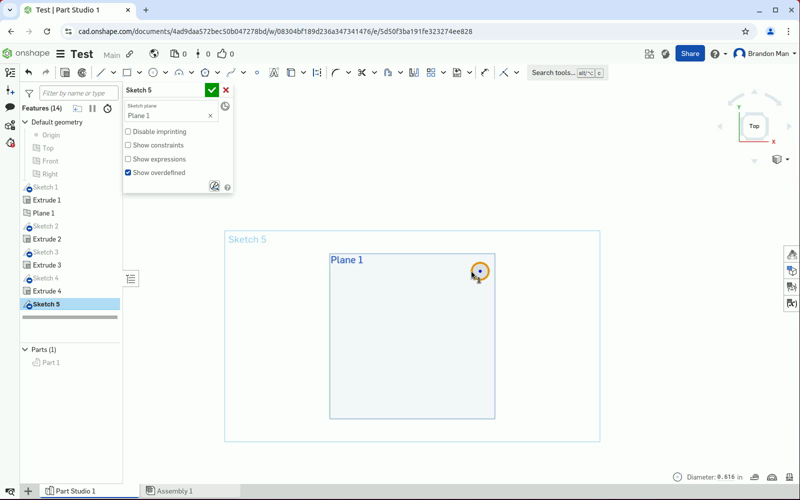
scroll(-6)
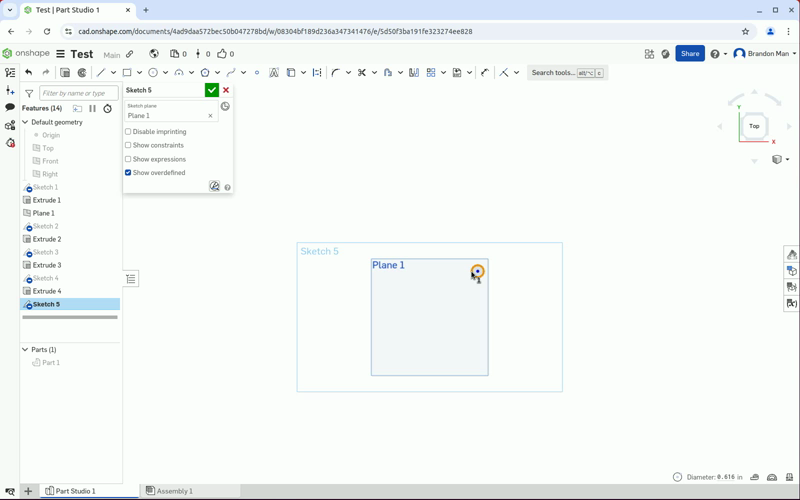
scroll(-6)
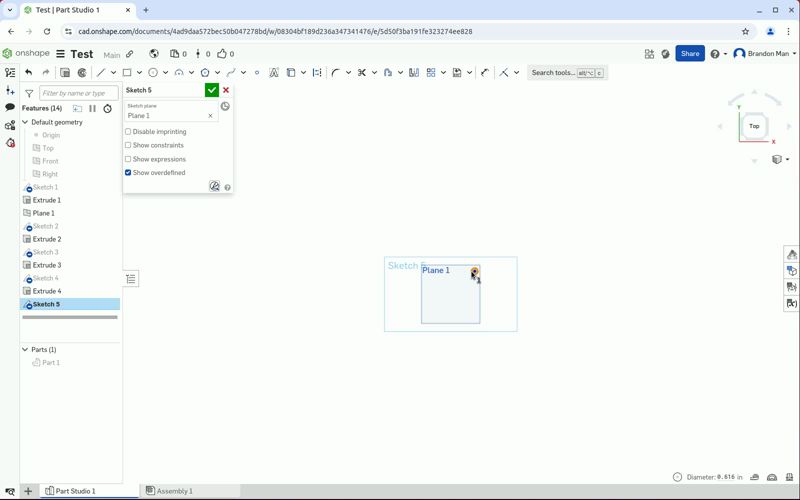
scroll(-6)
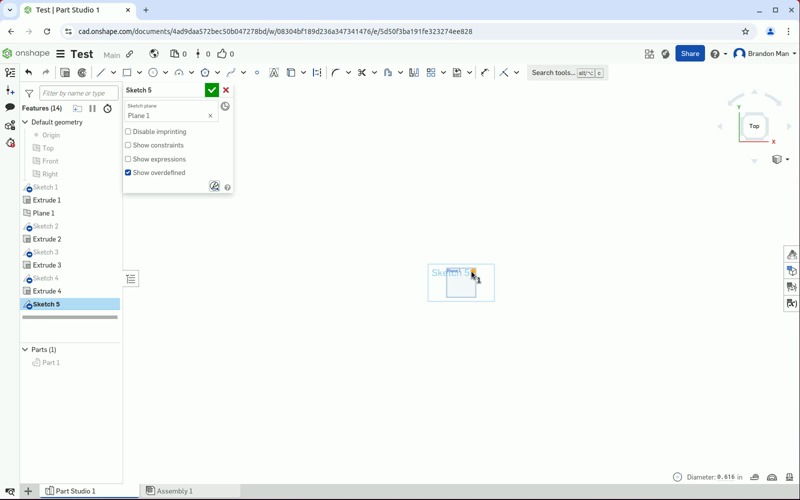
mouse_move(73, 352)
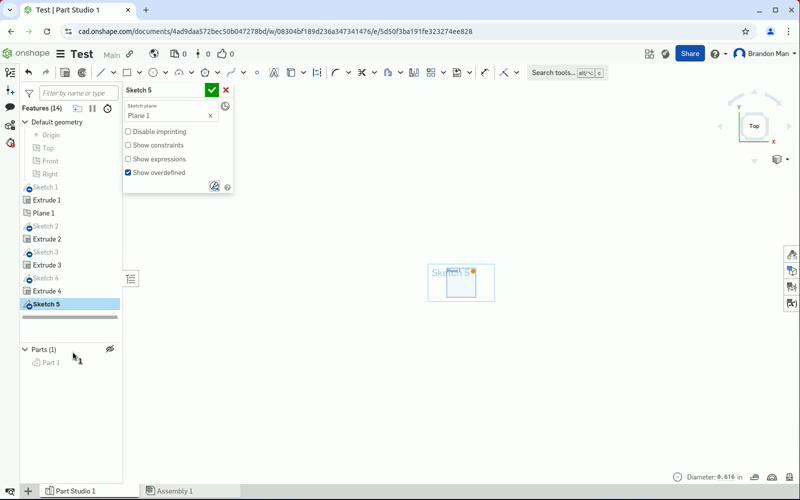
key(shift+y)
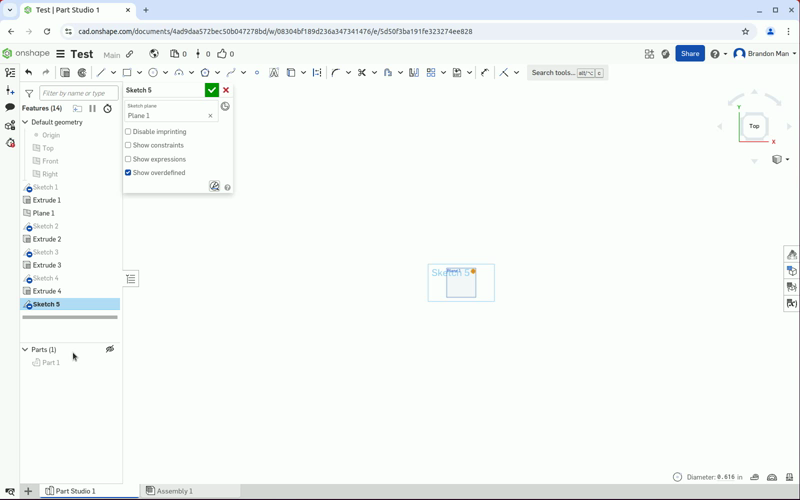
key(shift+e)
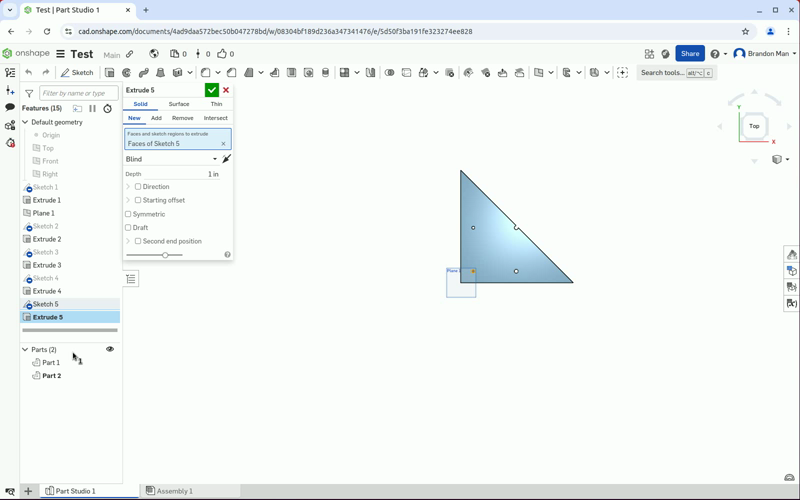
mouse_move(143, 106)
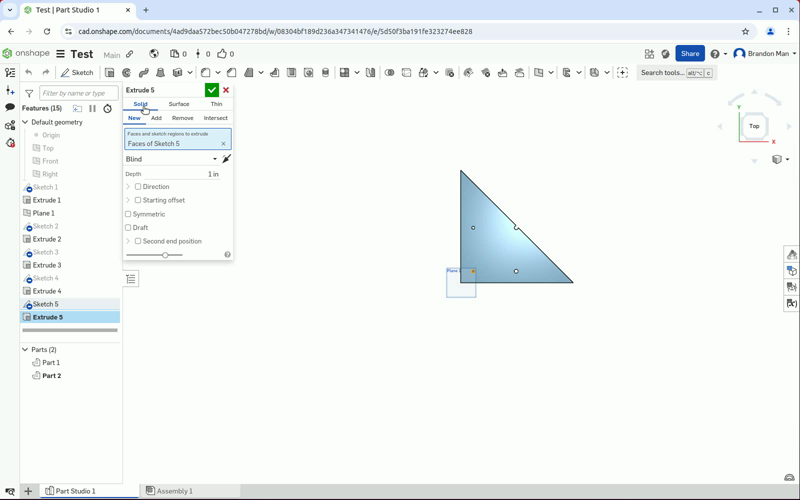
click(143, 106)
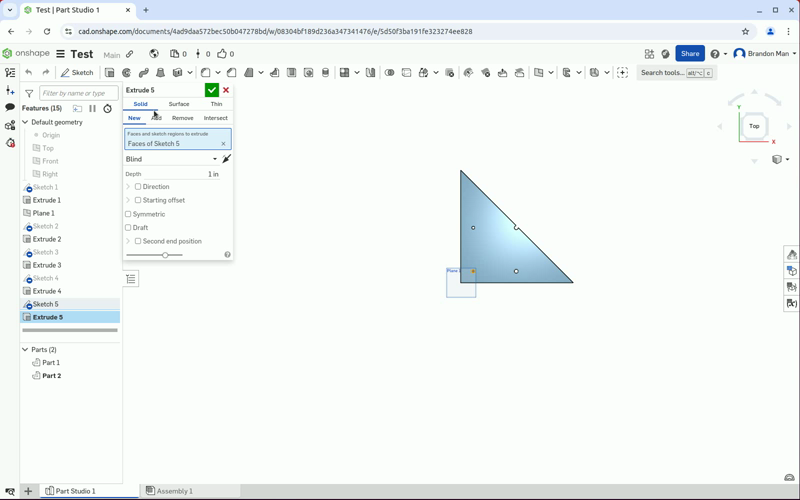
mouse_move(186, 120)
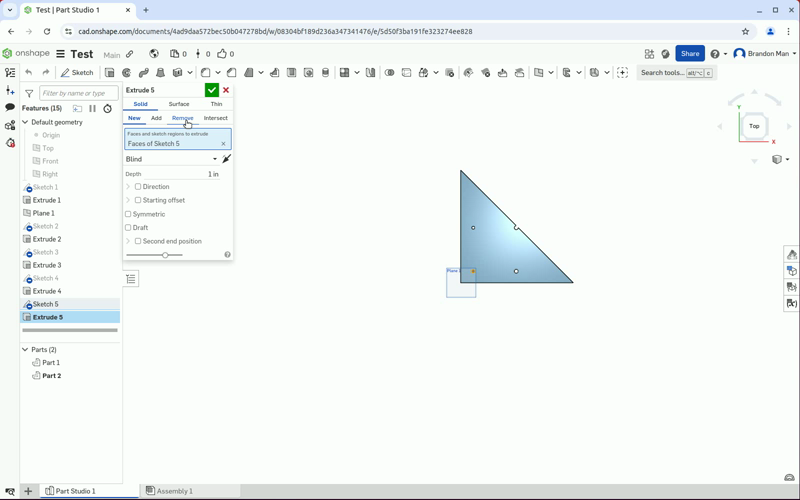
click(186, 120)
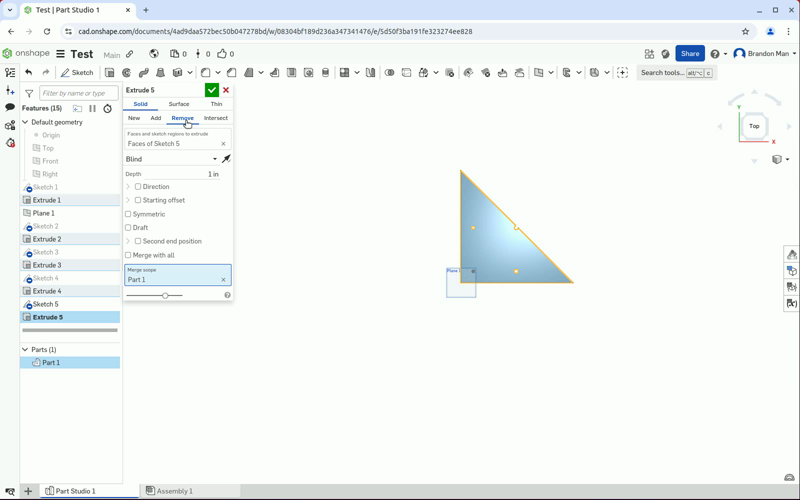
key(tab, 4)
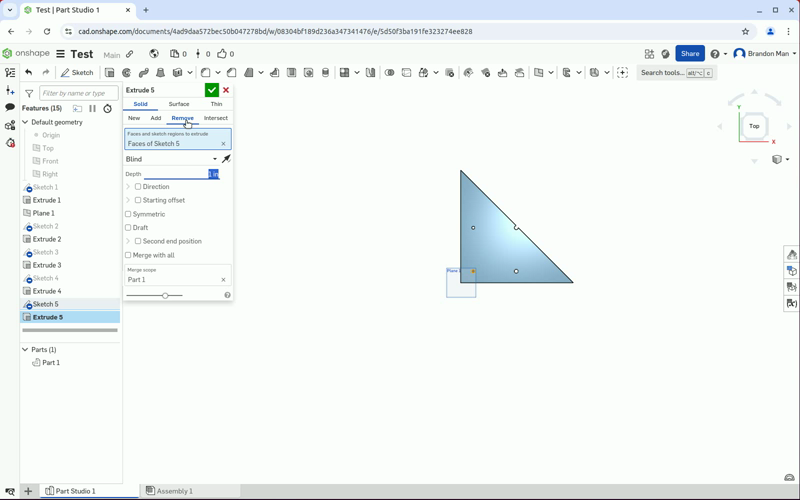
text(1.444)
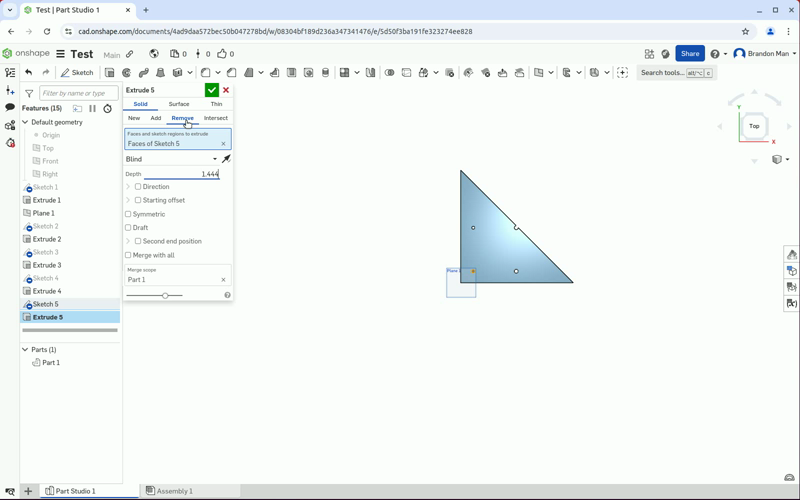
key(tab, 6)
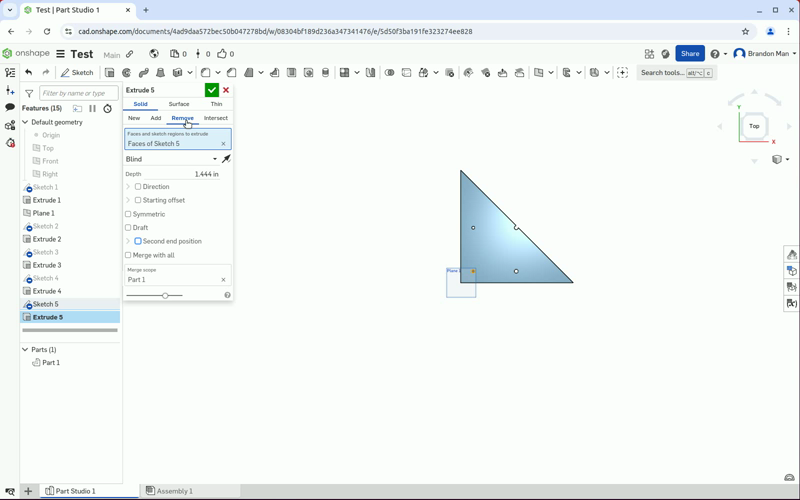
key(space)
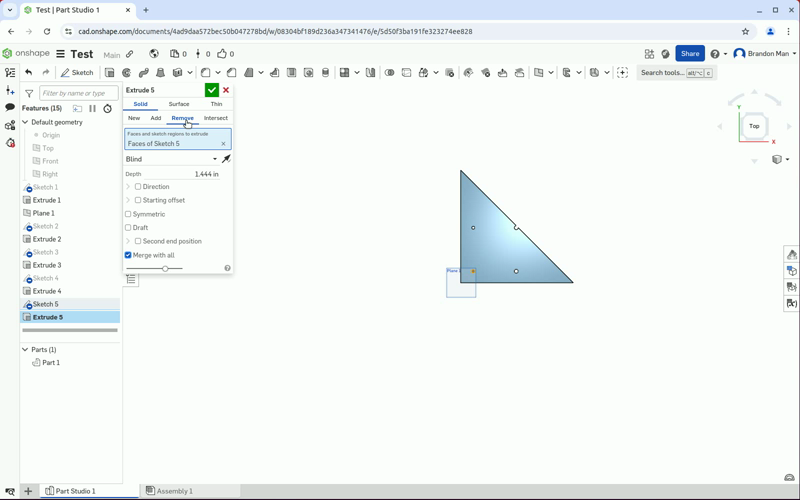
key(enter)
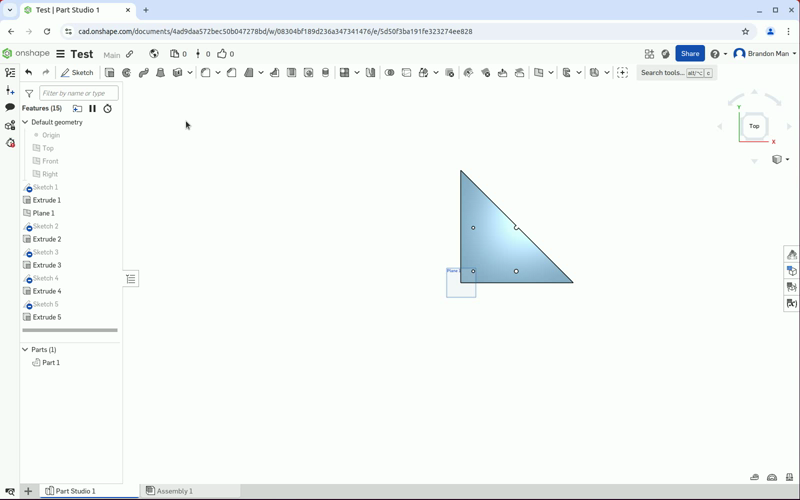
key(shift+h)
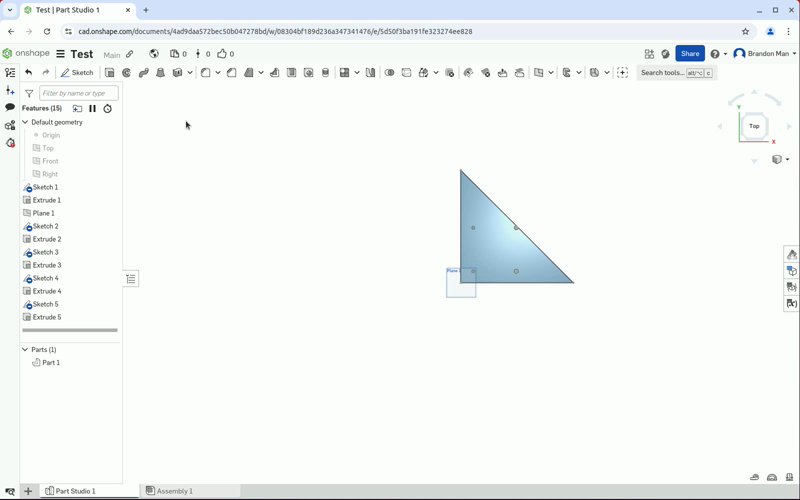
key(shift+h)
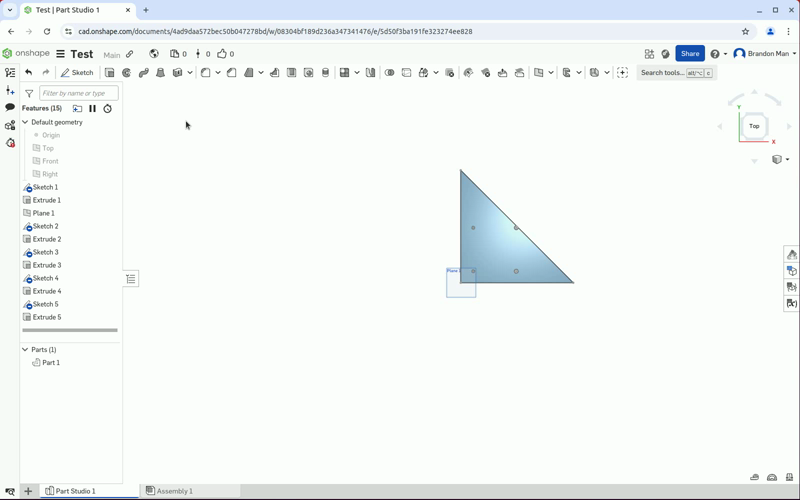
key(shift+7)
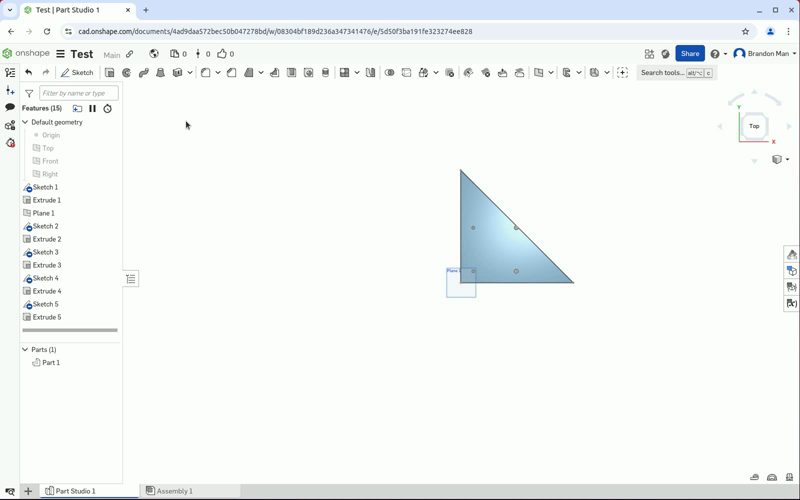
key(up, 3)
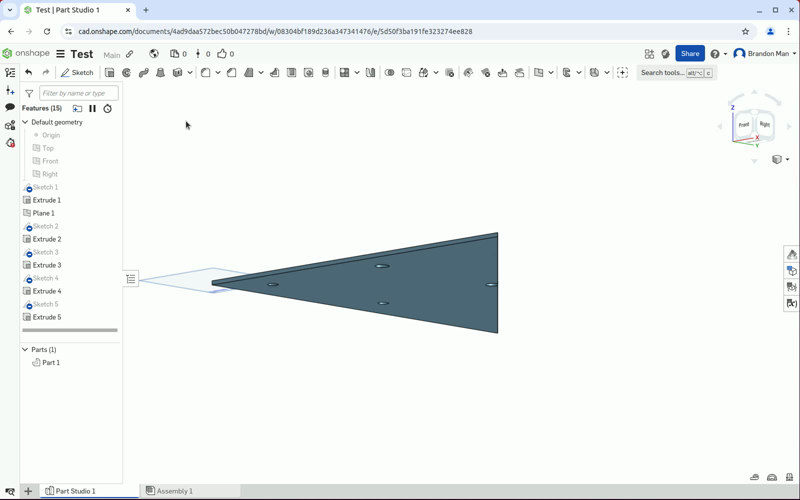
key(left, 3)
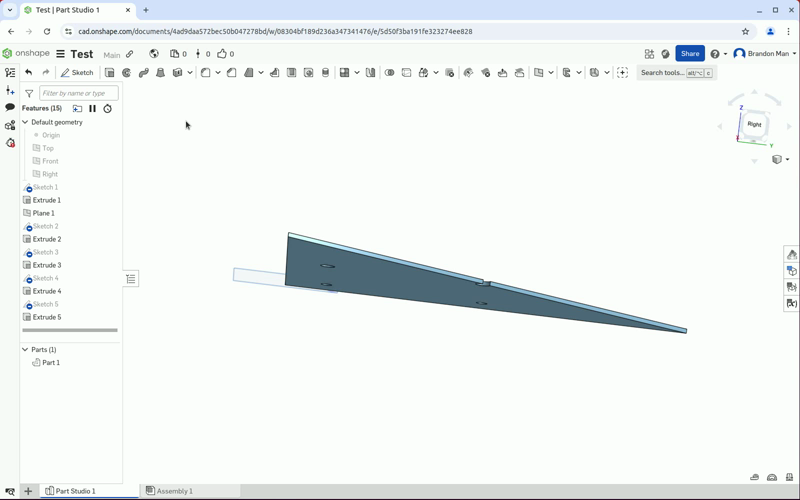
key(right, 3)
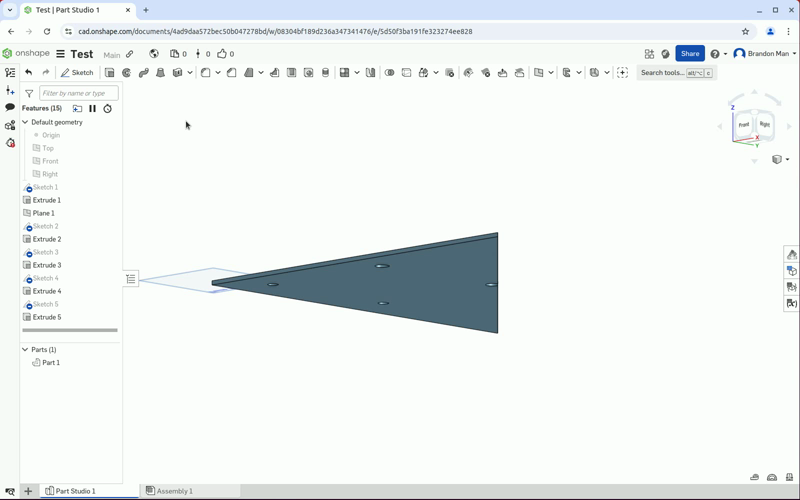
key(down, 3)
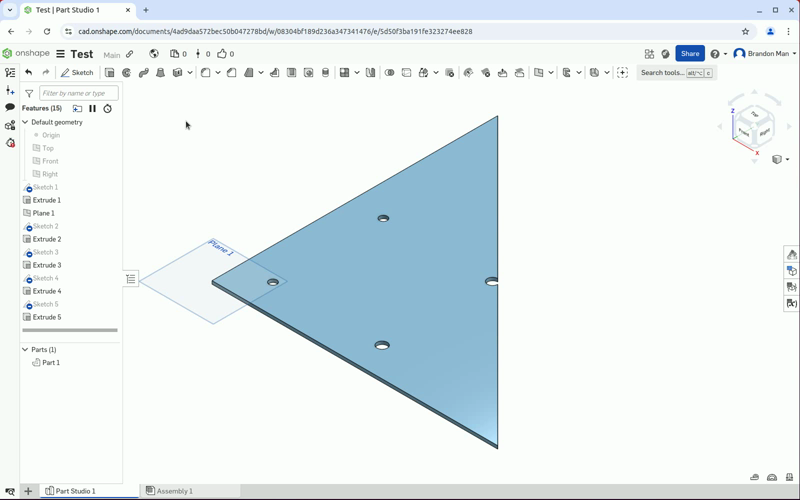
mouse_move(73, 189)
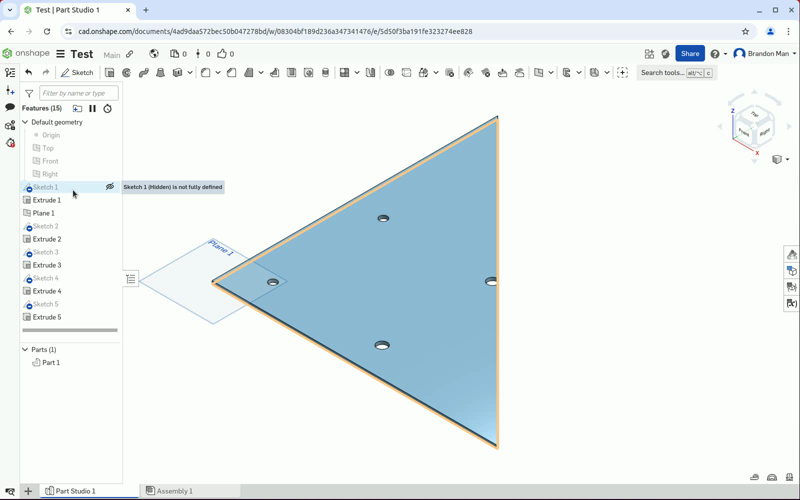
click(73, 189)